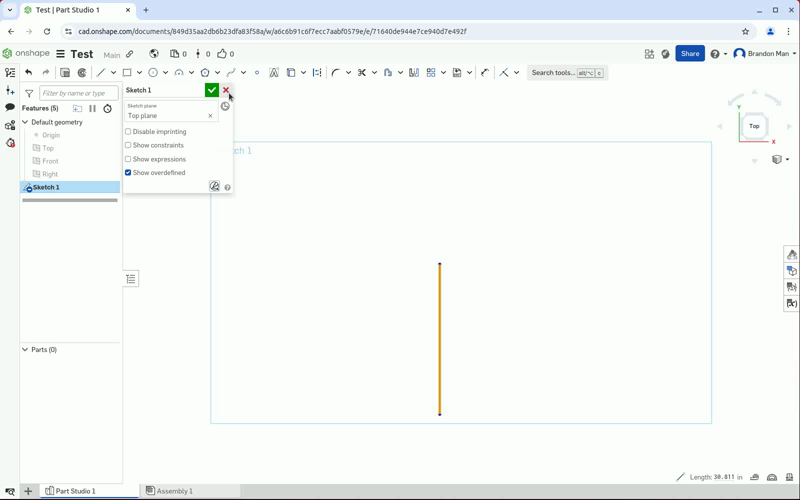
key(shift+h)
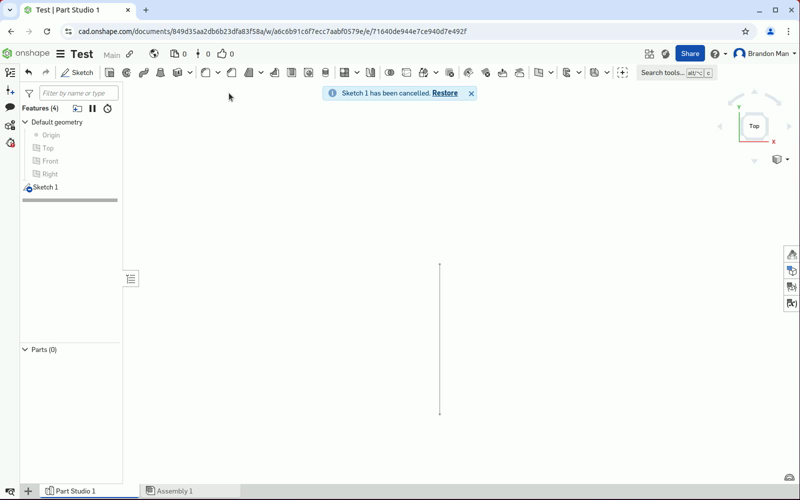
mouse_move(73, 352)
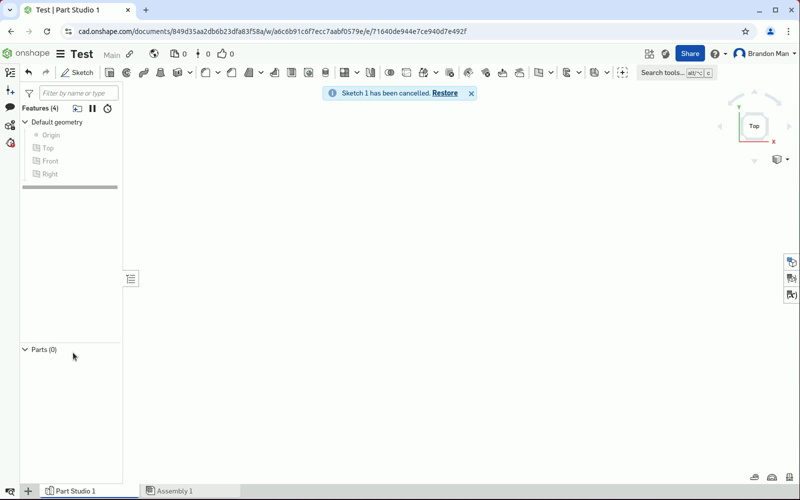
key(y)
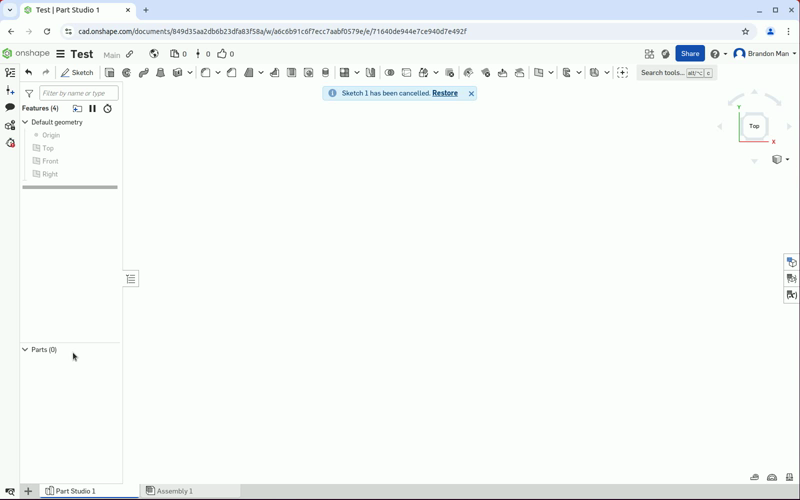
key(shift+p)
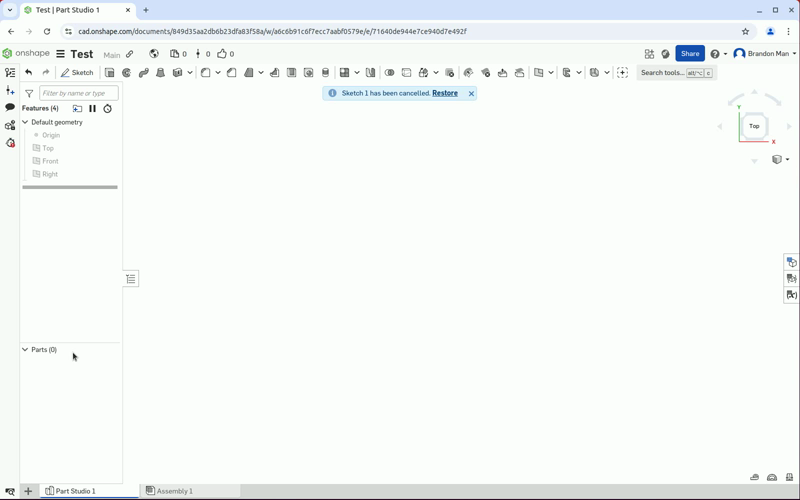
key(space)
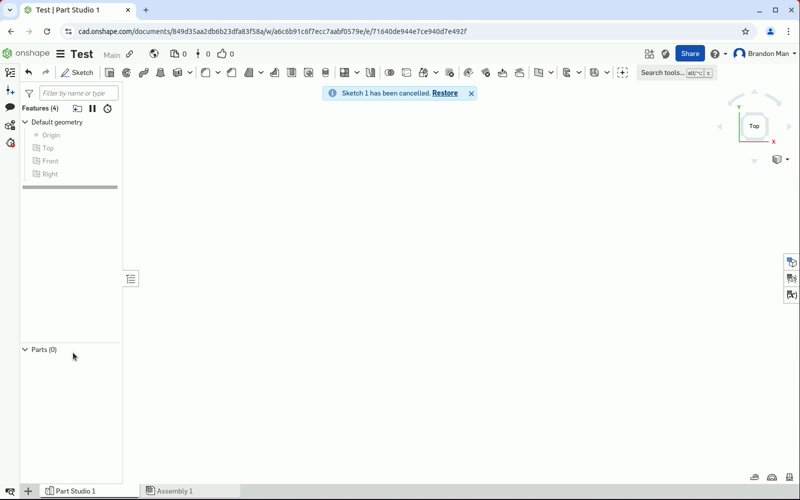
key_down(shift)
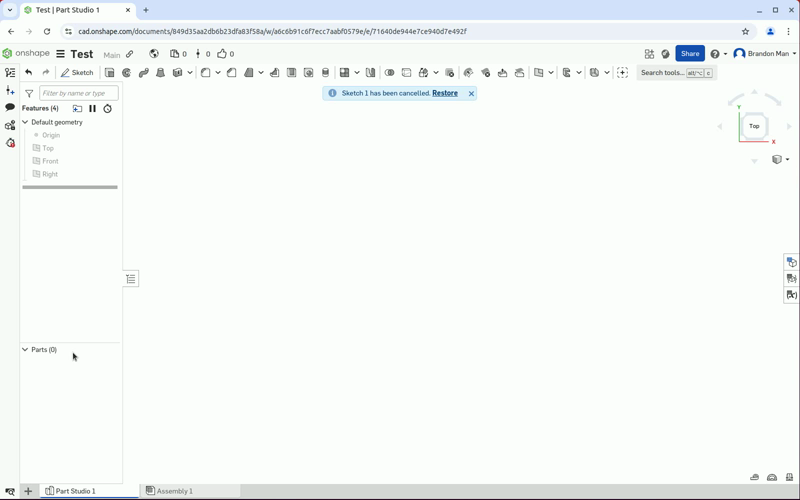
key(up)
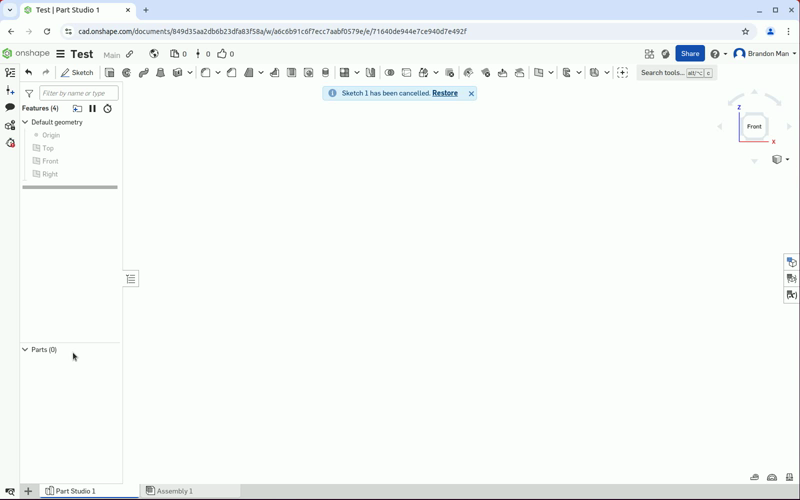
key_up(shift)
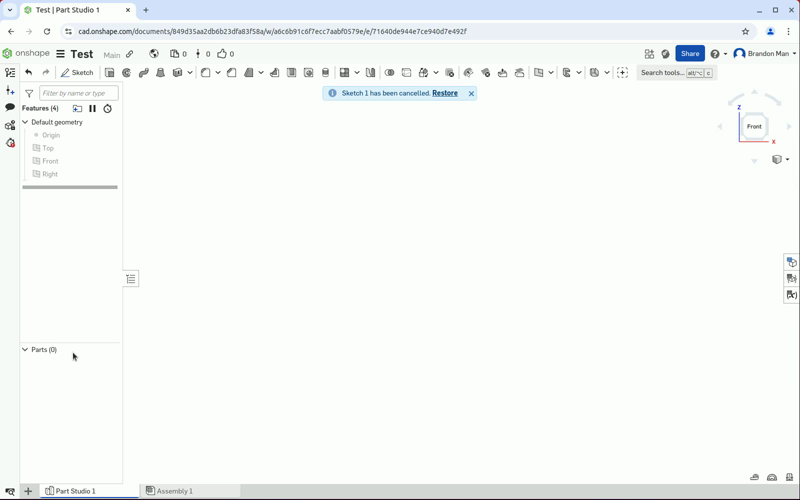
key(space)
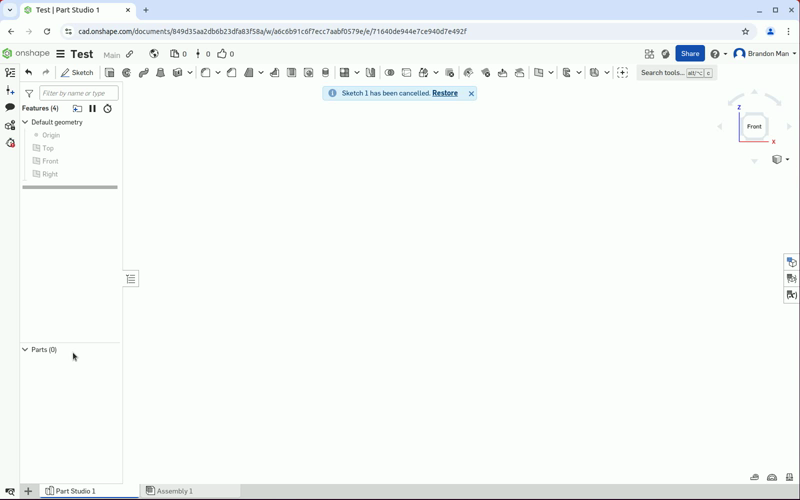
key_down(shift)
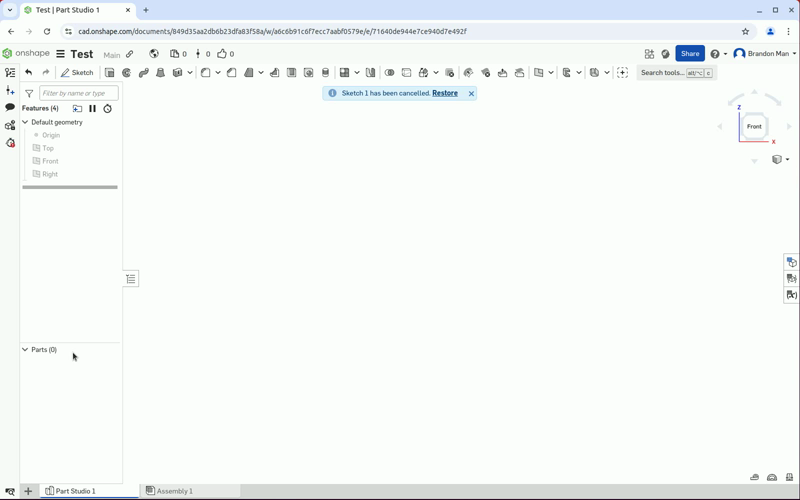
key(left)
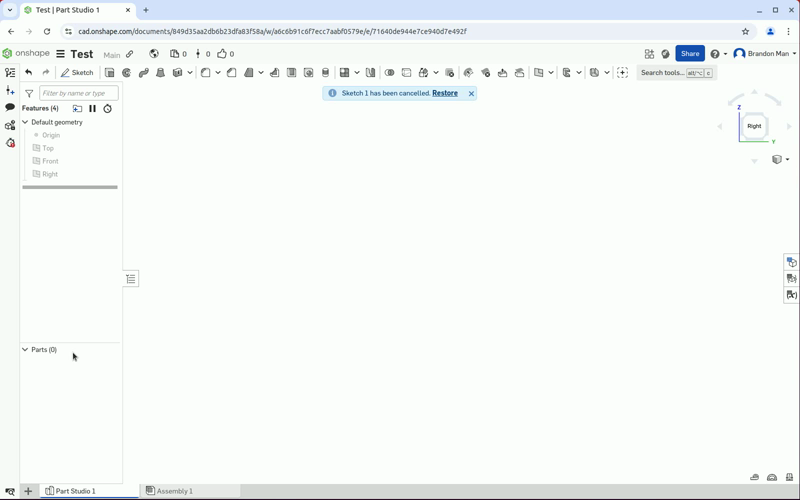
key_up(shift)
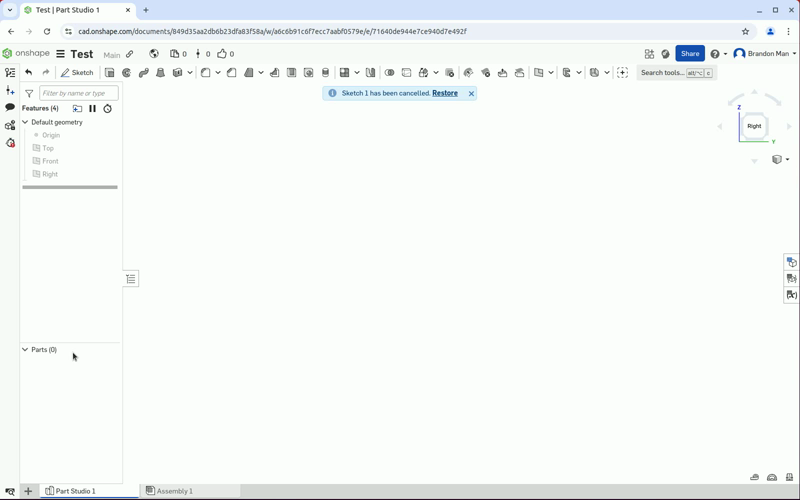
mouse_move(73, 352)
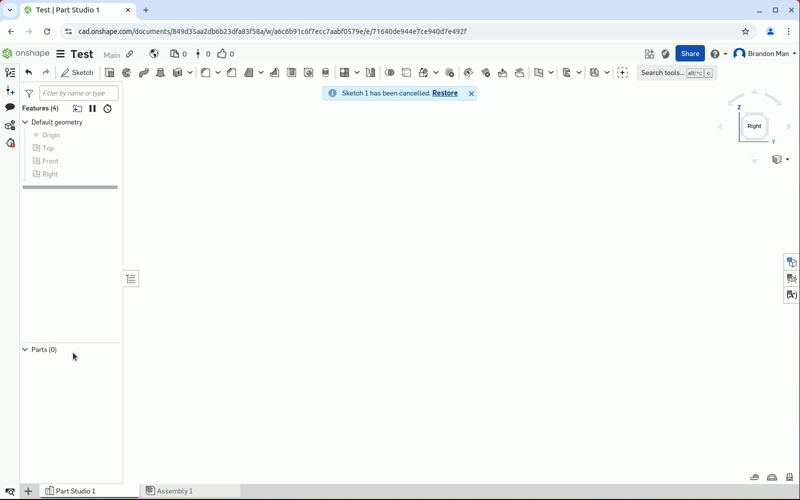
key(shift+y)
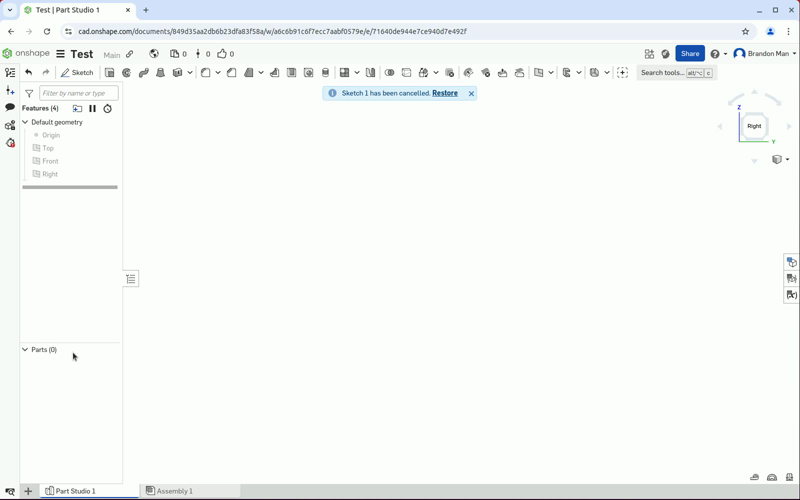
key(shift+s)
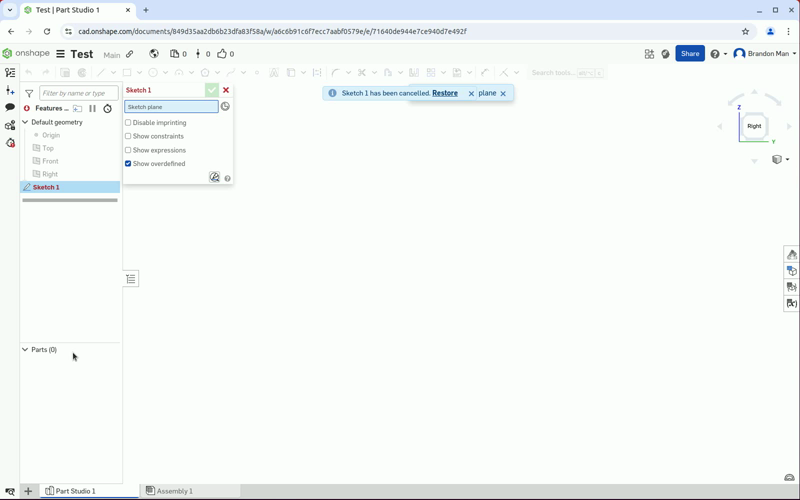
mouse_move(73, 176)
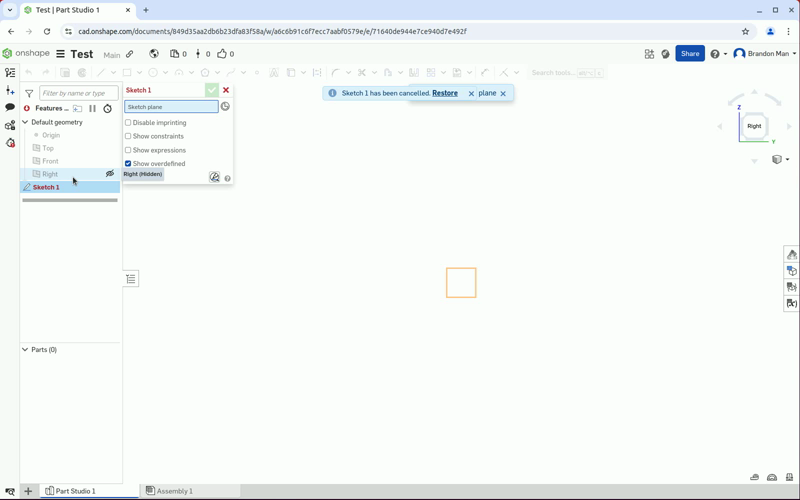
click(73, 176)
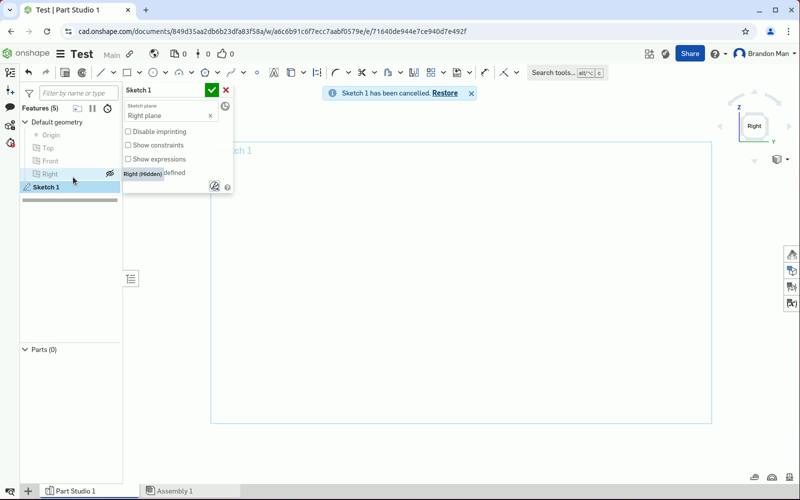
mouse_move(73, 352)
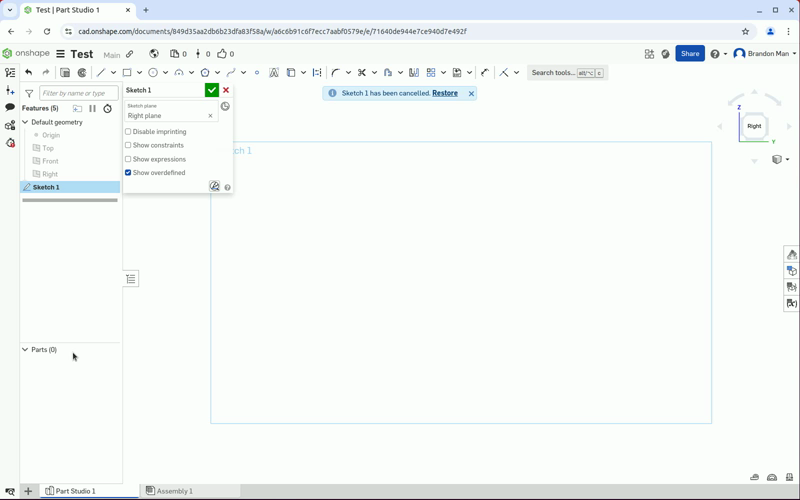
key(y)
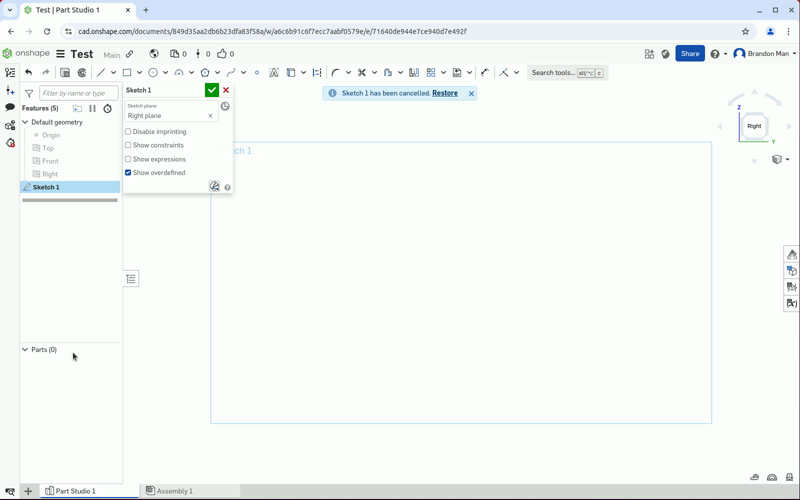
key(l)
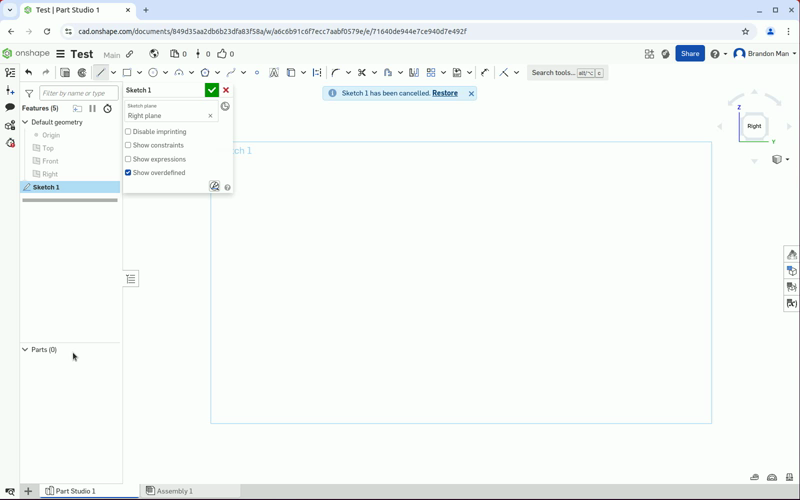
key_down(shift)
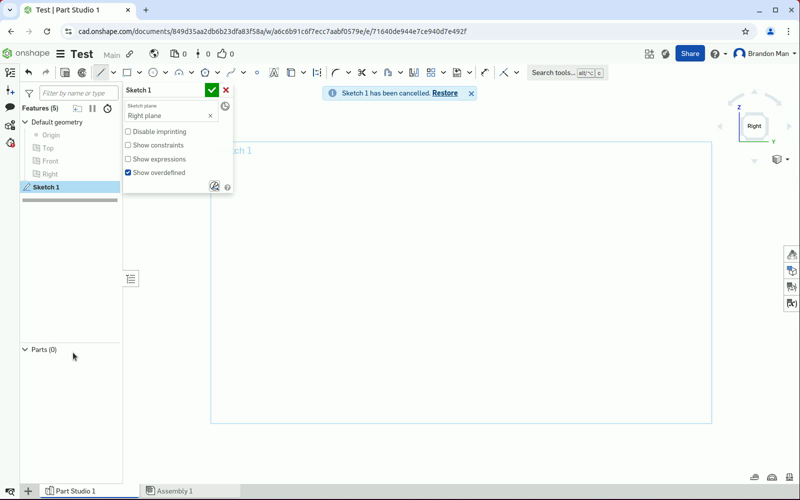
mouse_move(413, 282)
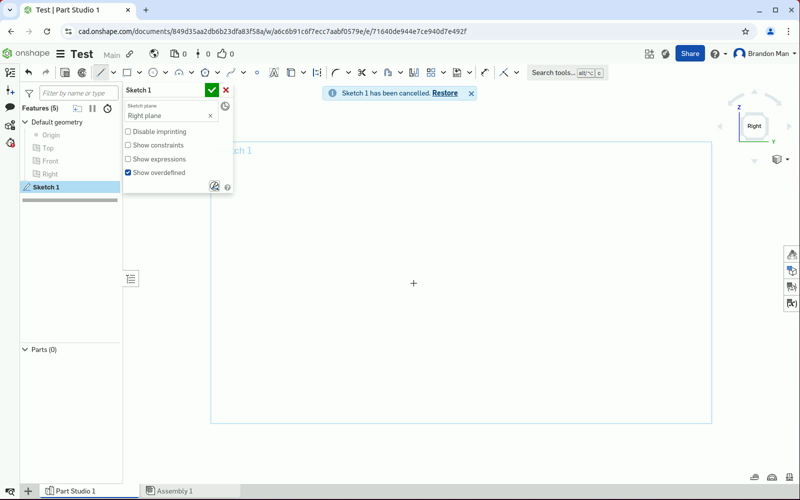
click(413, 282)
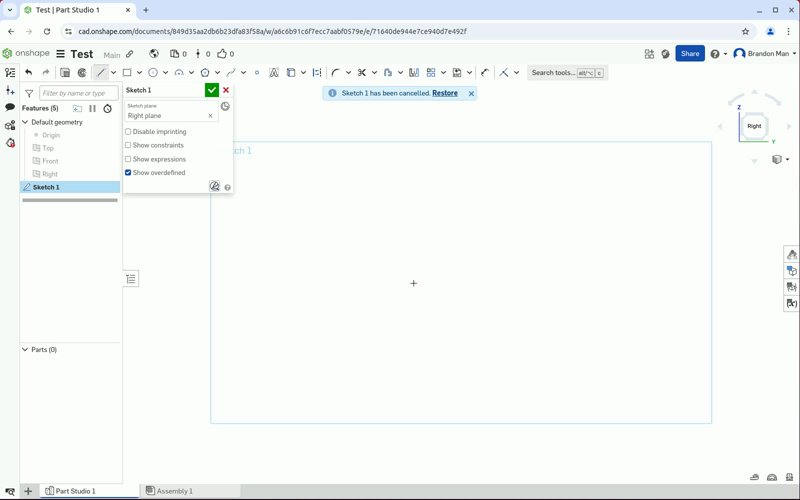
key_up(shift)
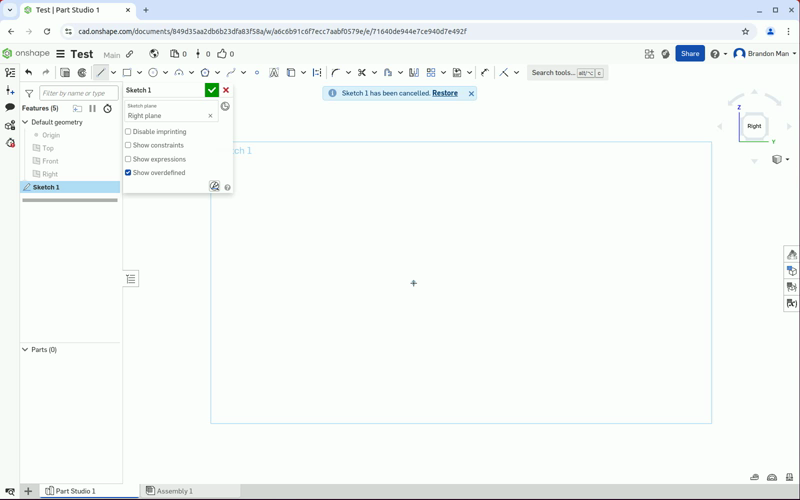
key_down(shift)
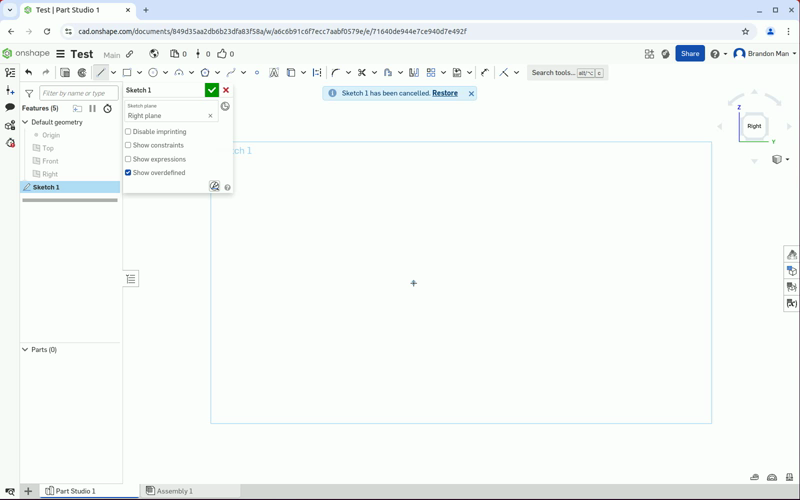
mouse_move(444, 282)
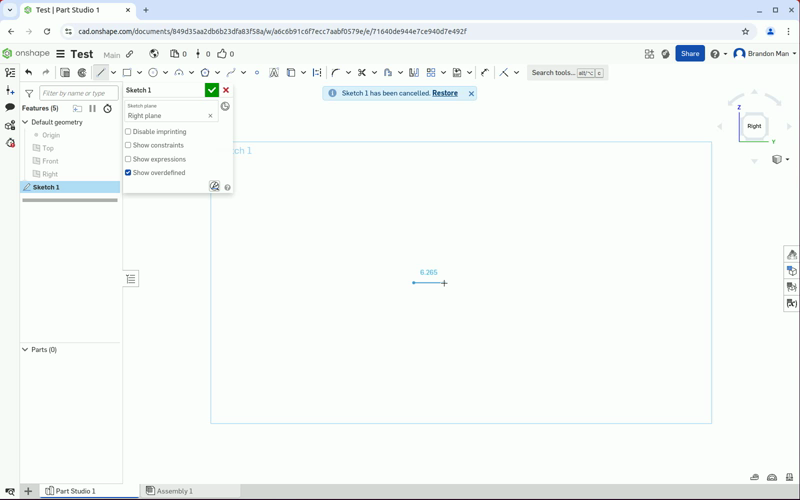
mouse_move(461, 282)
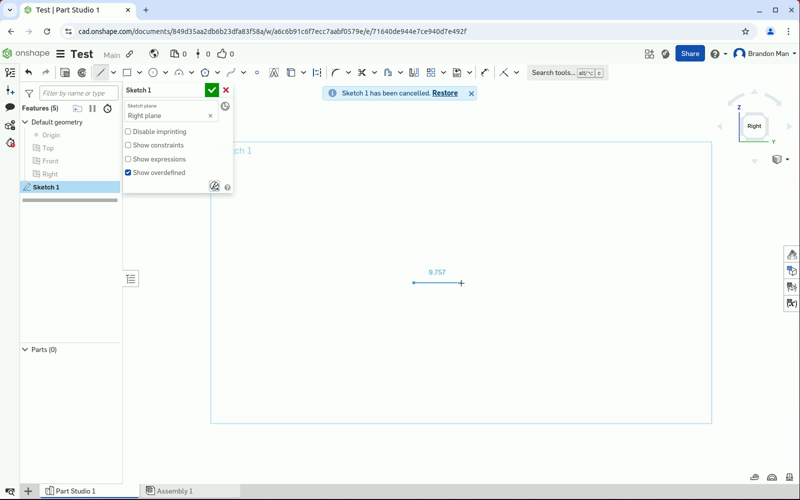
click(461, 282)
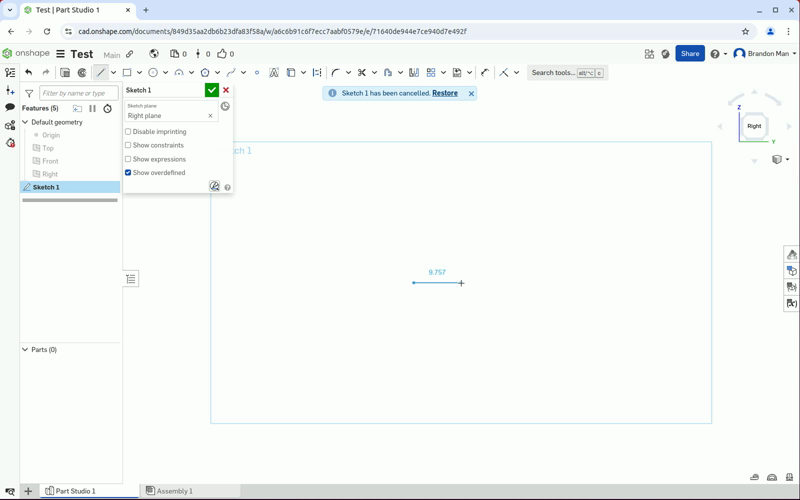
key_up(shift)
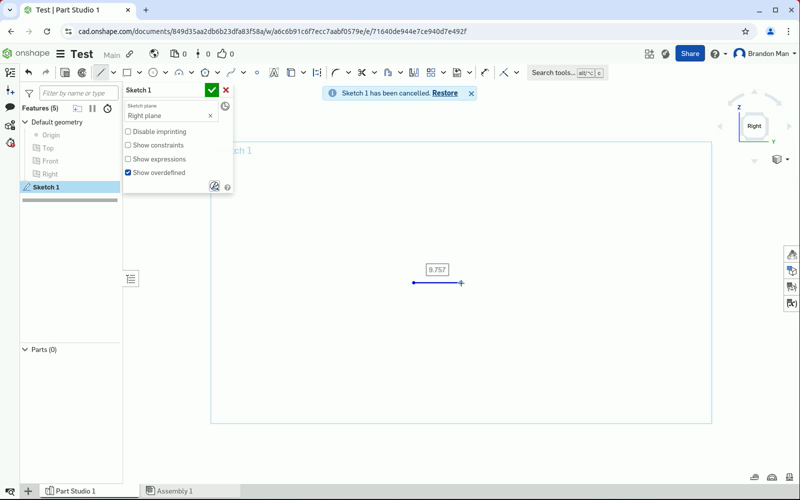
key_down(shift)
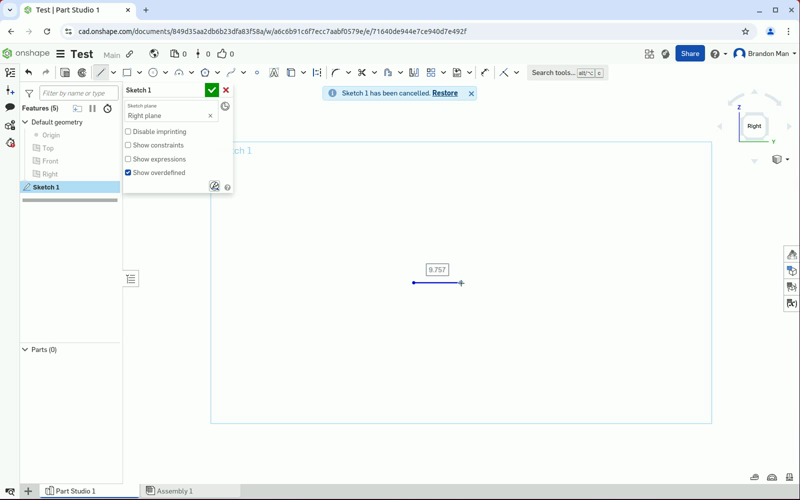
mouse_move(491, 282)
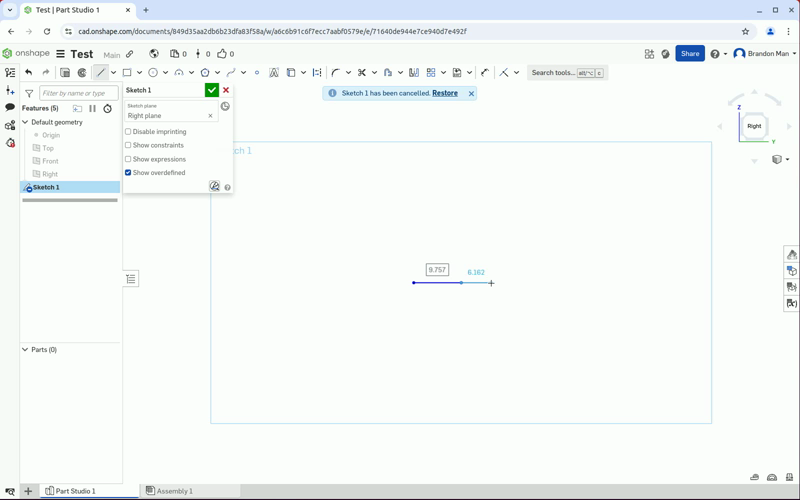
mouse_move(461, 226)
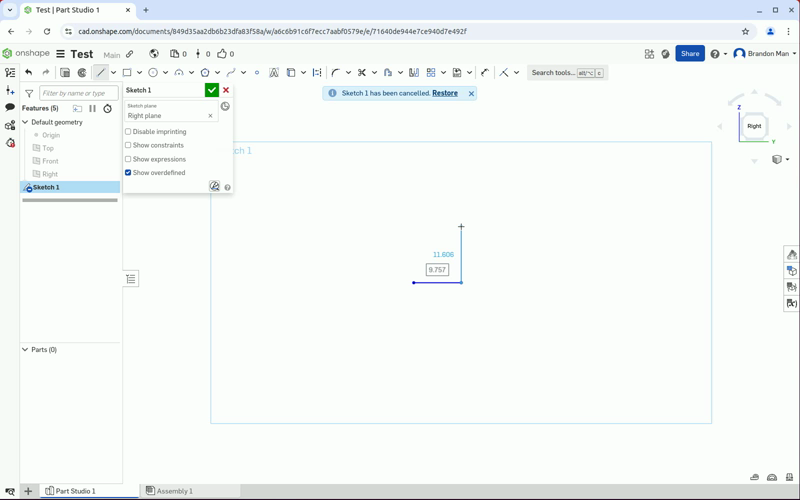
click(461, 226)
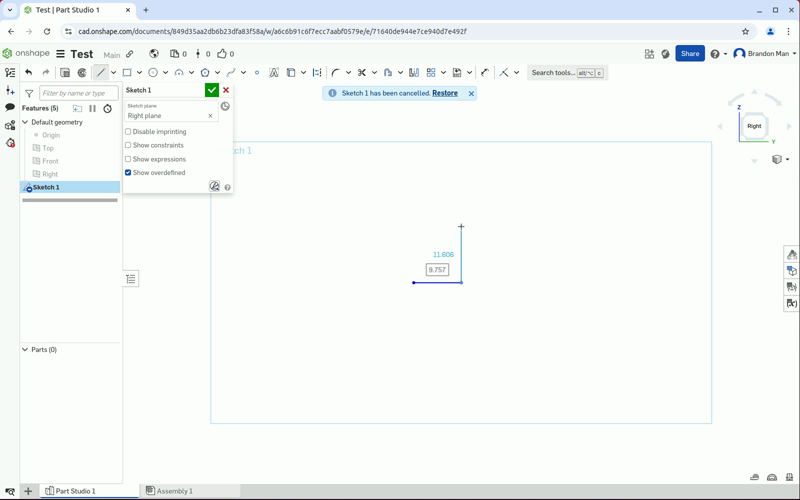
key_up(shift)
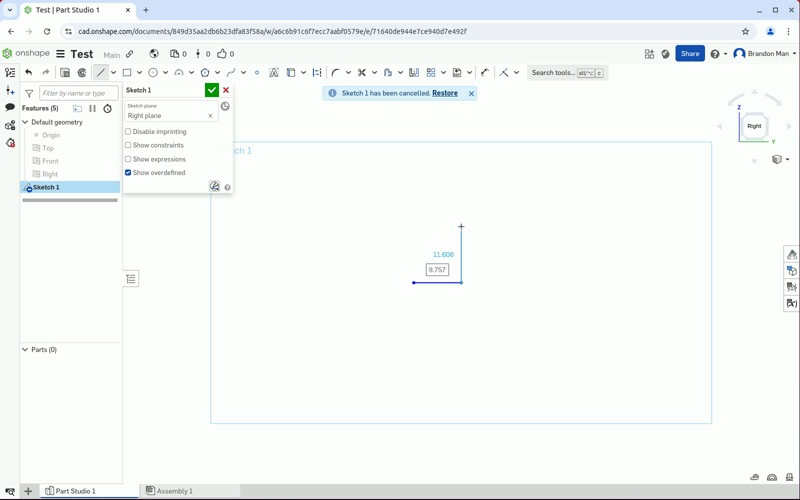
key_down(shift)
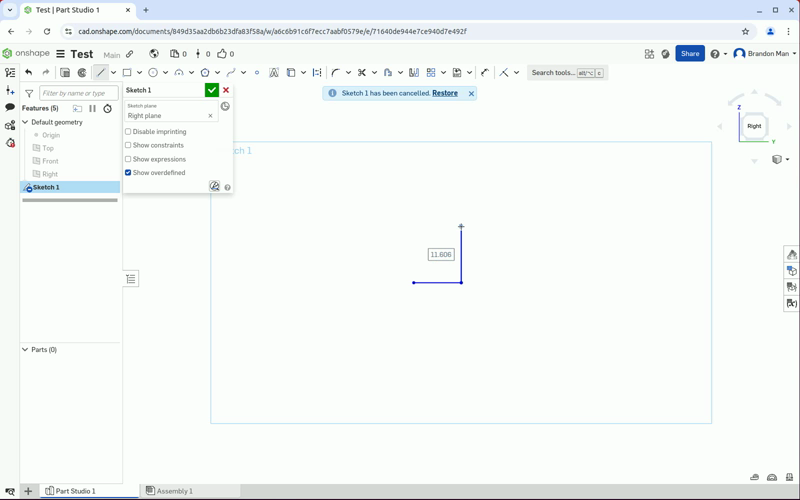
mouse_move(491, 226)
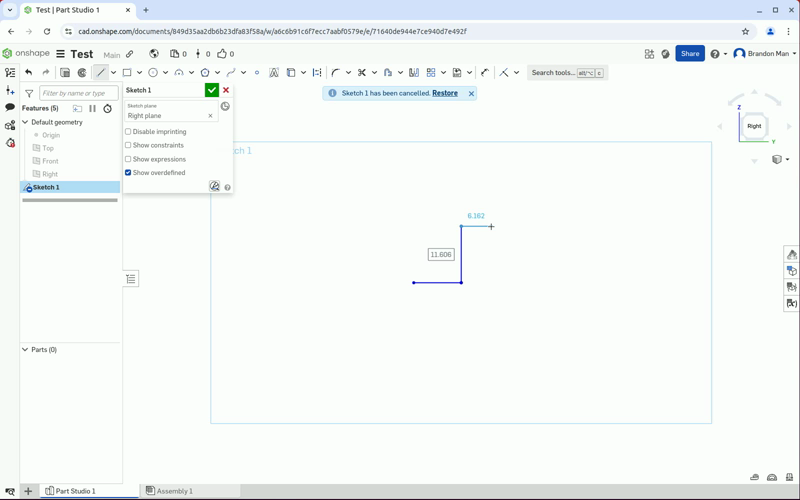
mouse_move(442, 226)
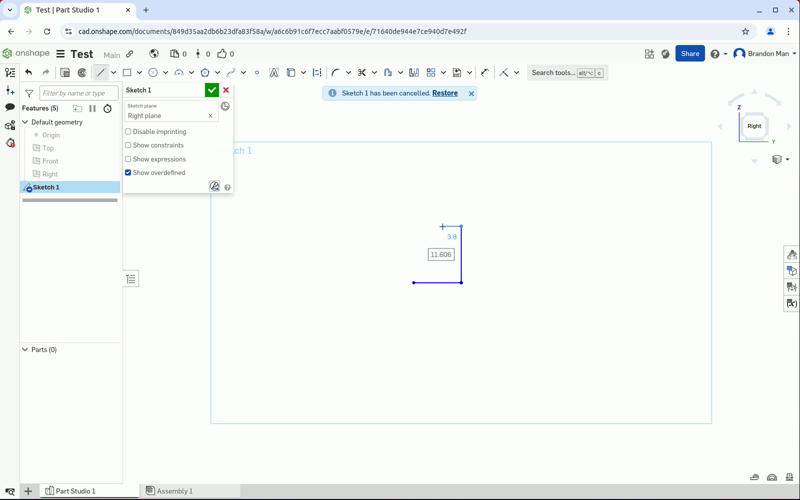
click(442, 226)
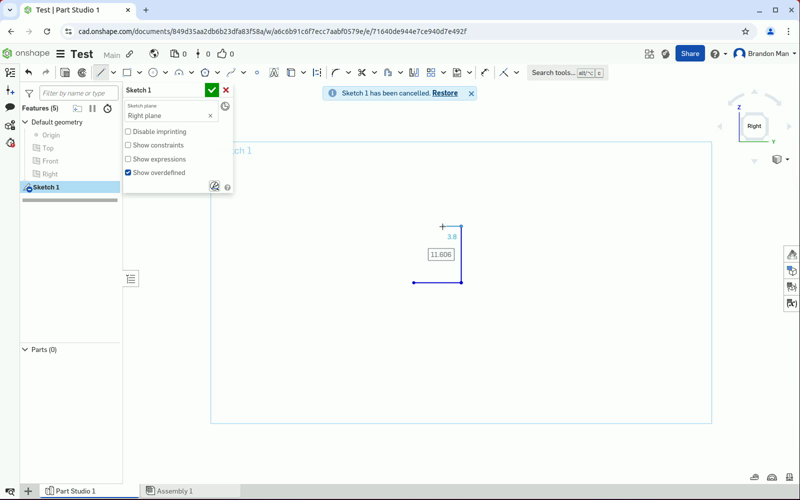
key_up(shift)
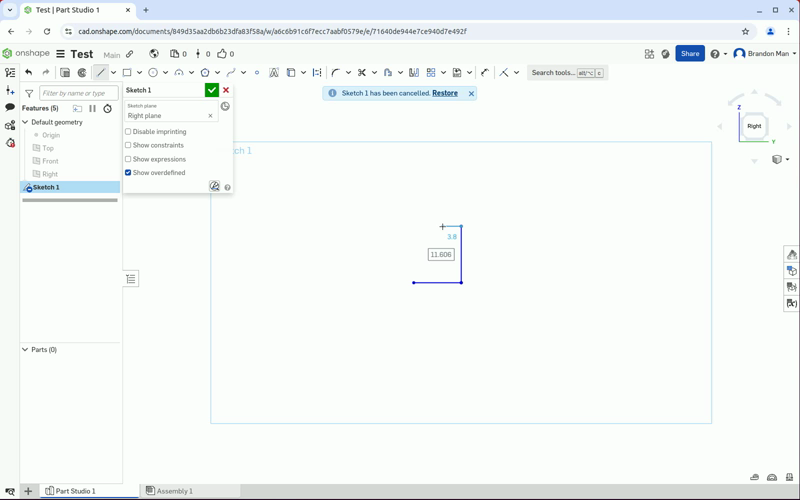
key_down(shift)
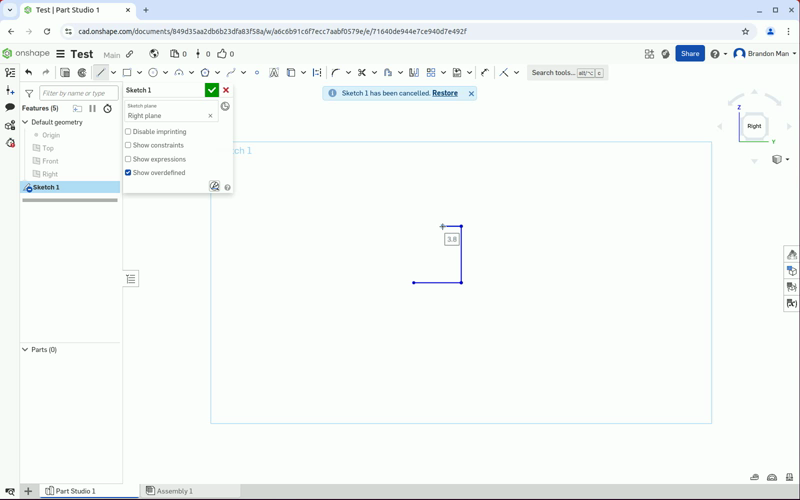
mouse_move(472, 226)
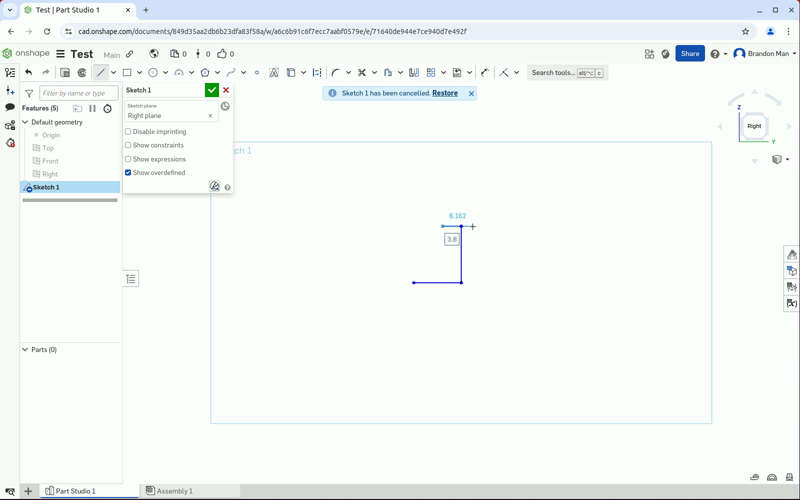
mouse_move(413, 275)
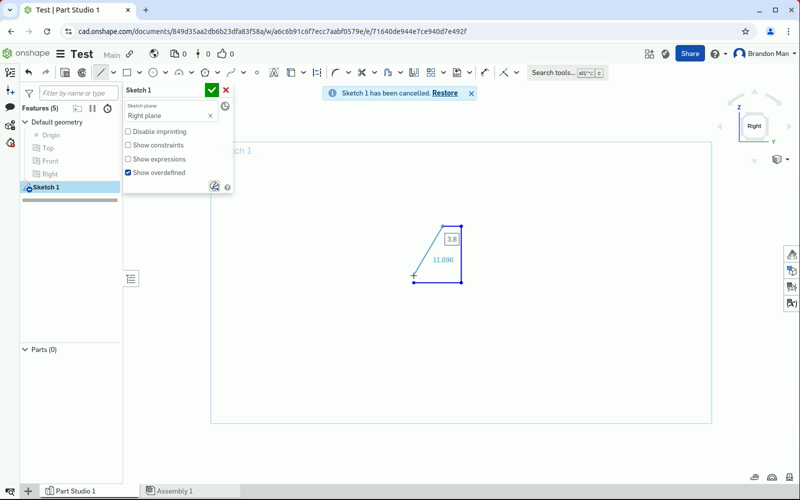
click(413, 275)
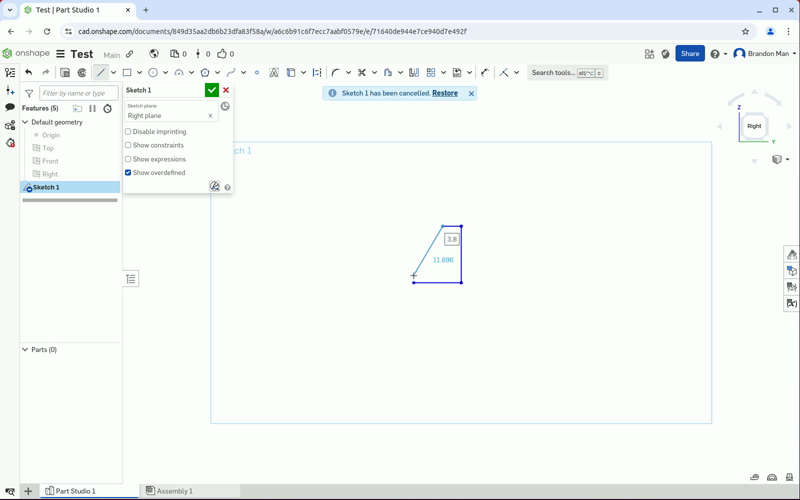
key_up(shift)
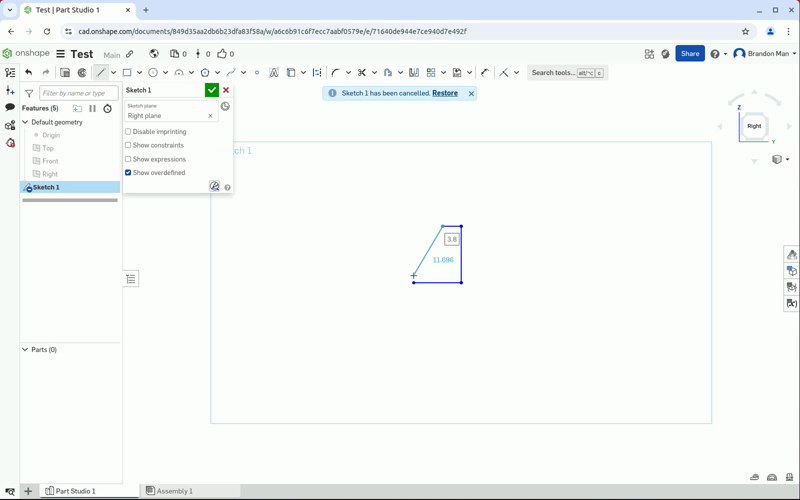
mouse_move(444, 275)
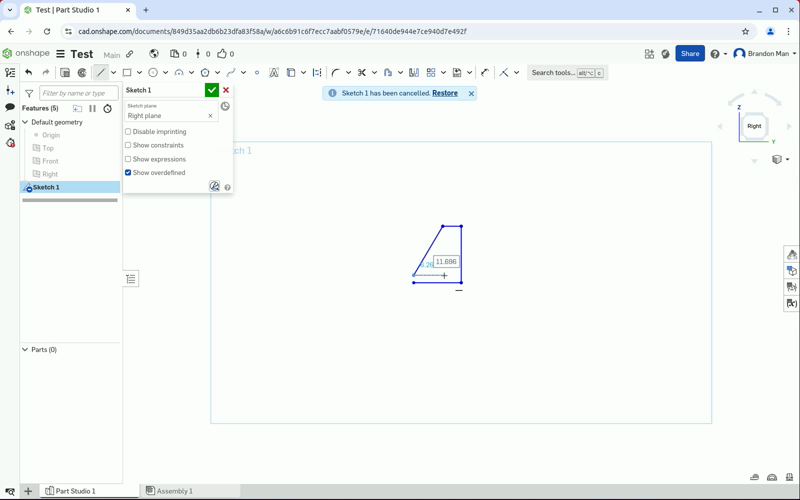
key_down(shift)
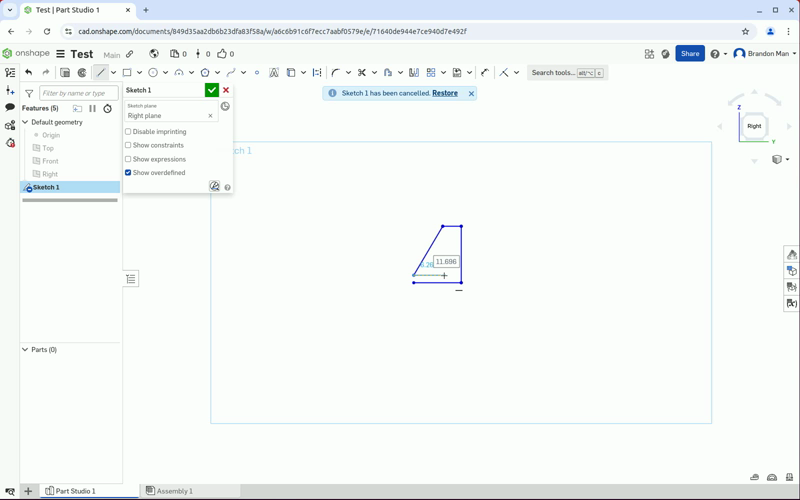
mouse_move(413, 282)
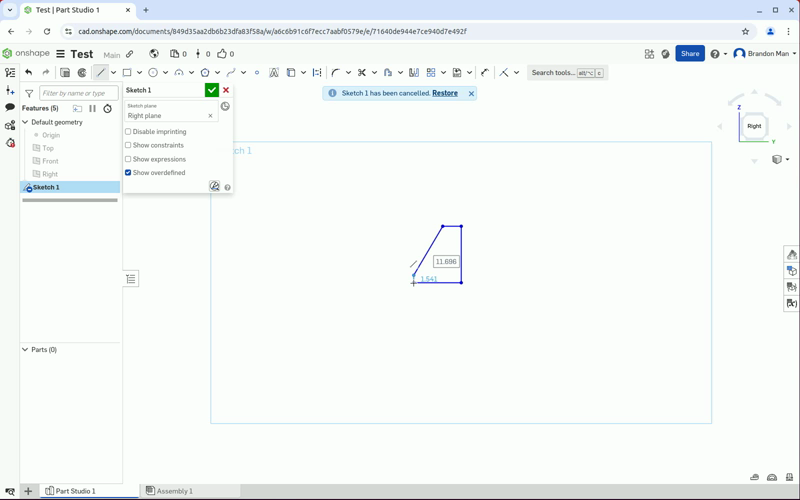
key_up(shift)
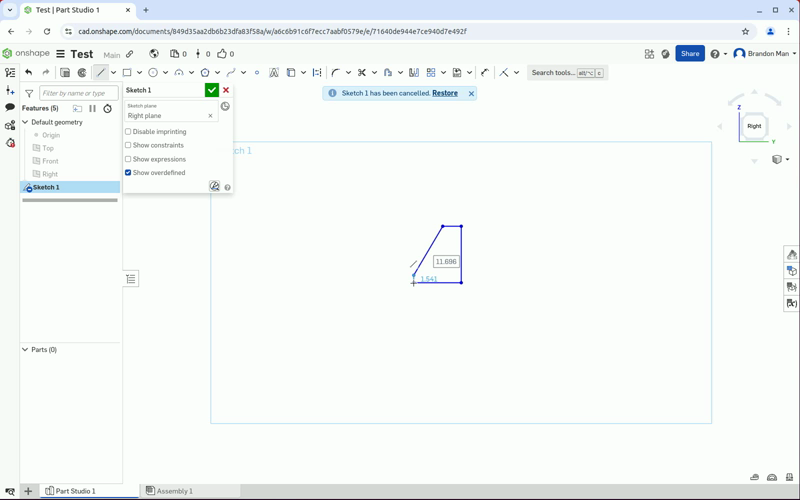
click(413, 282)
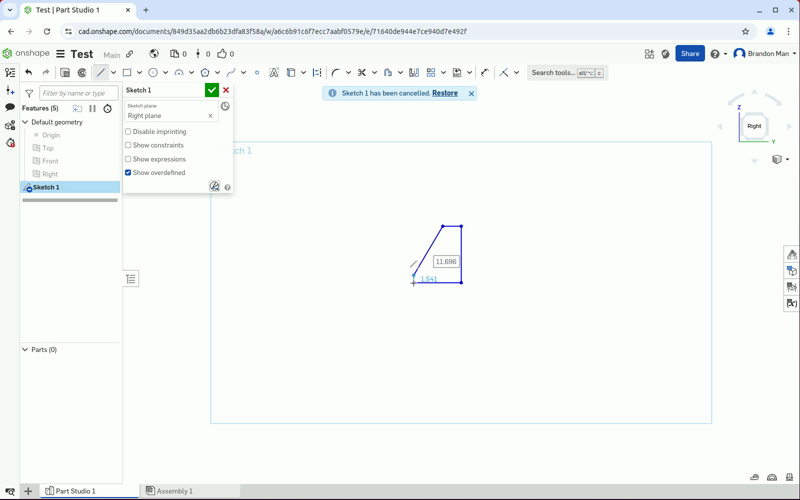
key(esc)
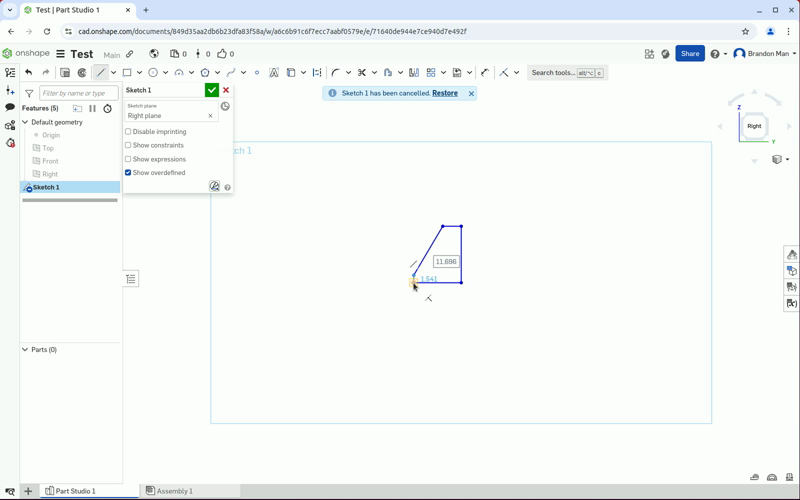
mouse_move(431, 257)
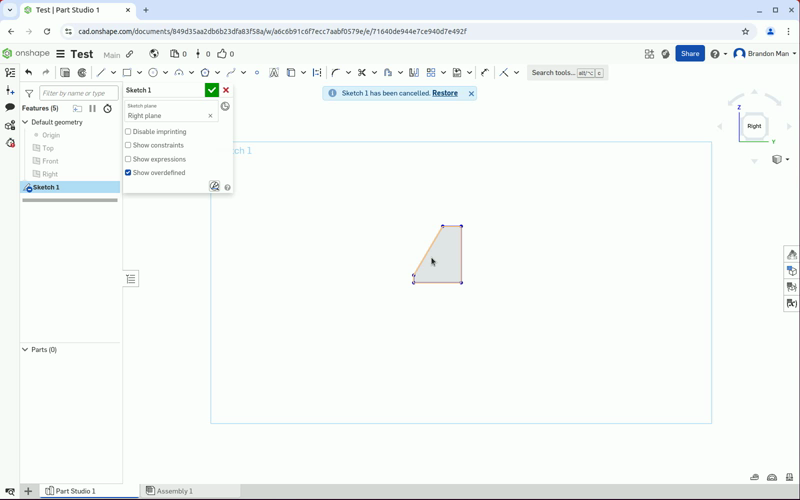
click(431, 257)
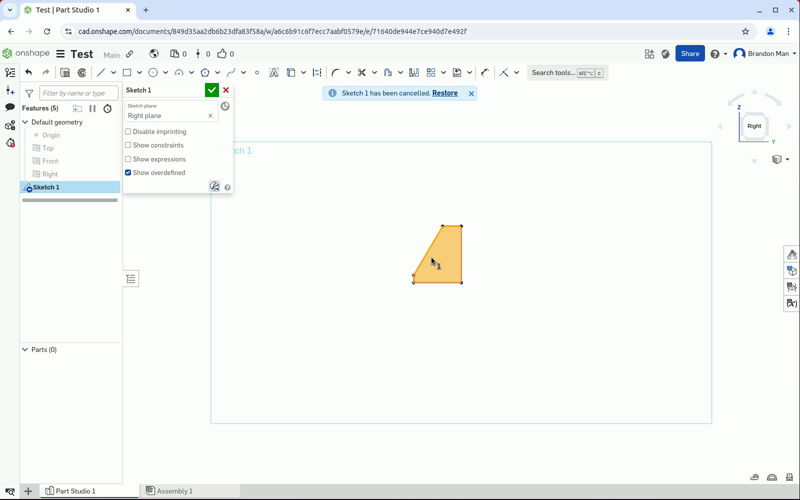
mouse_move(73, 352)
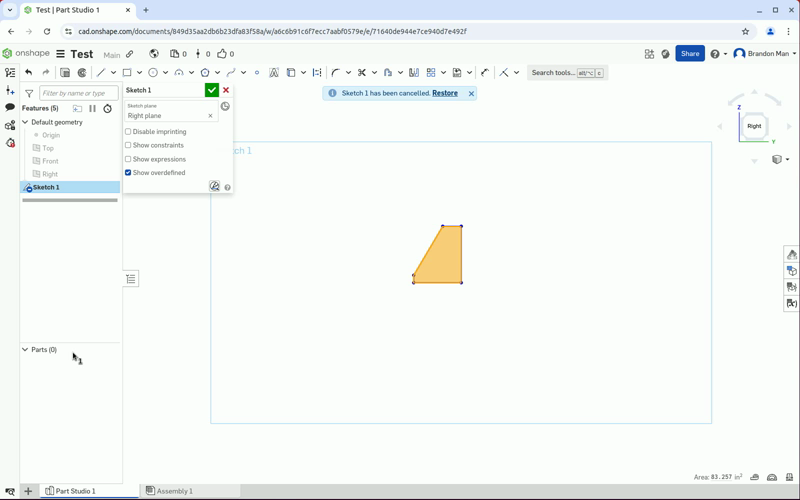
key(shift+y)
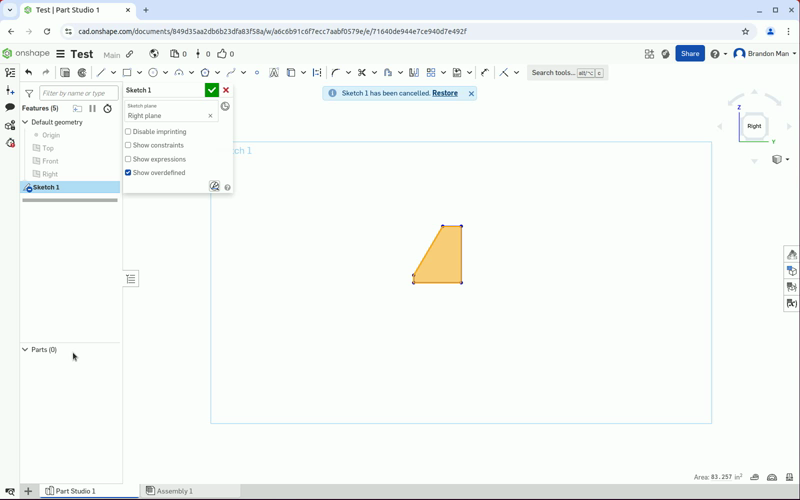
key(shift+e)
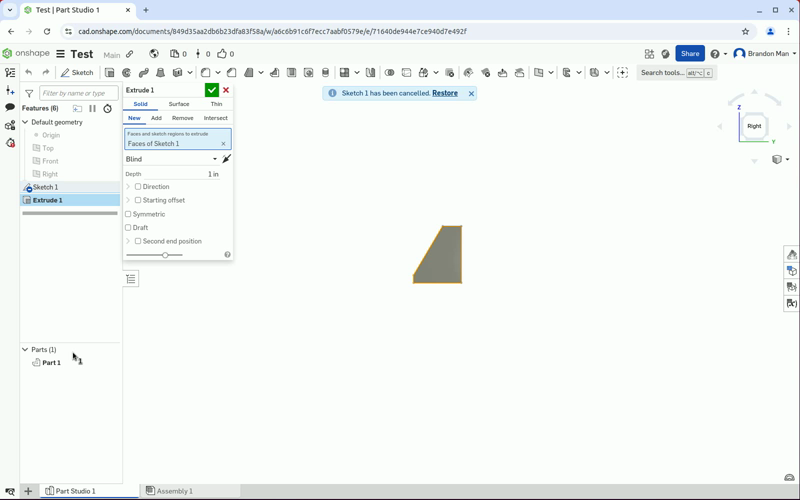
mouse_move(143, 106)
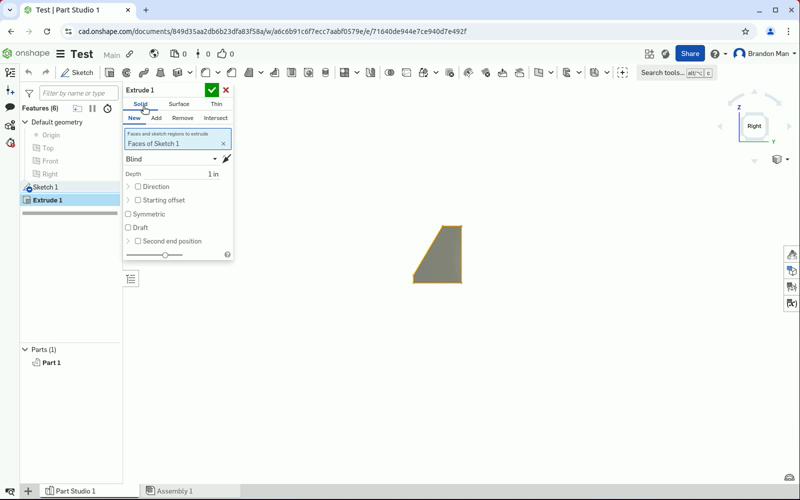
click(143, 106)
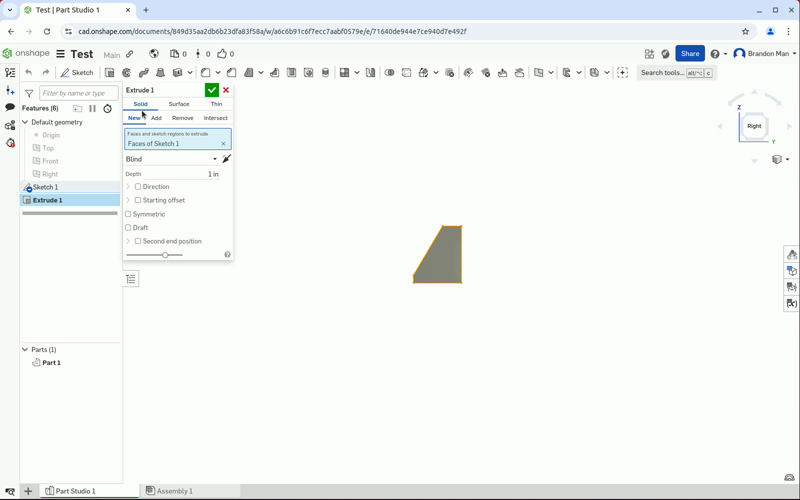
mouse_move(137, 120)
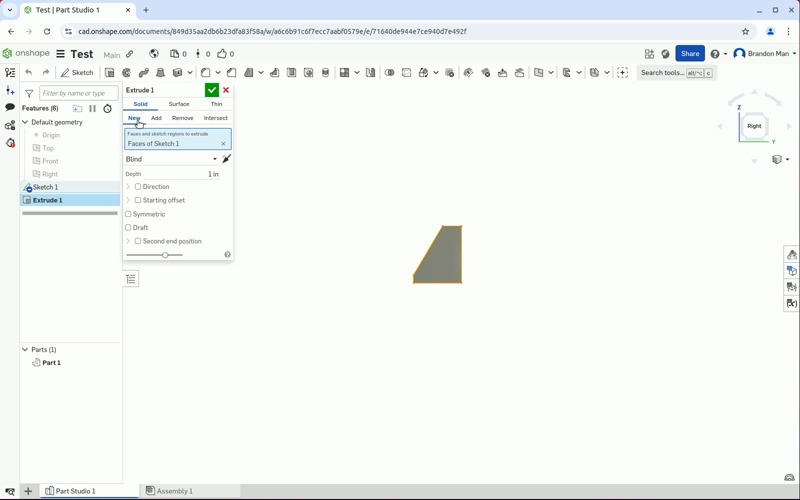
click(137, 120)
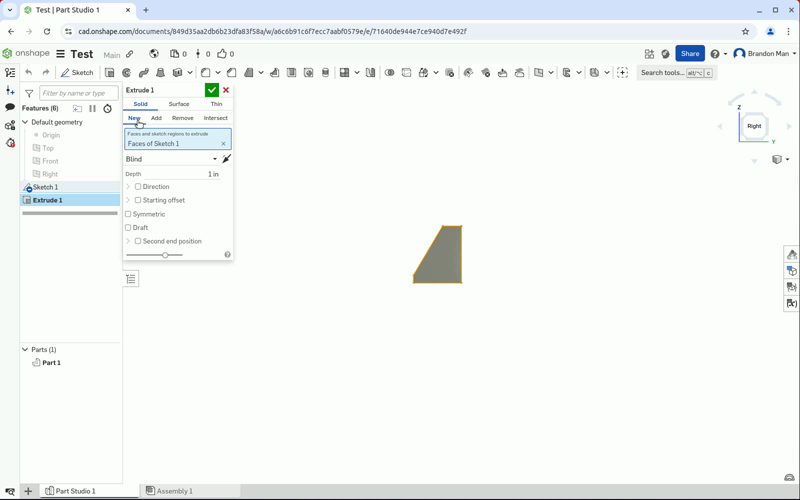
key(tab, 4)
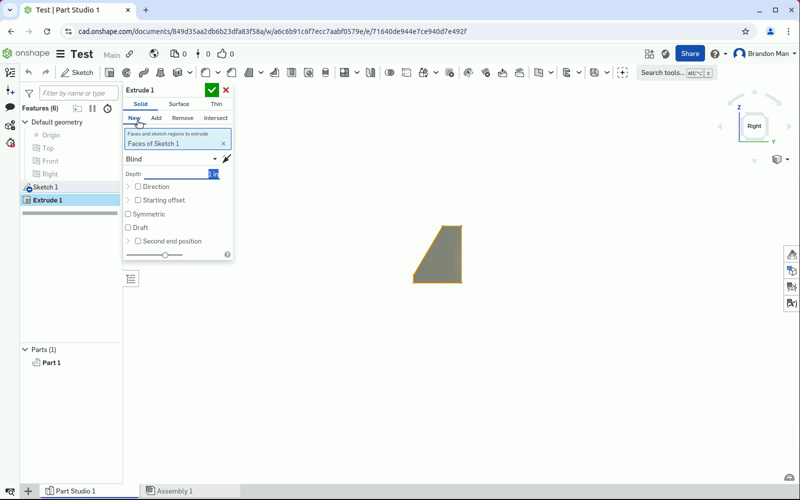
text(7.702)
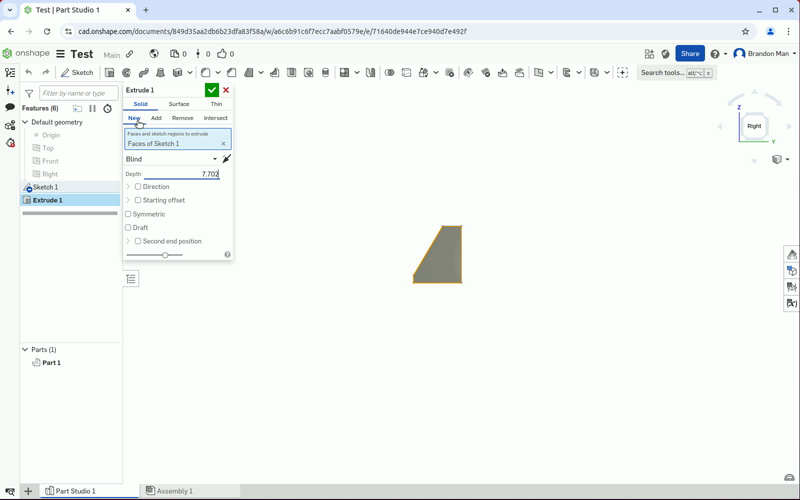
key(tab, 3)
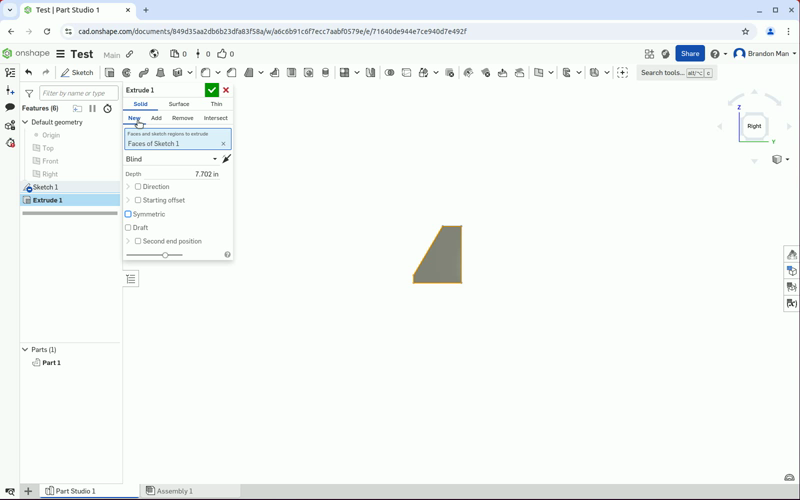
key(space)
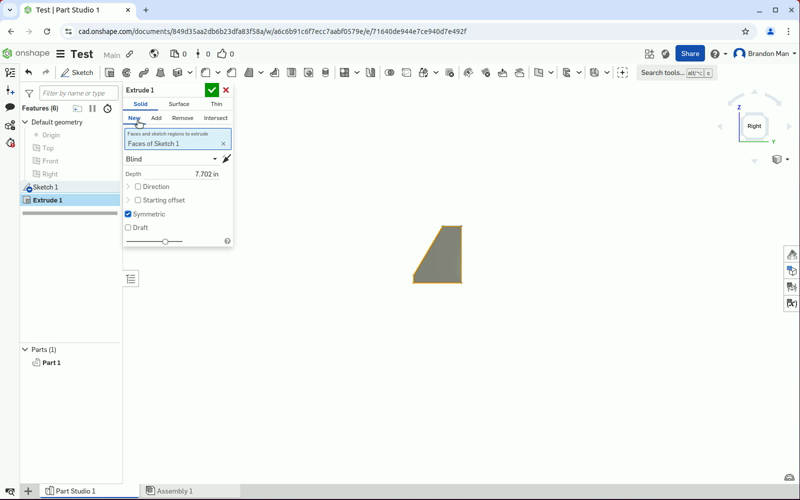
key(enter)
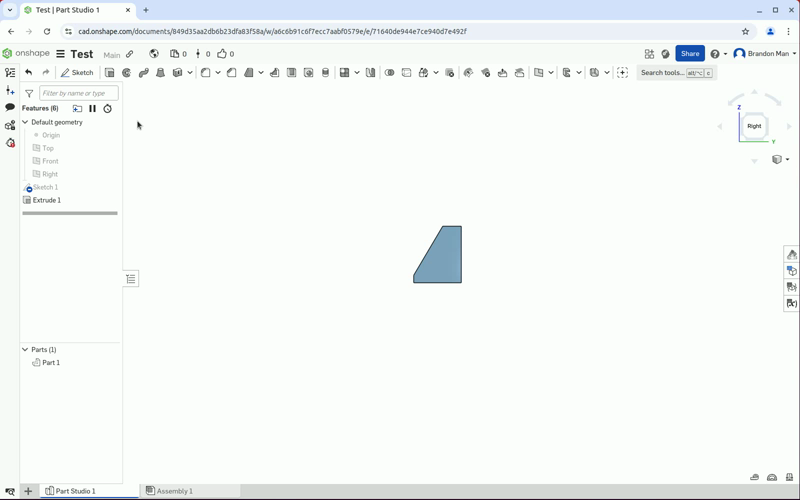
key(shift+h)
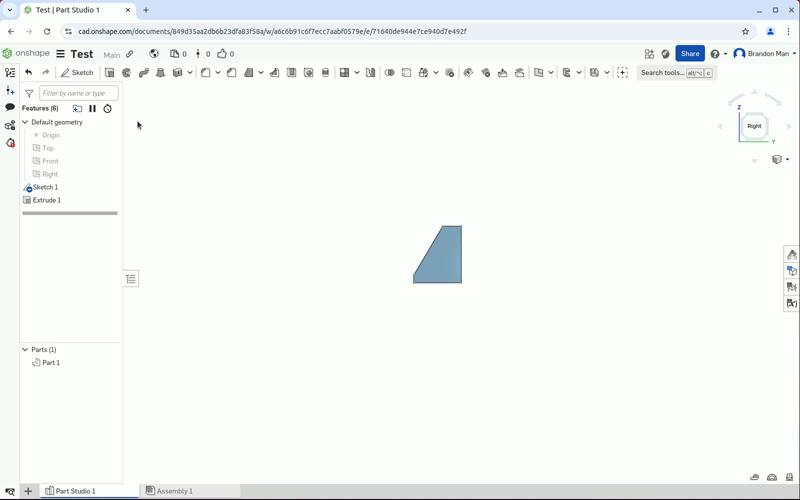
key(shift+h)
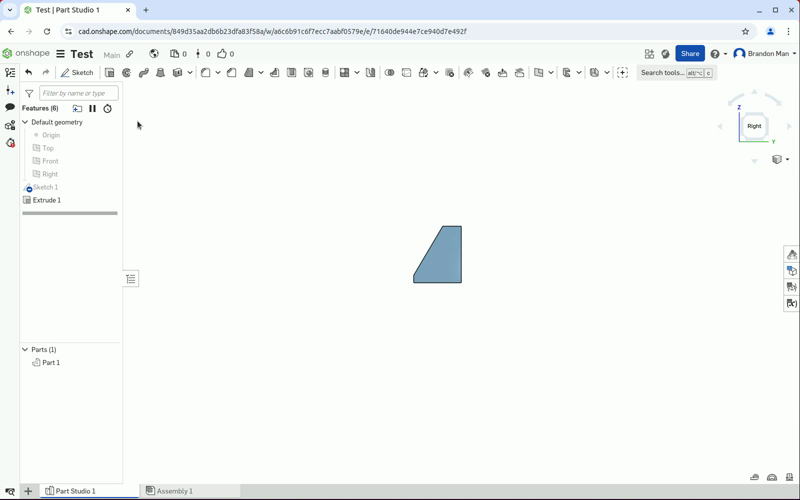
mouse_move(73, 189)
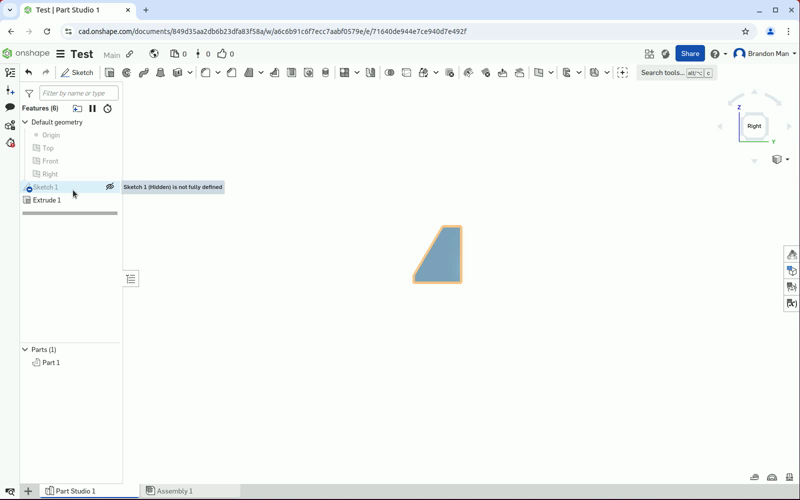
click(73, 189)
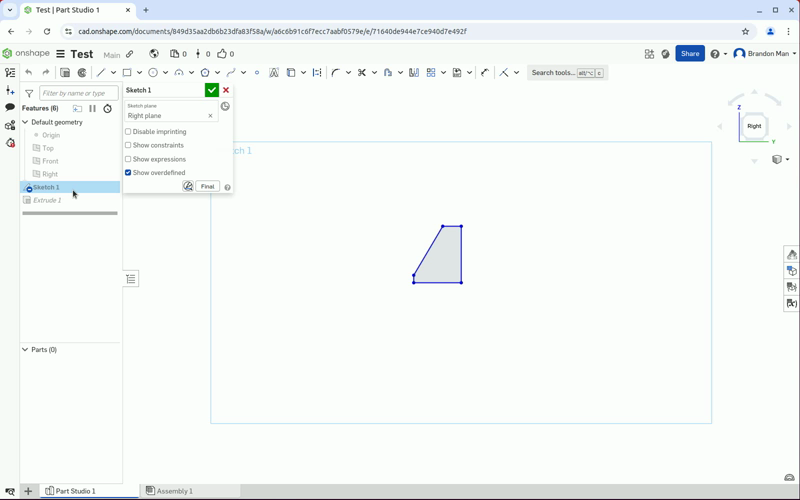
mouse_move(229, 92)
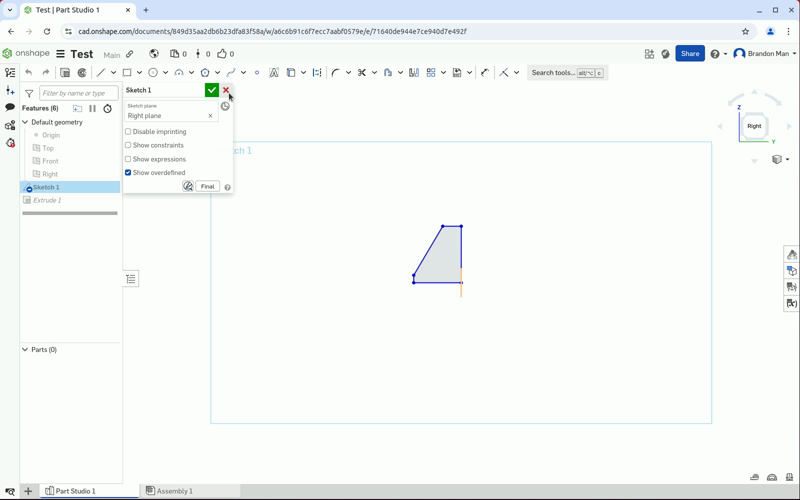
click(229, 92)
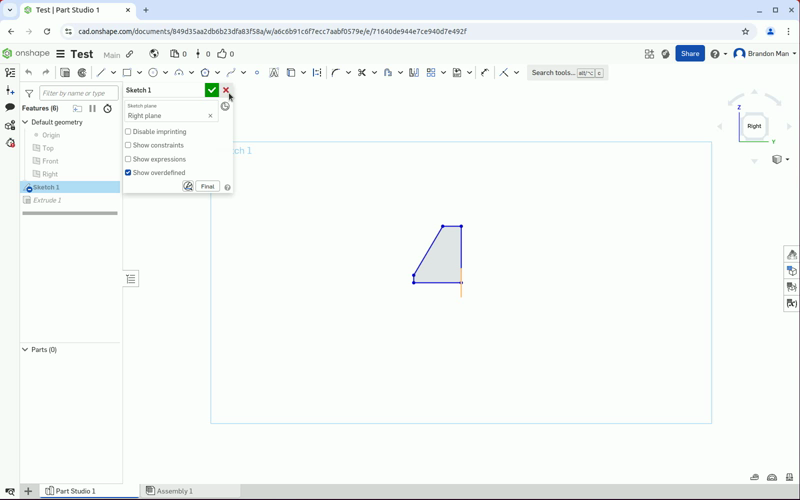
key(shift+s)
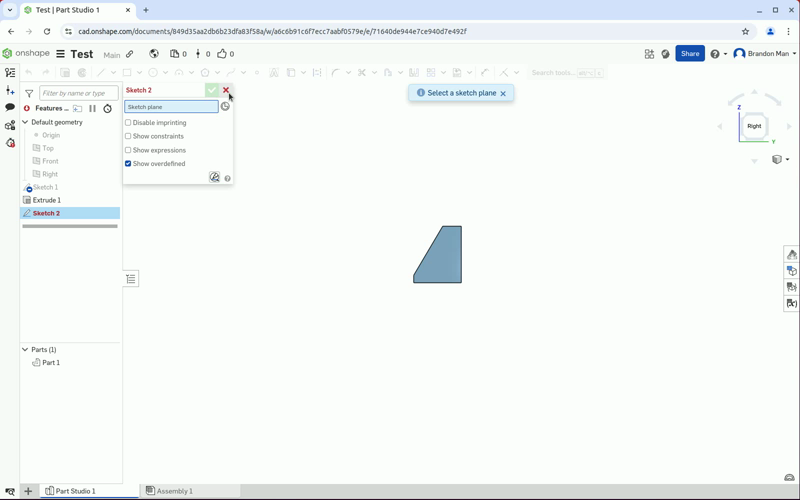
mouse_move(73, 176)
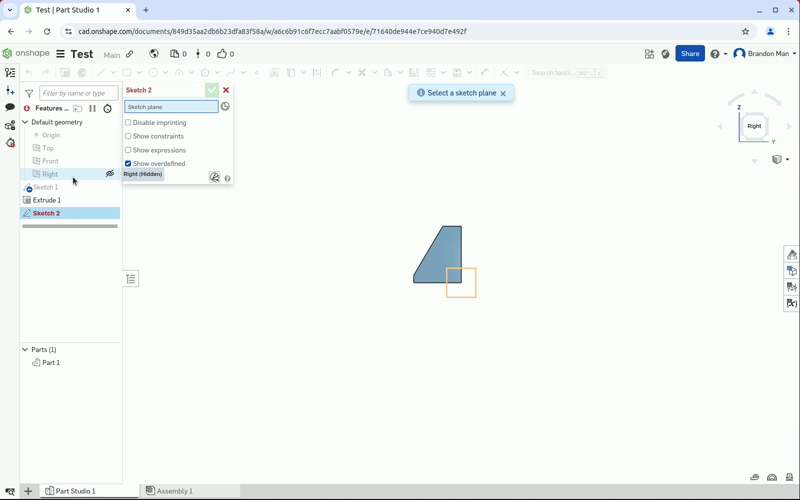
click(73, 176)
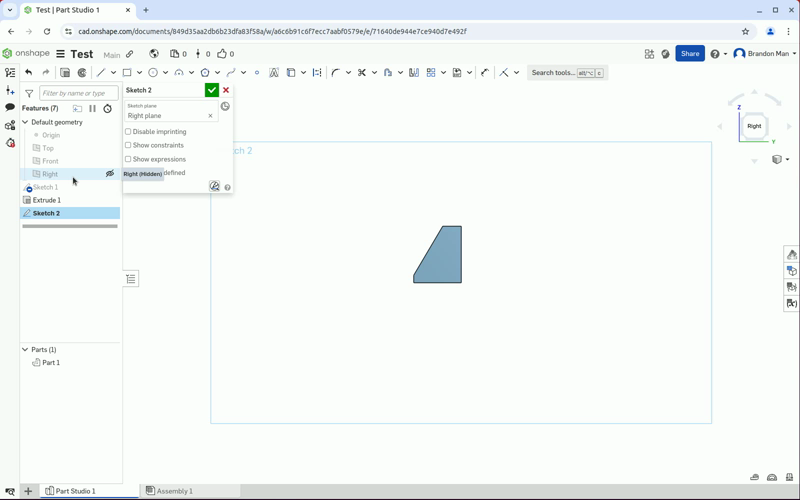
mouse_move(73, 352)
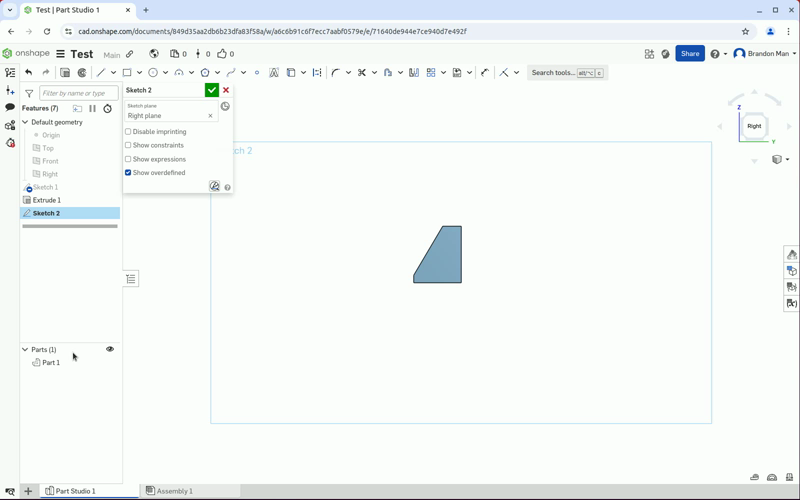
key(y)
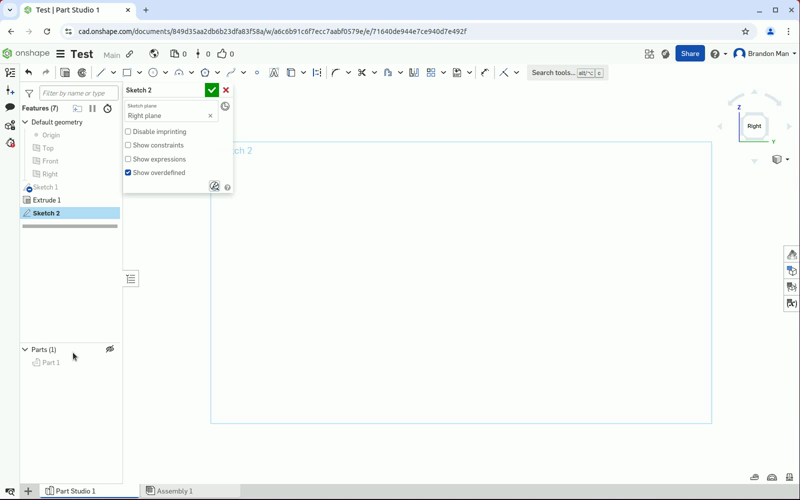
key(l)
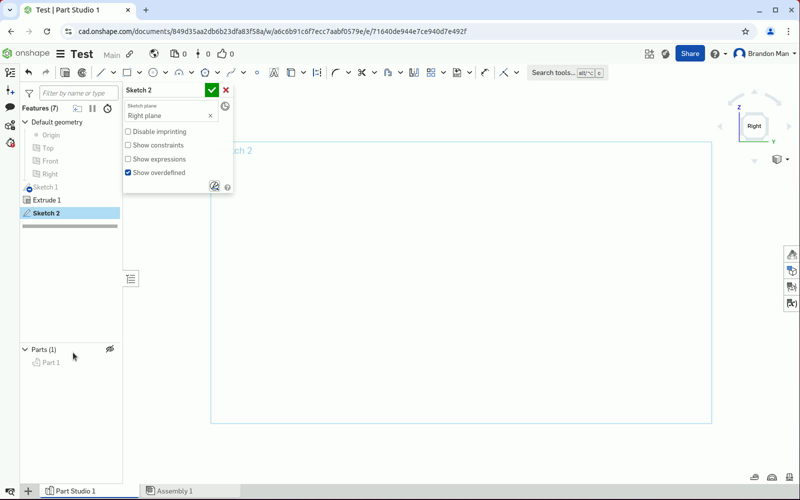
key_down(shift)
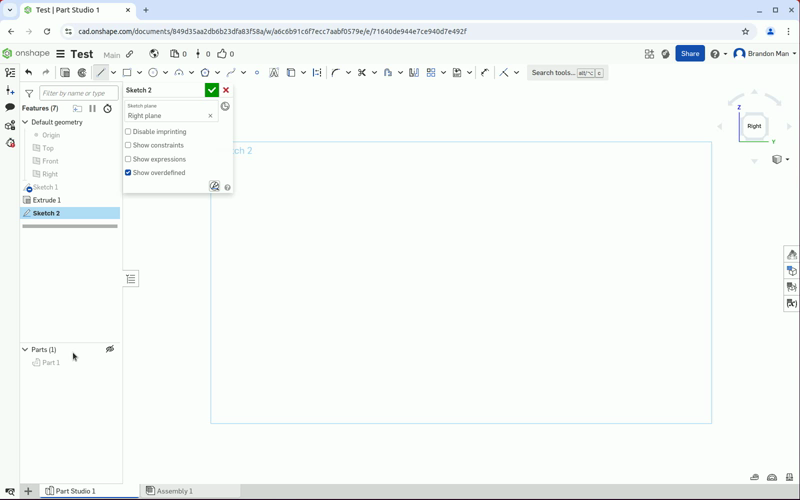
mouse_move(426, 171)
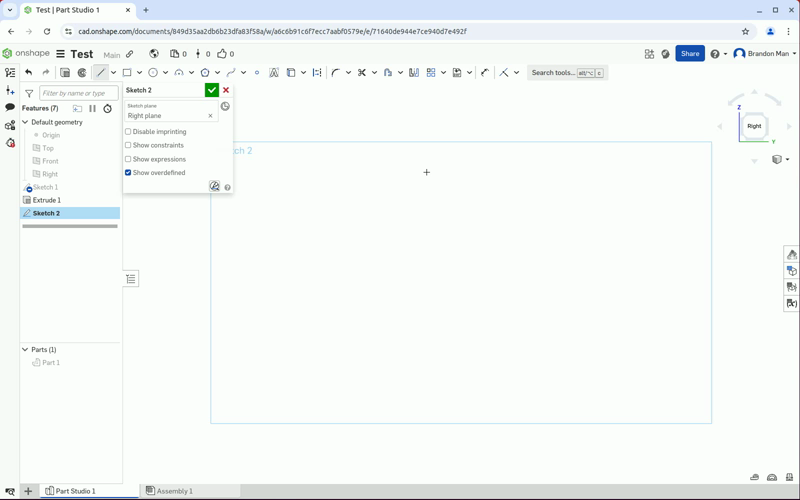
click(426, 171)
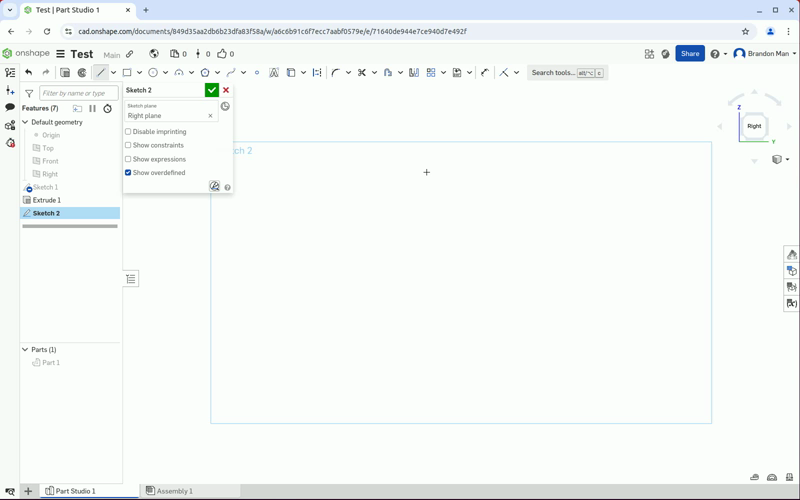
key_up(shift)
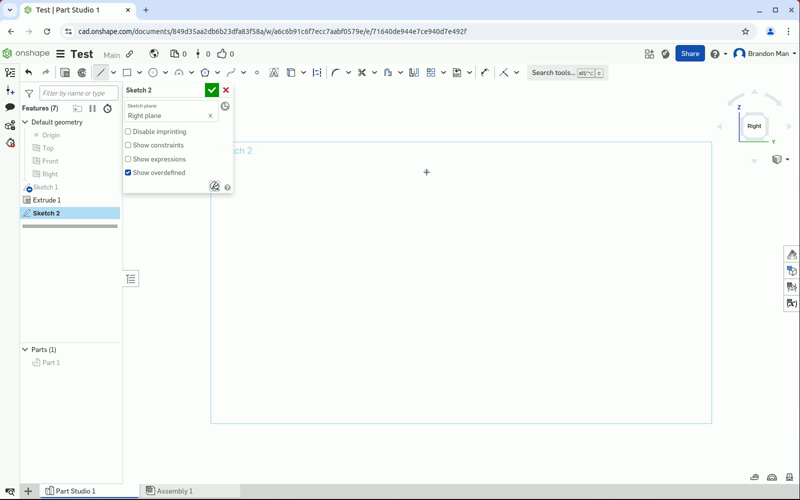
key_down(shift)
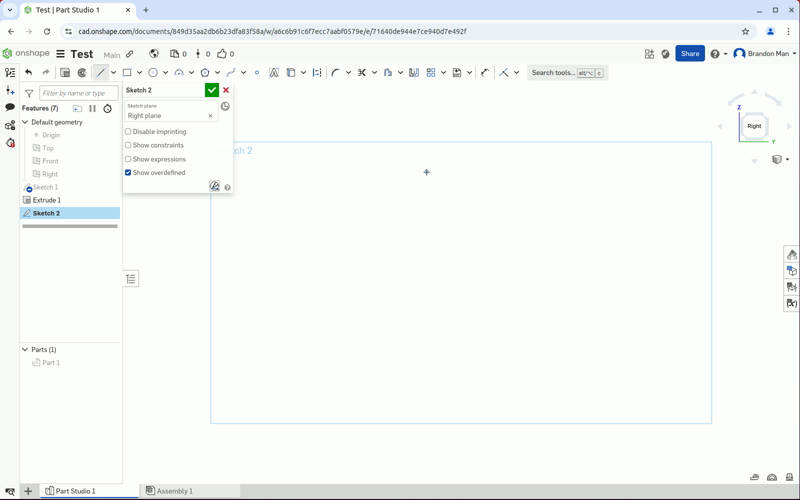
mouse_move(456, 171)
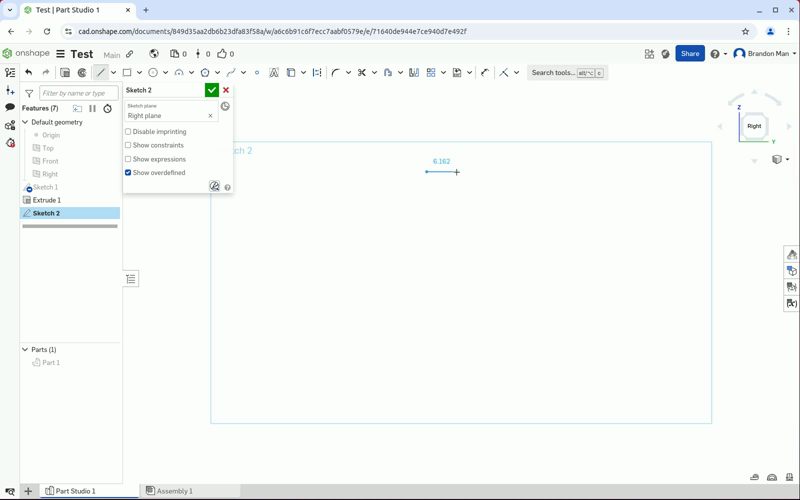
mouse_move(440, 222)
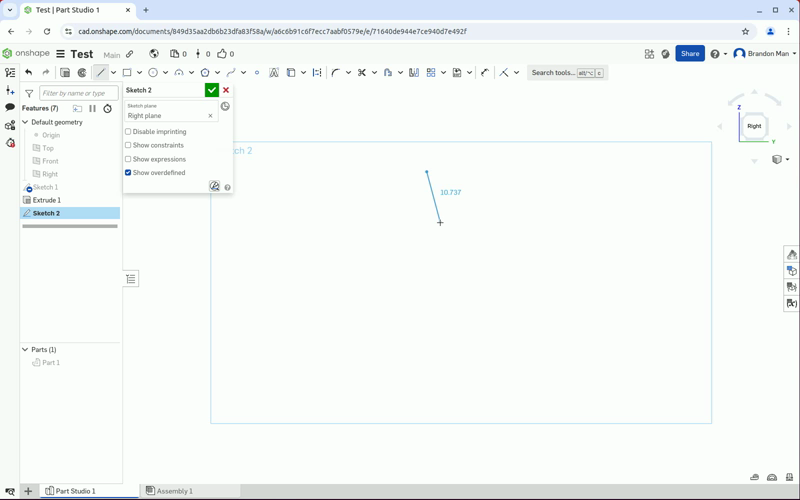
click(440, 222)
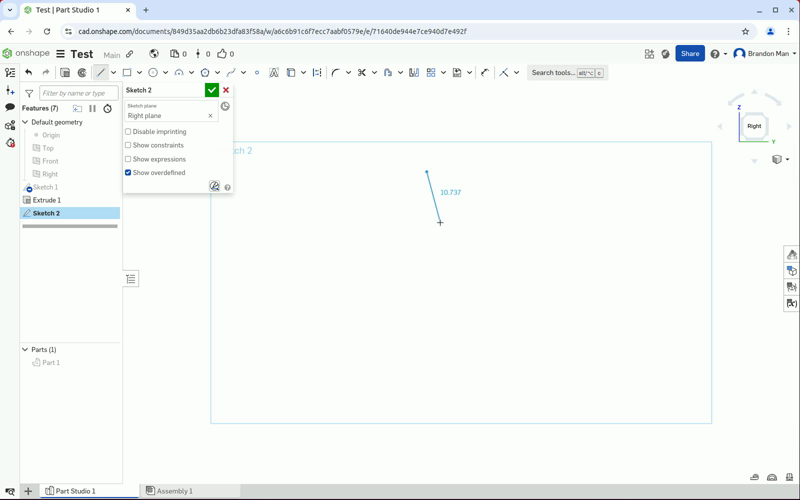
key_up(shift)
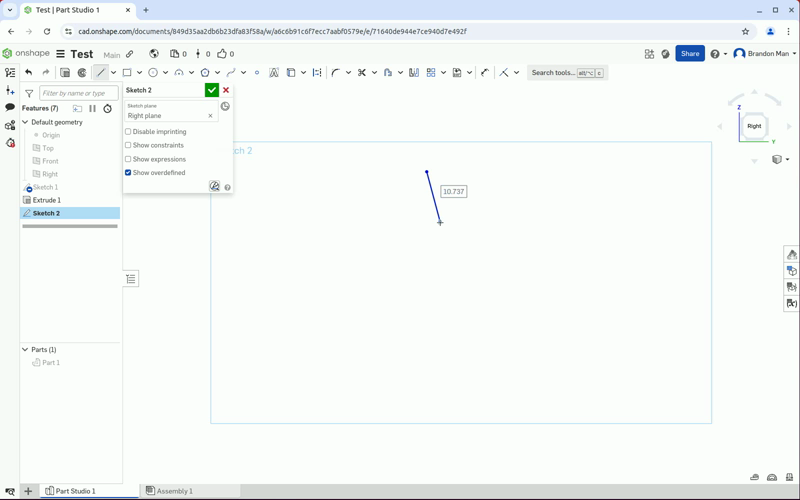
key(esc)
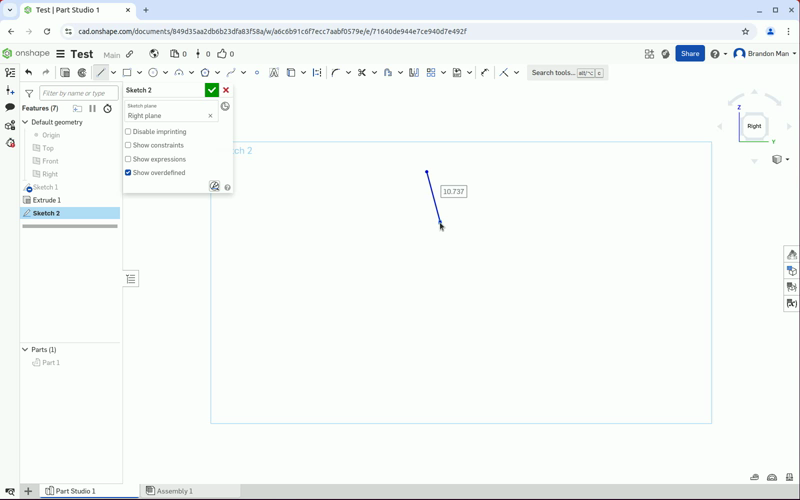
key(a)
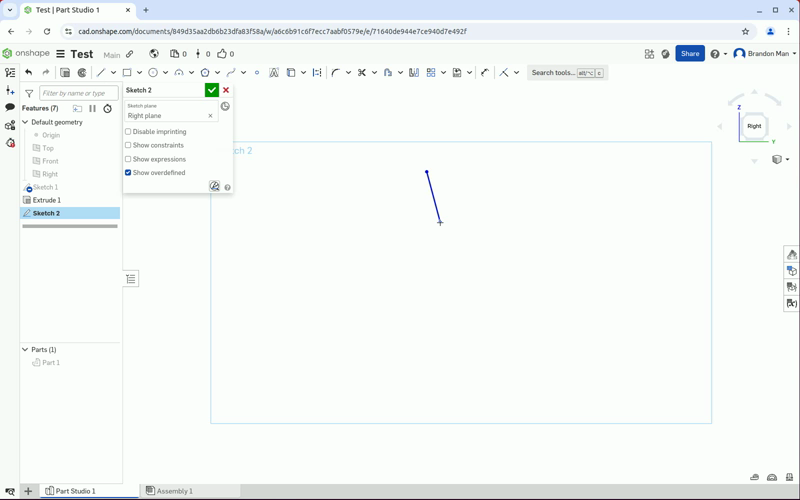
mouse_move(440, 222)
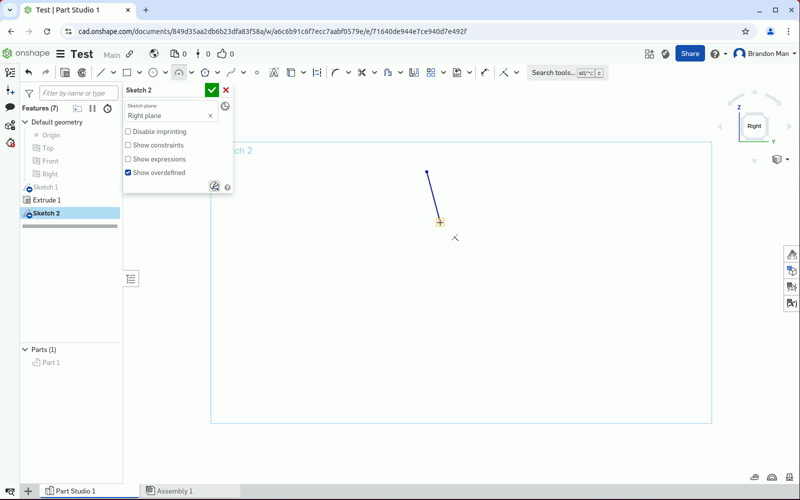
click(440, 222)
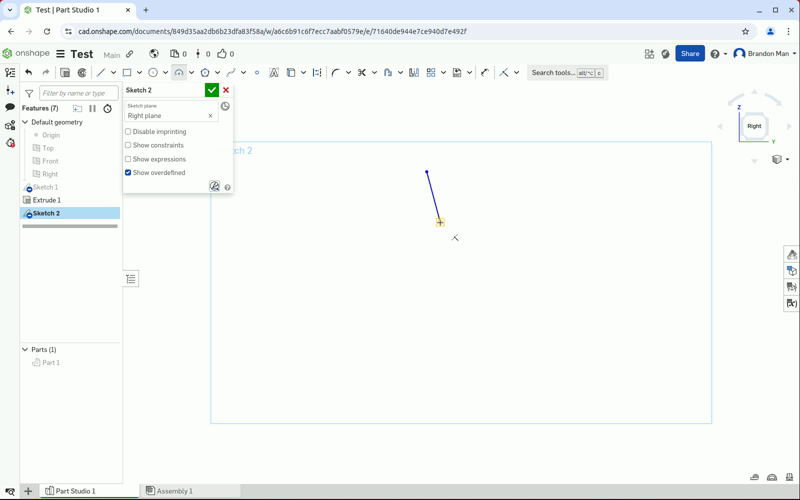
key_down(shift)
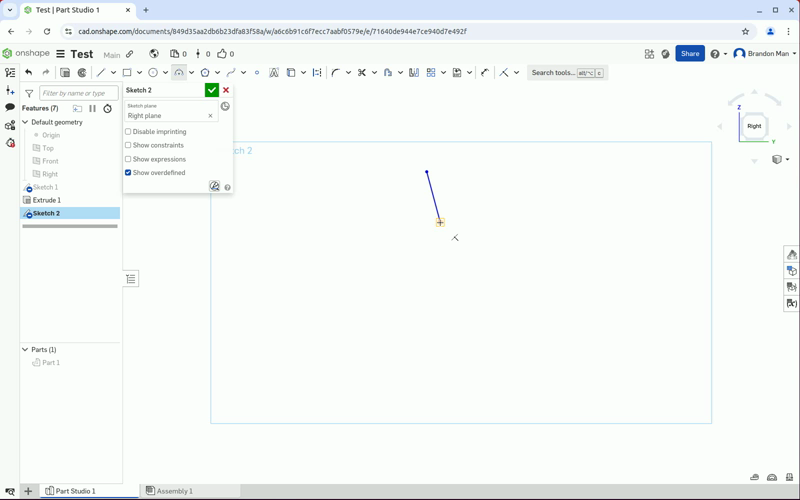
mouse_move(446, 226)
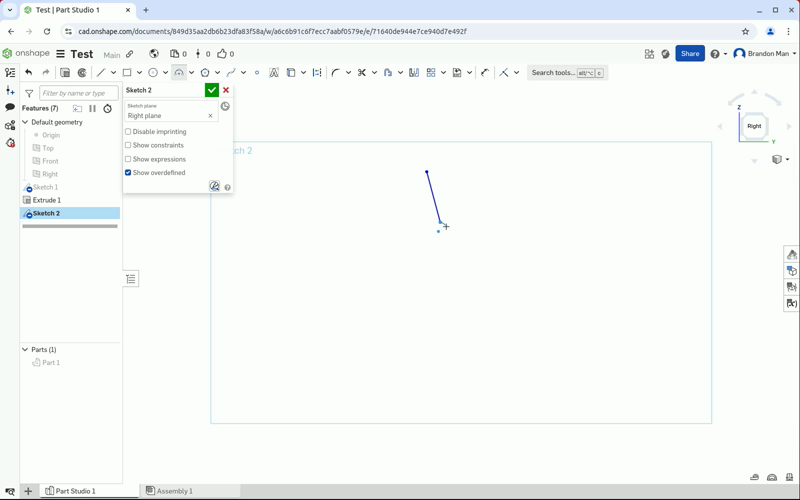
scroll(6)
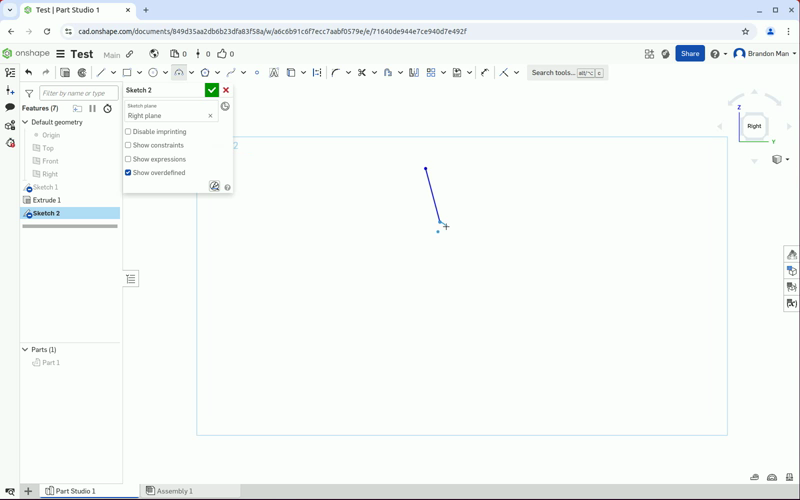
scroll(6)
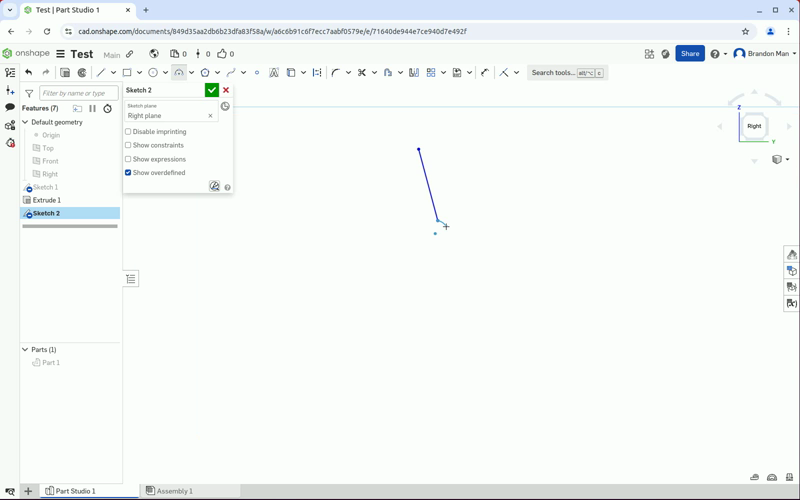
scroll(6)
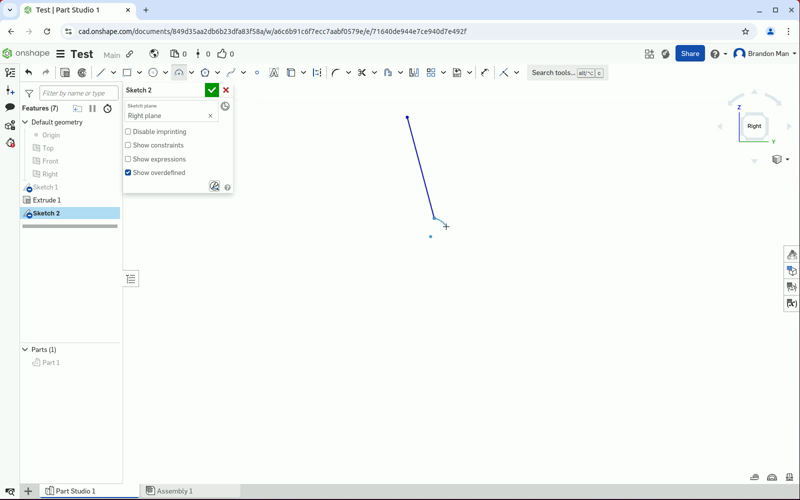
scroll(6)
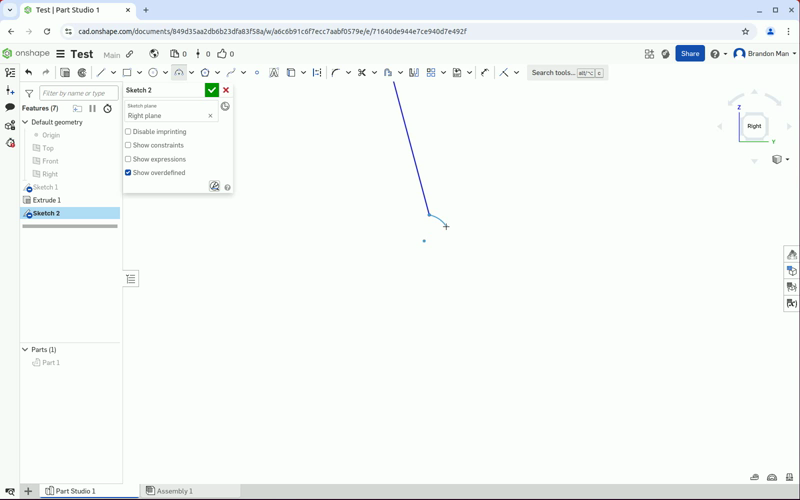
scroll(6)
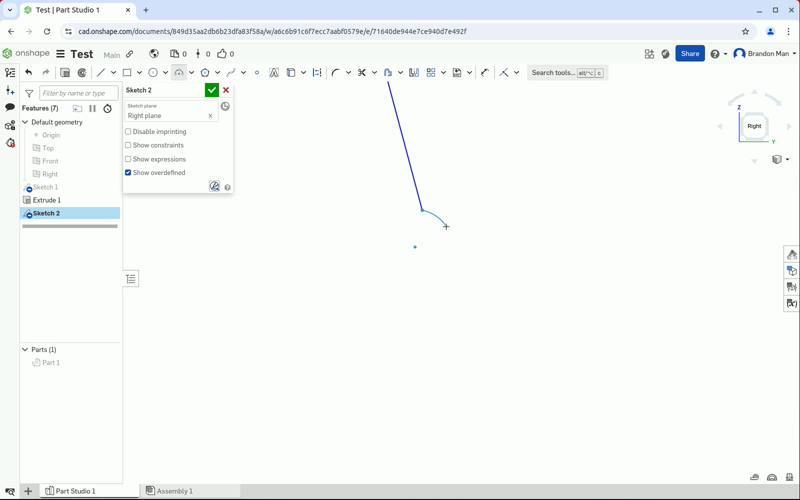
scroll(6)
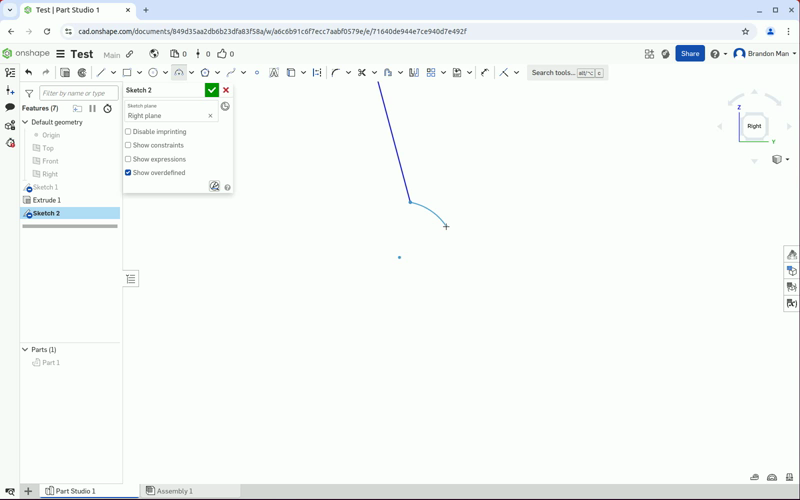
scroll(6)
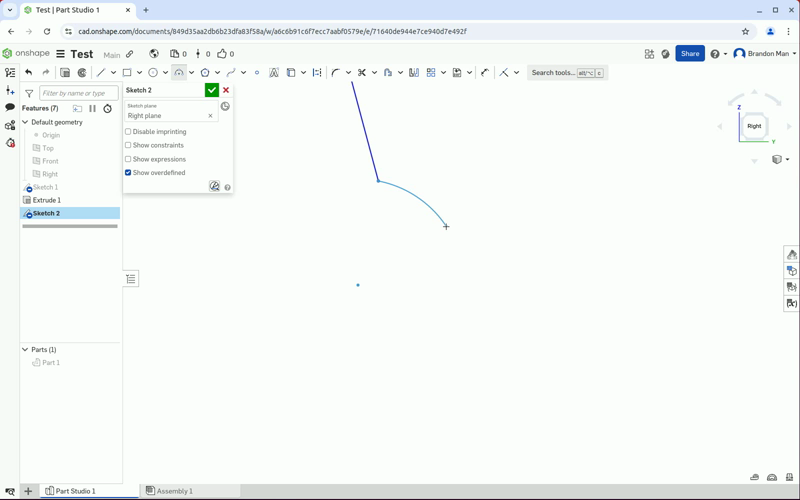
click(446, 226)
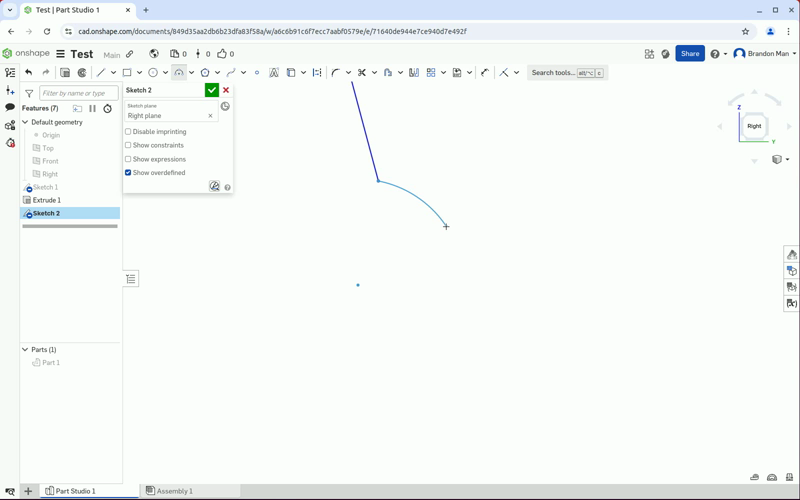
scroll(-6)
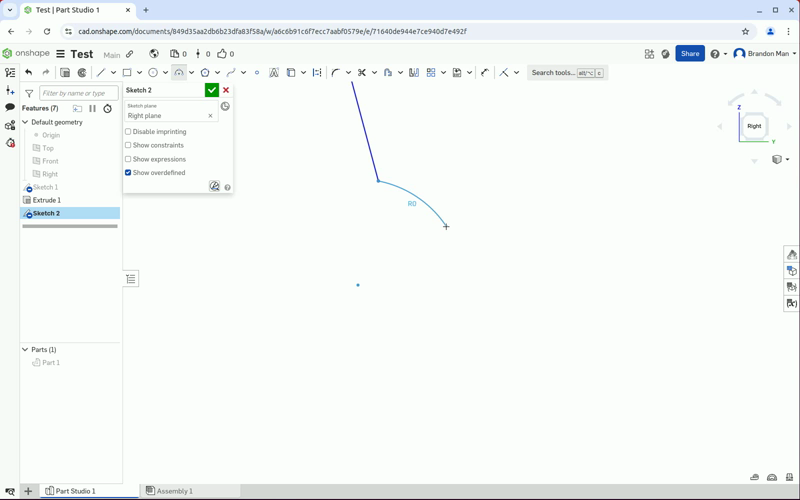
scroll(-6)
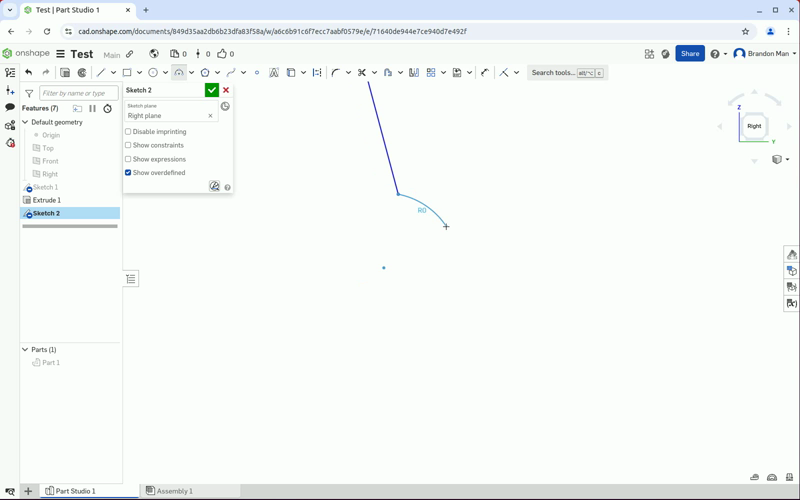
scroll(-6)
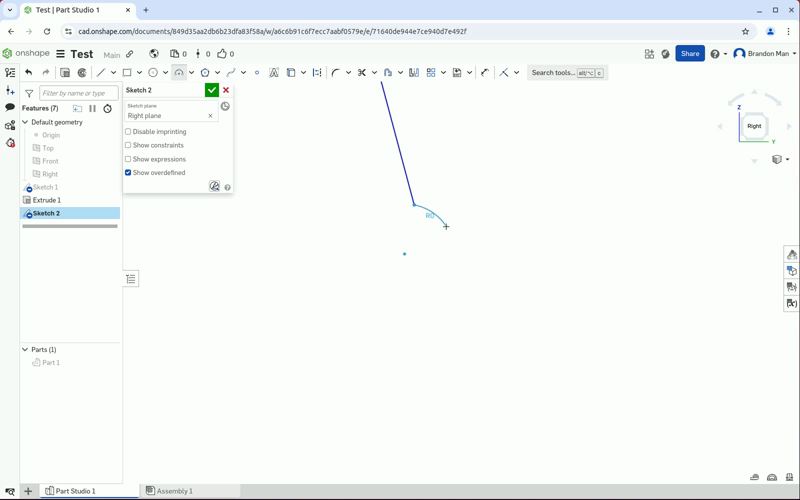
scroll(-6)
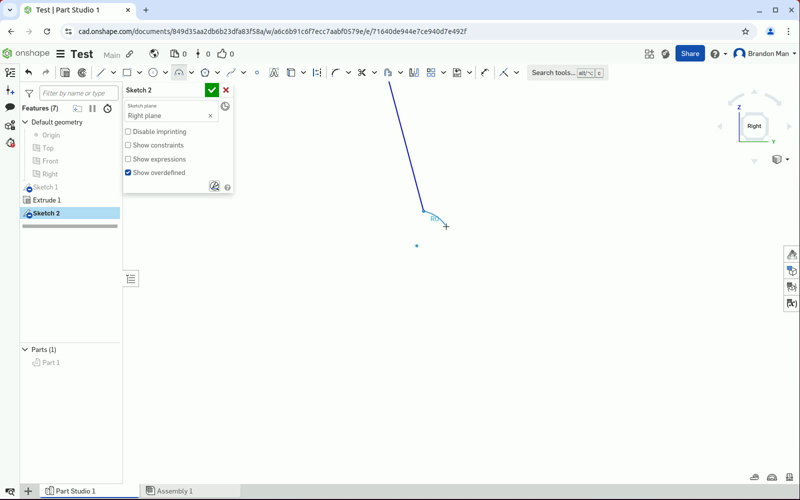
scroll(-6)
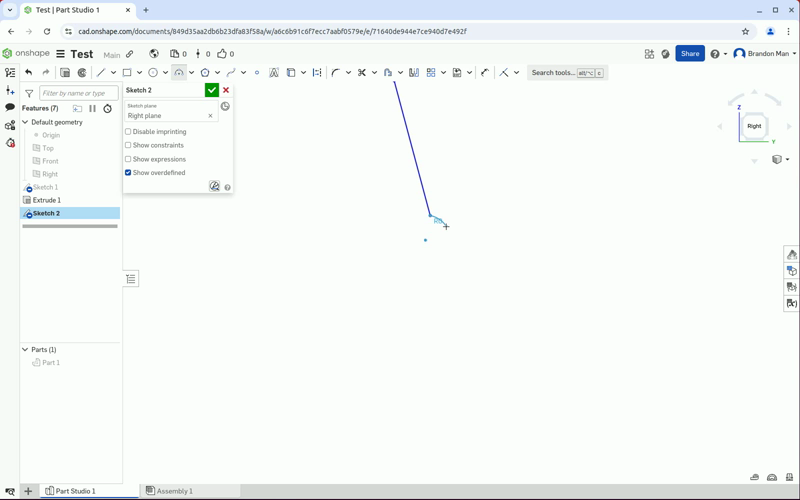
scroll(-6)
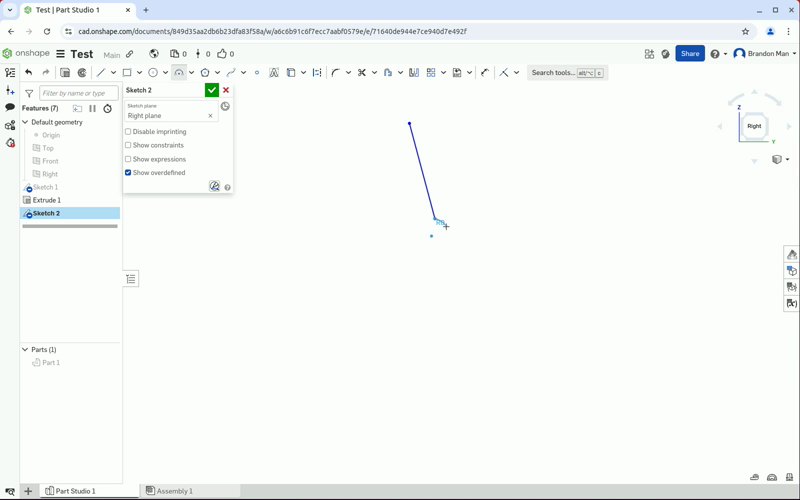
scroll(-6)
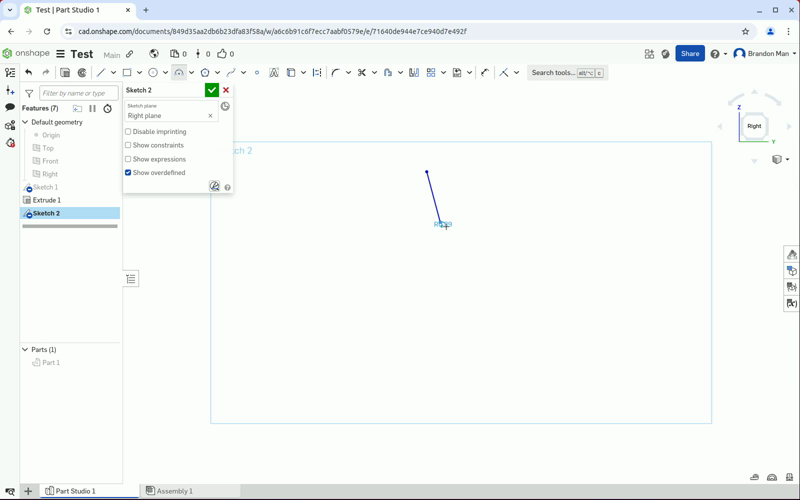
mouse_move(438, 231)
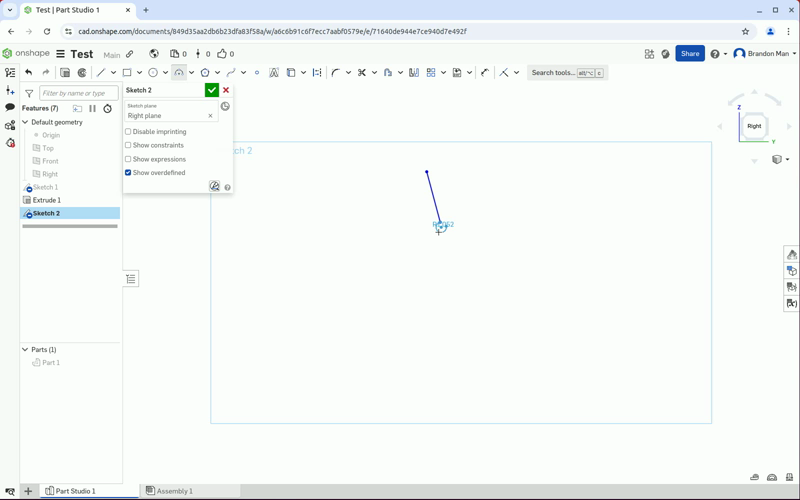
scroll(6)
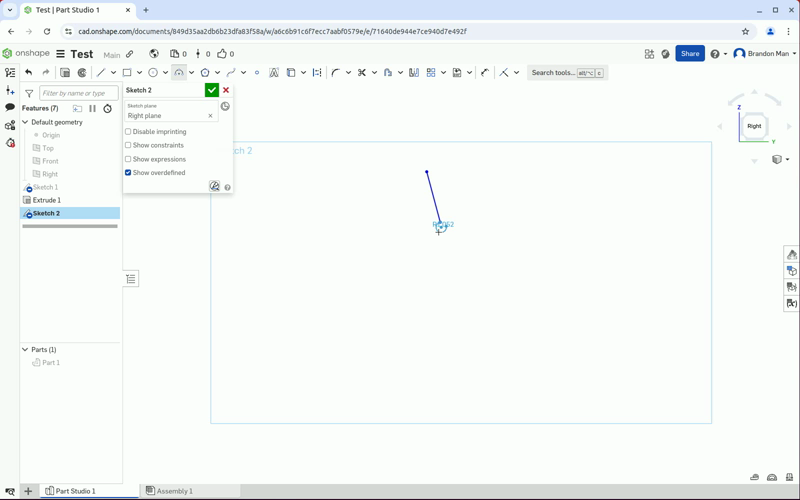
scroll(6)
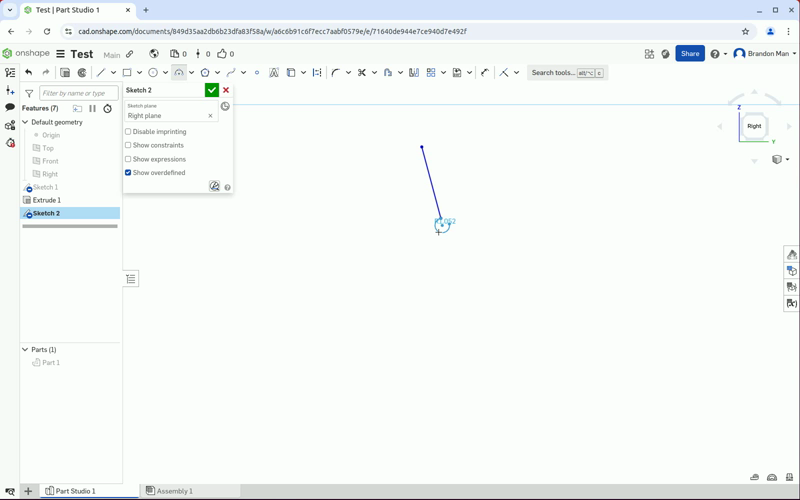
scroll(6)
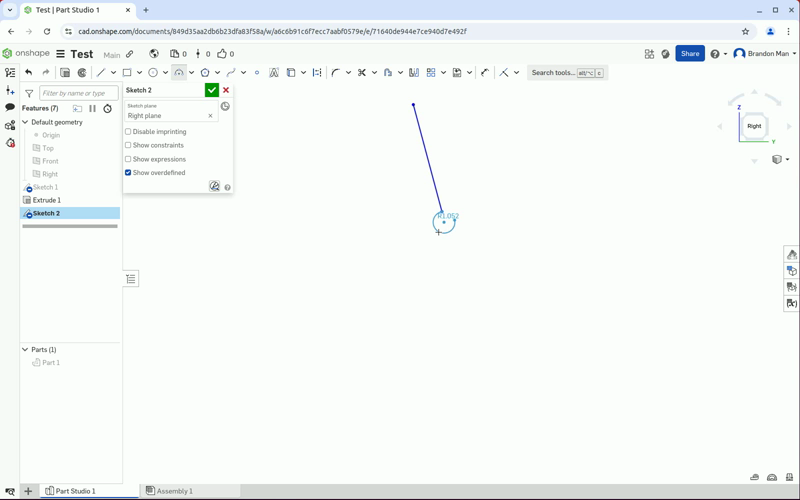
scroll(6)
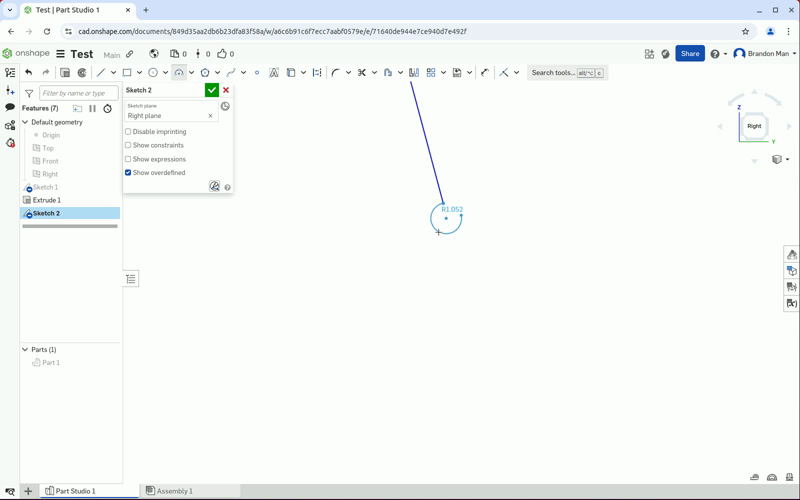
scroll(6)
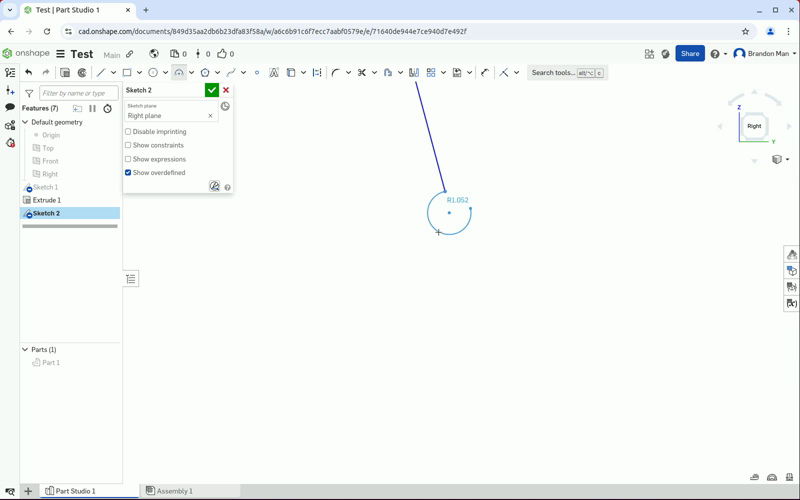
scroll(6)
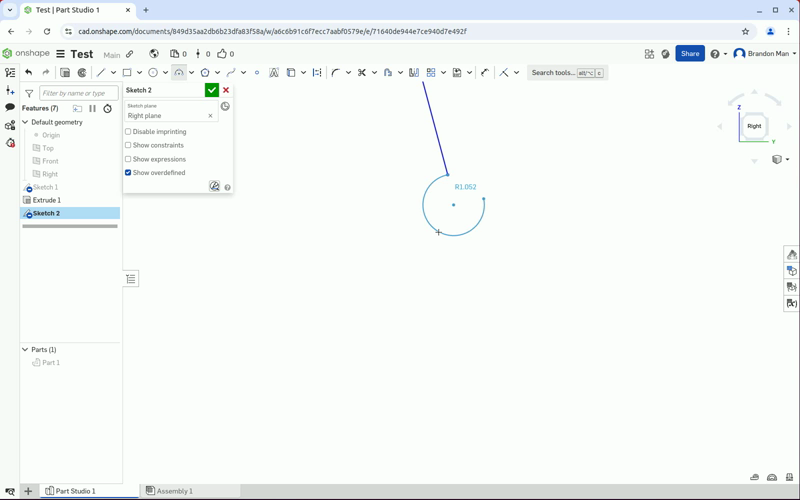
scroll(6)
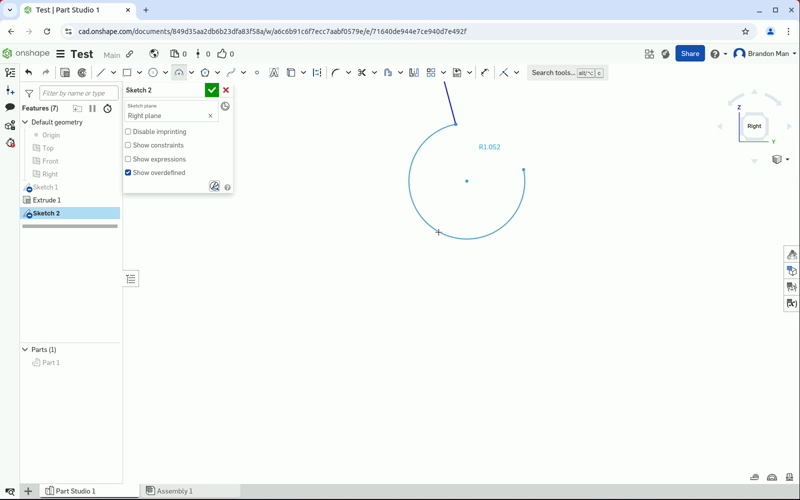
click(438, 231)
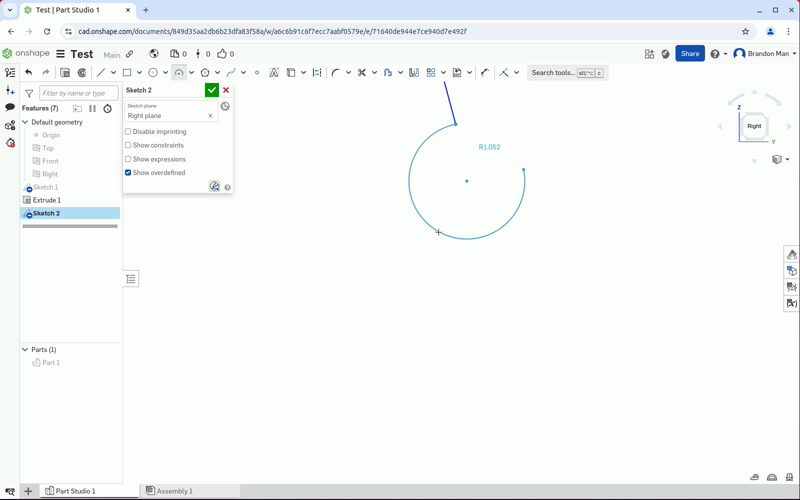
scroll(-6)
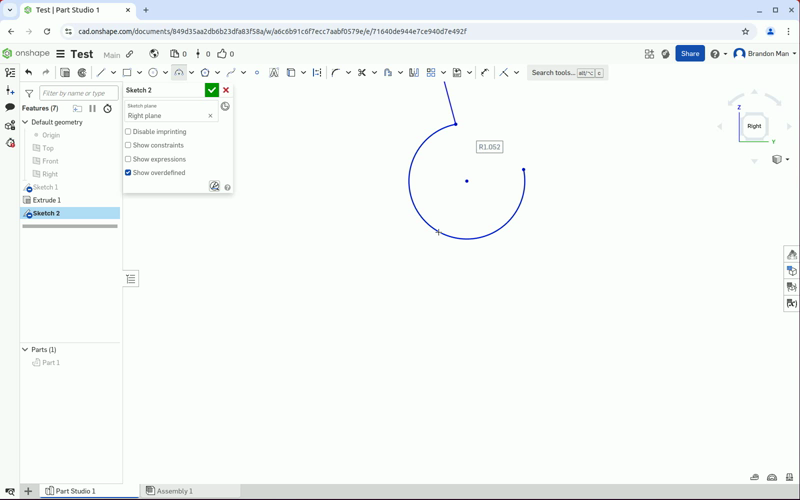
scroll(-6)
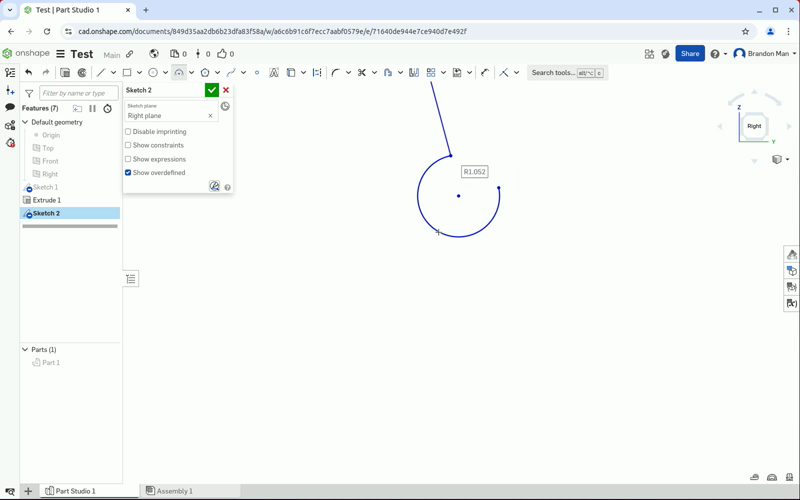
scroll(-6)
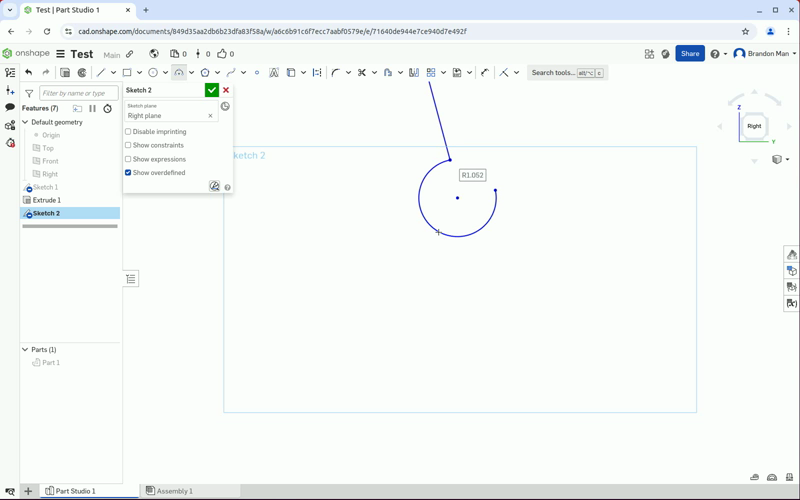
scroll(-6)
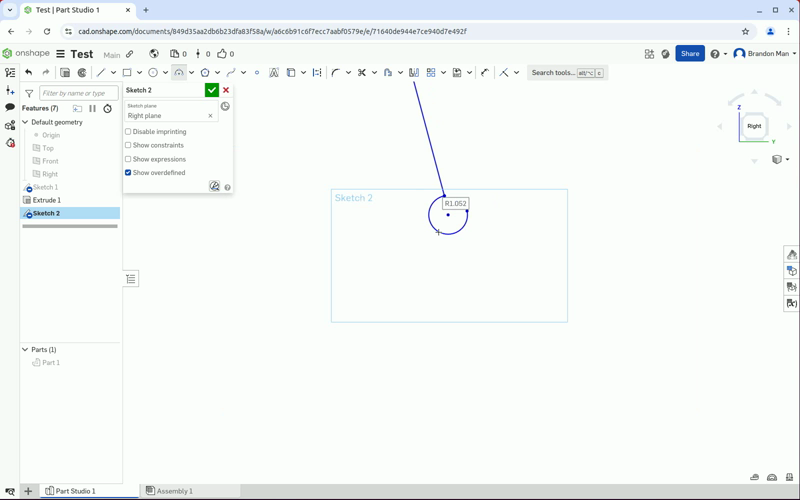
scroll(-6)
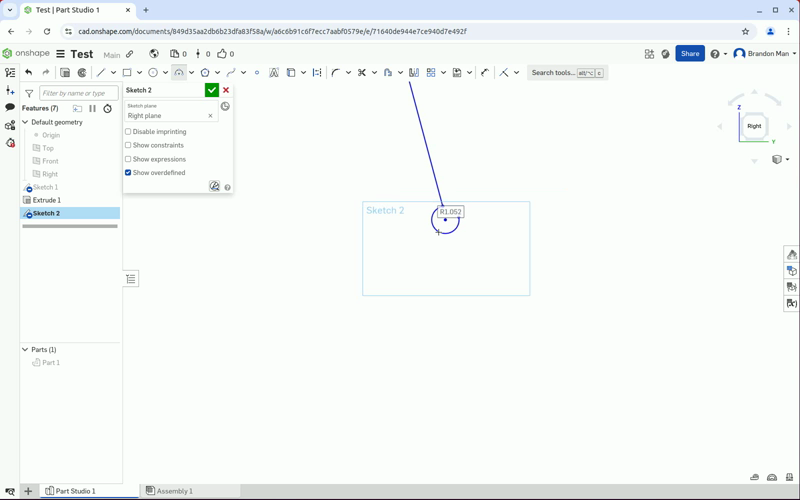
scroll(-6)
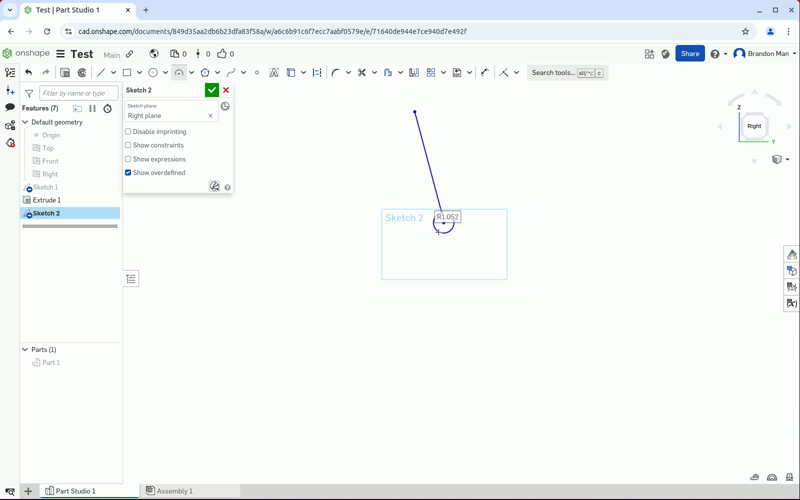
scroll(-6)
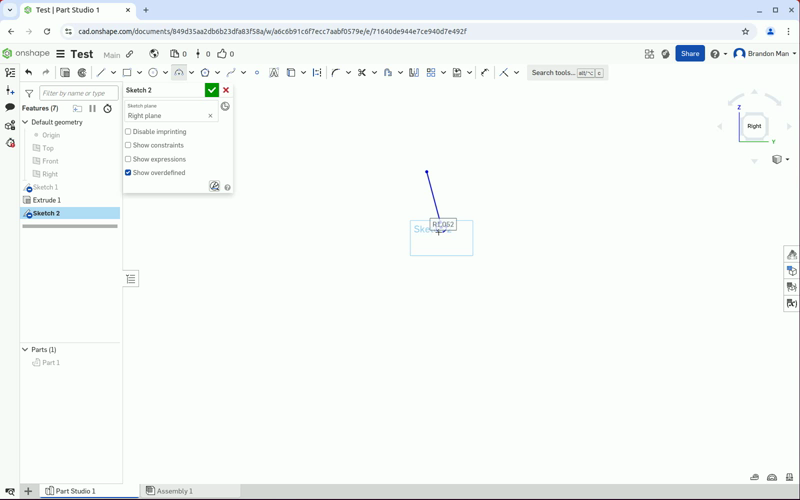
key_up(shift)
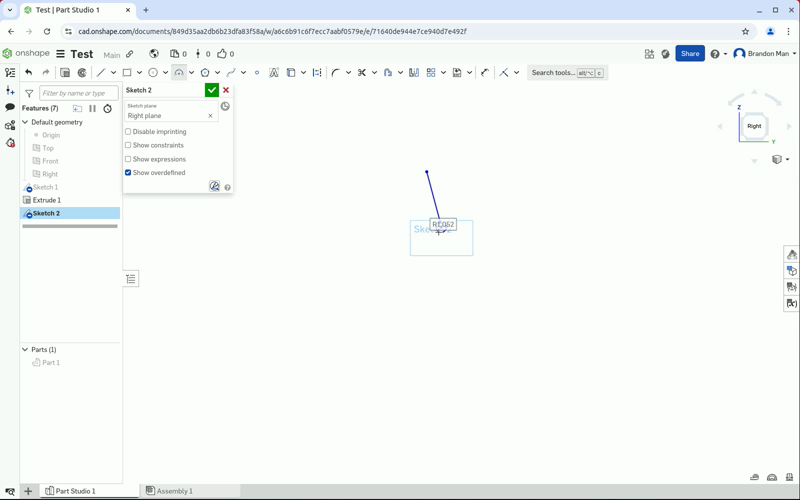
key(esc)
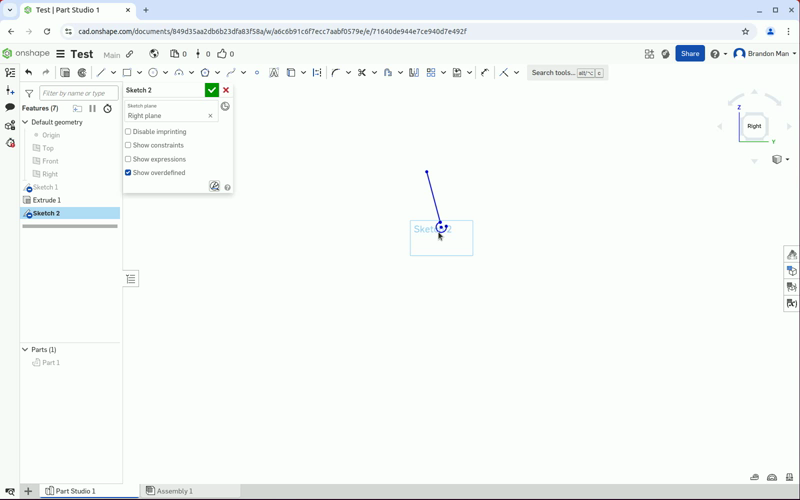
key(l)
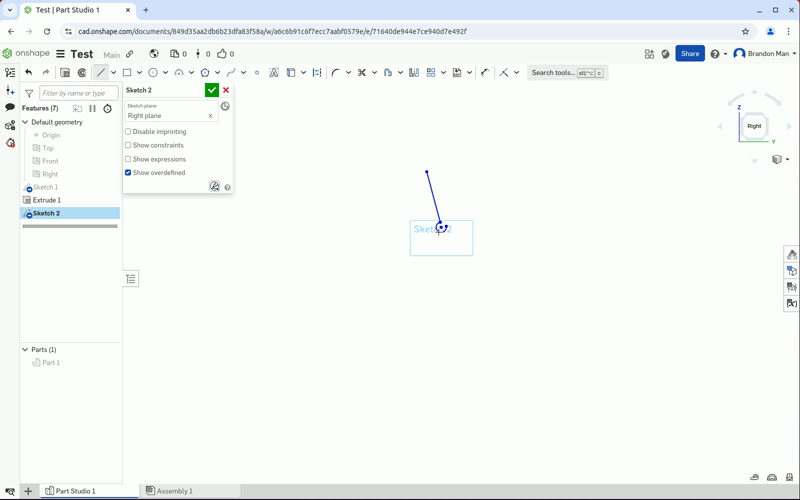
mouse_move(446, 226)
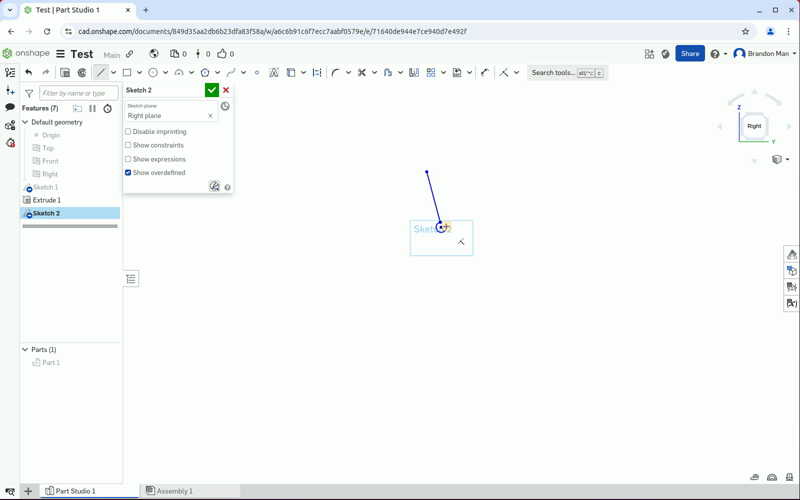
click(446, 226)
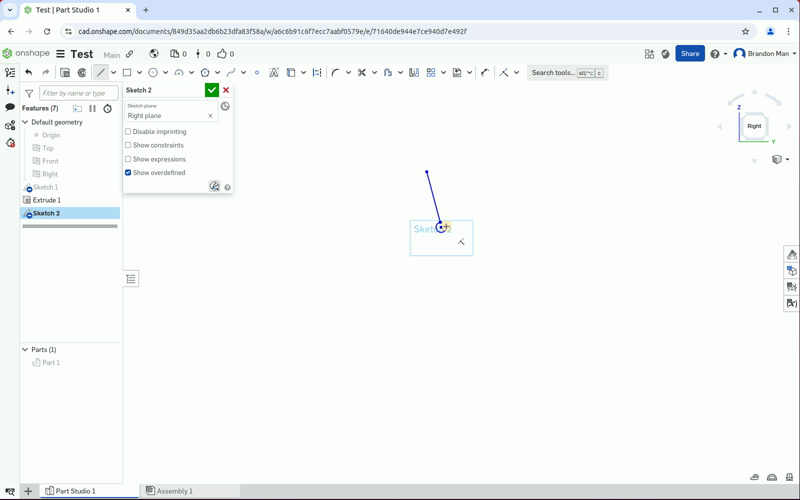
key_down(shift)
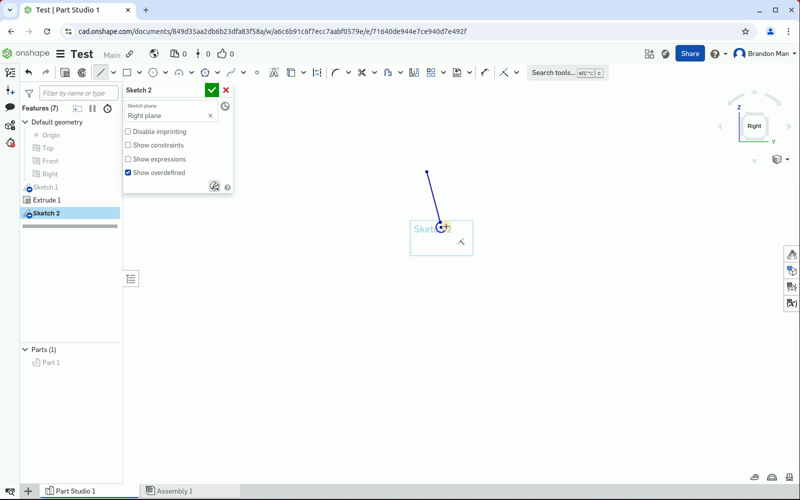
mouse_move(476, 226)
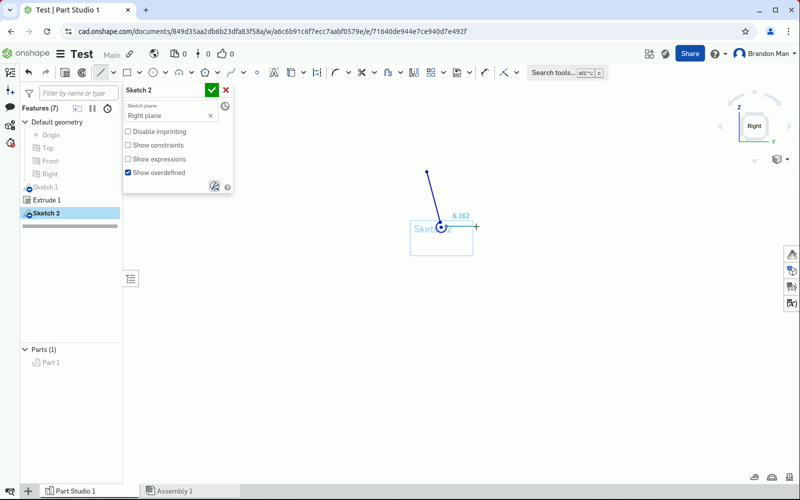
mouse_move(447, 225)
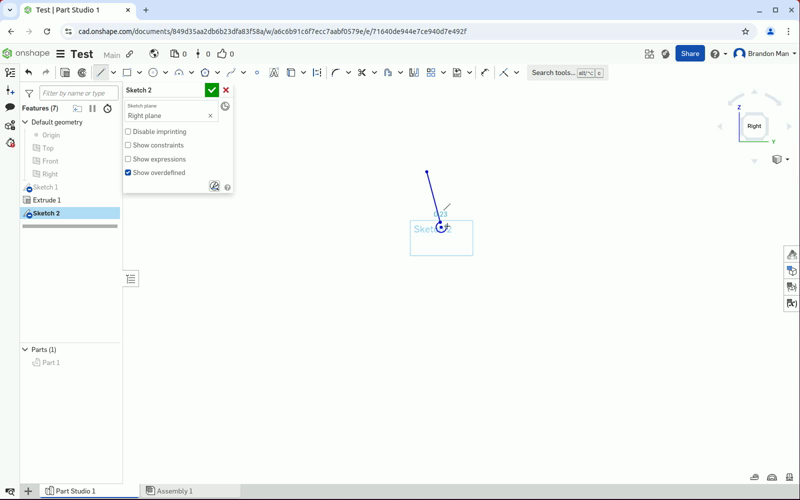
scroll(6)
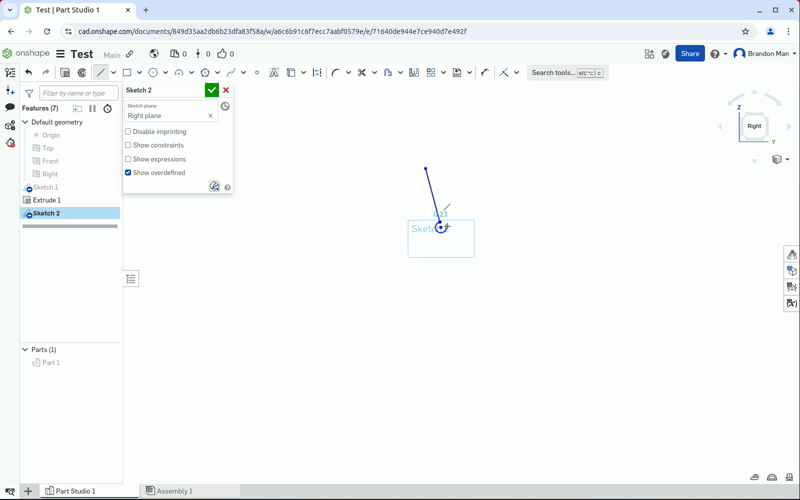
scroll(6)
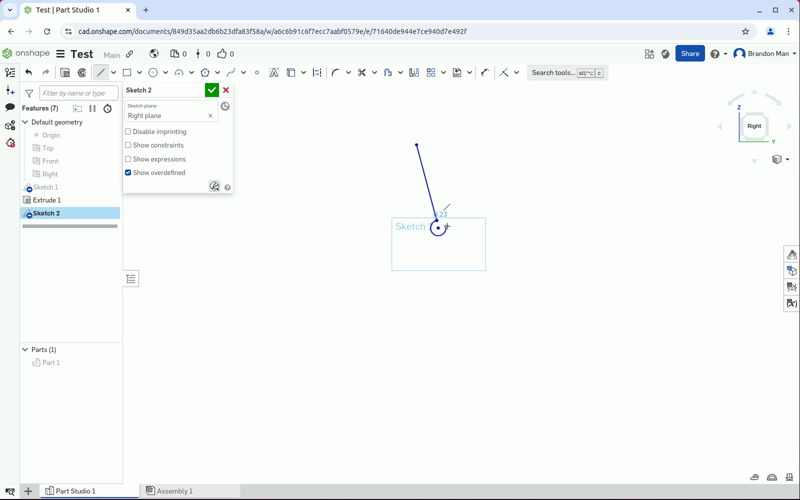
scroll(6)
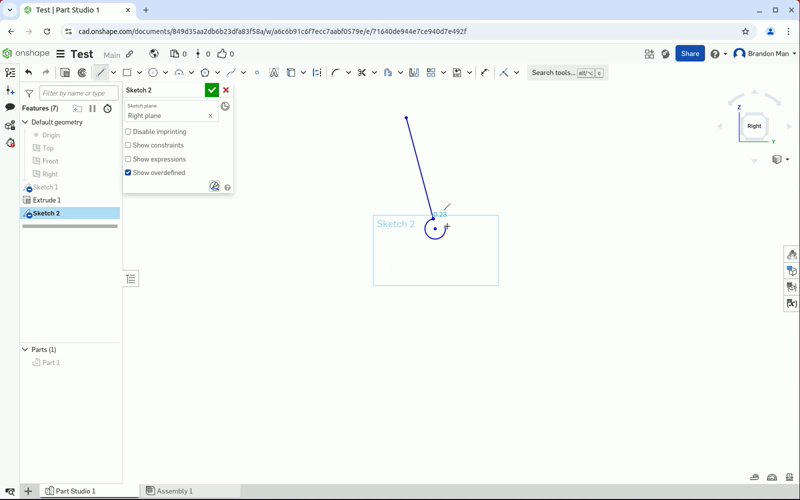
scroll(6)
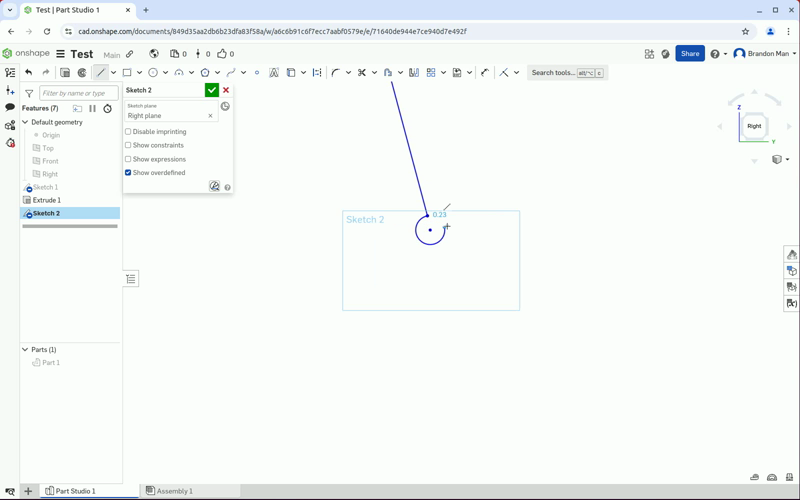
scroll(6)
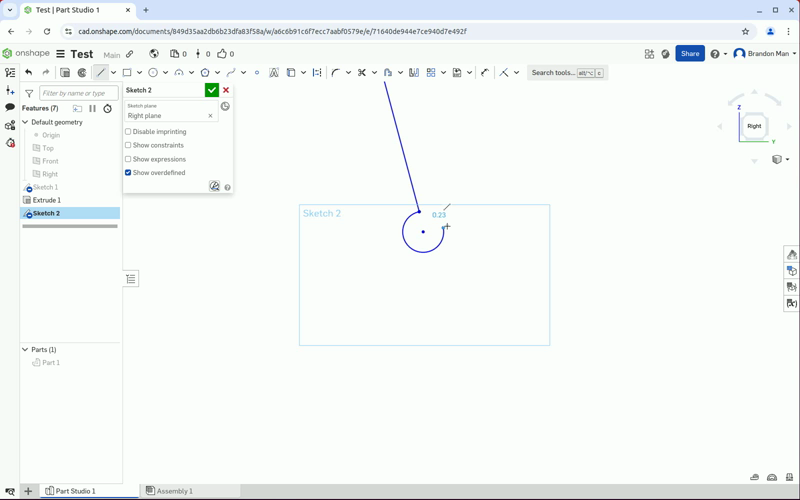
scroll(6)
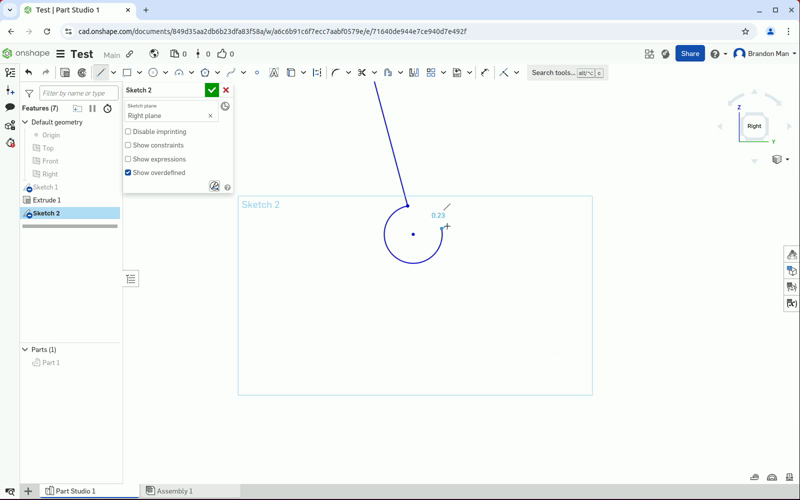
scroll(6)
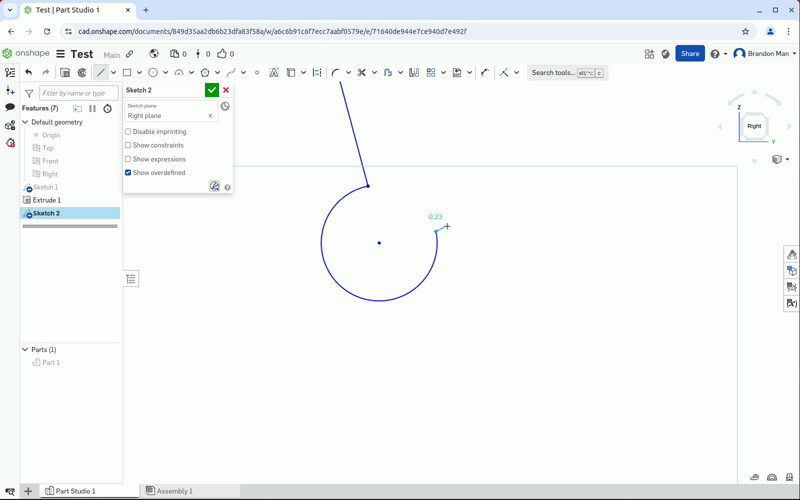
click(447, 225)
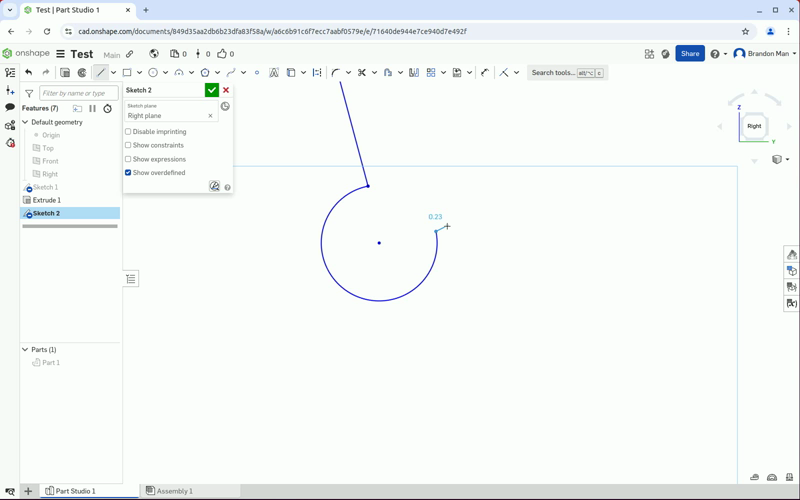
scroll(-6)
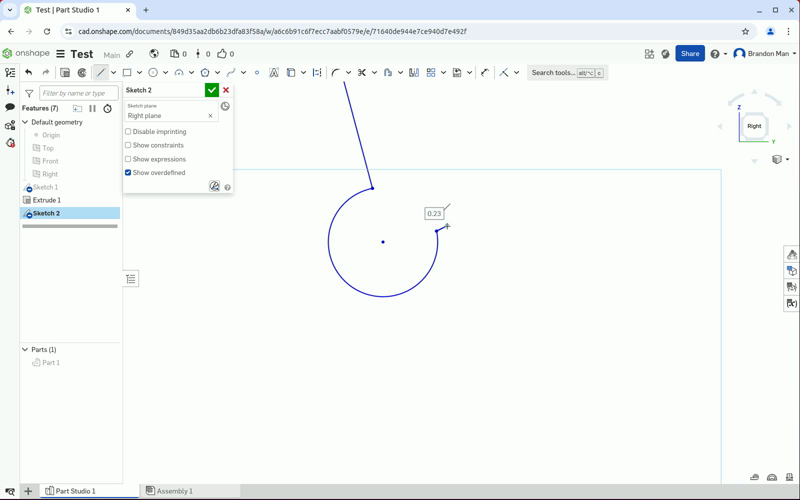
scroll(-6)
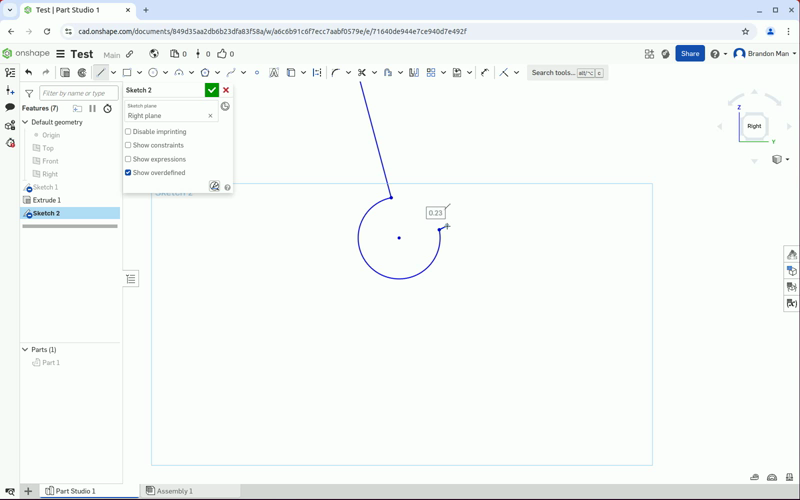
scroll(-6)
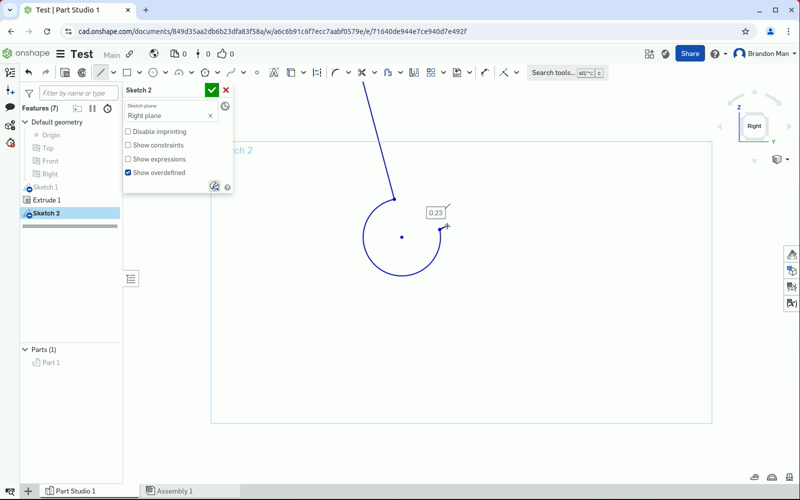
scroll(-6)
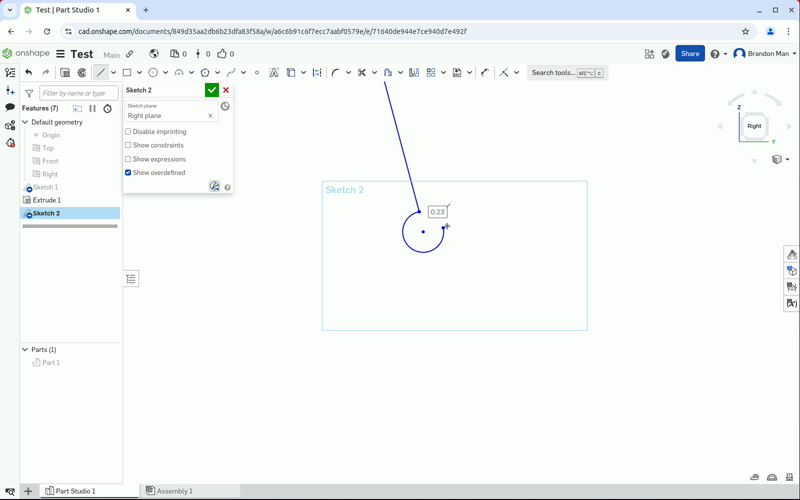
scroll(-6)
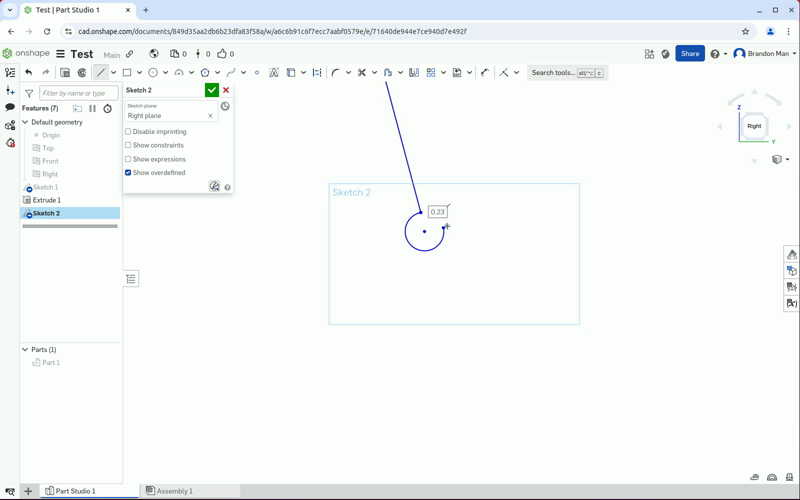
scroll(-6)
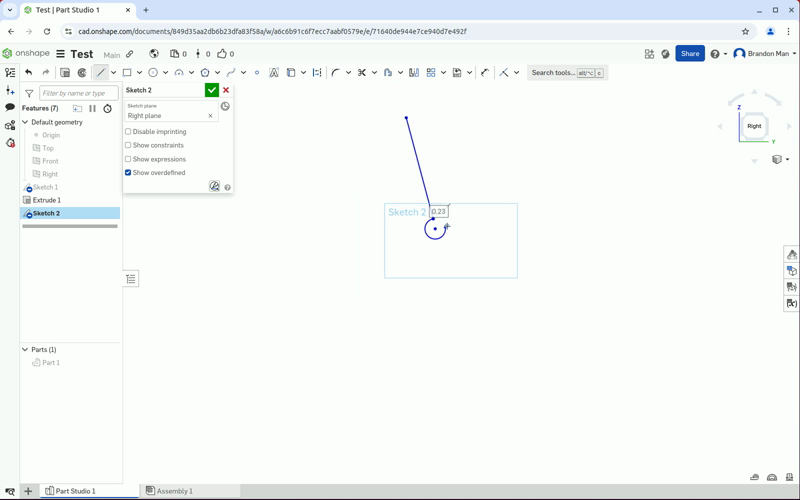
scroll(-6)
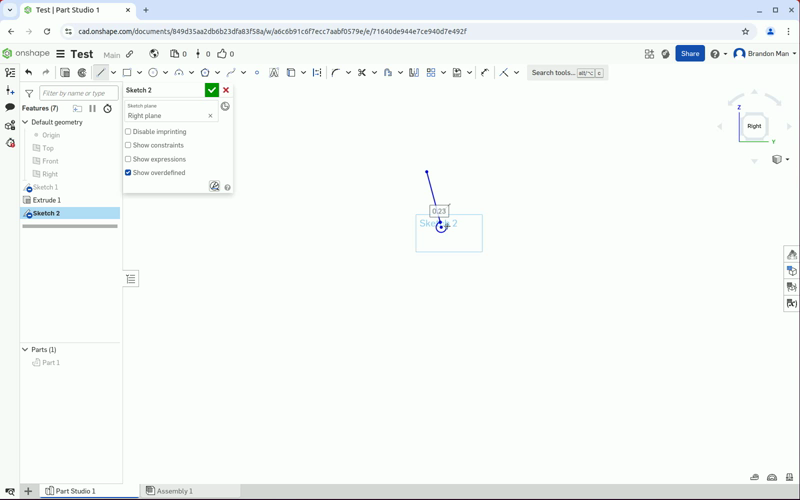
key_up(shift)
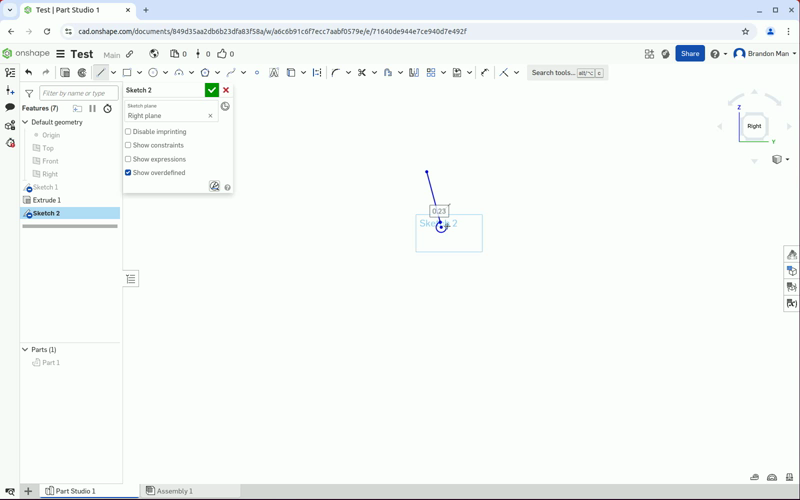
key_down(shift)
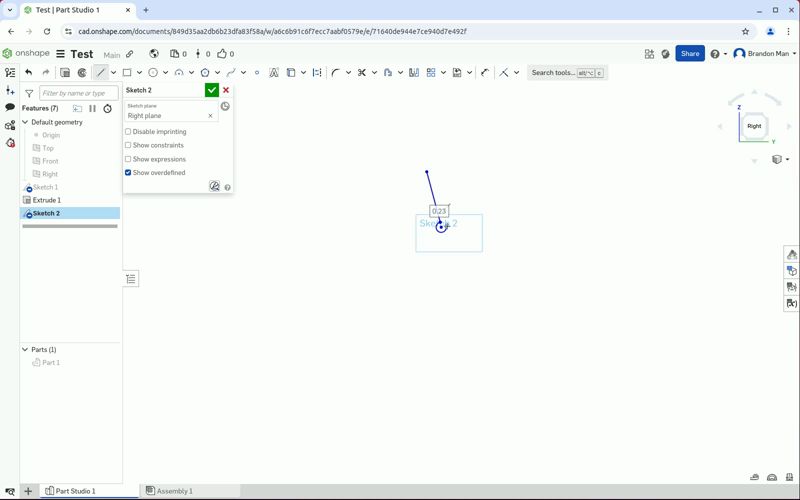
mouse_move(477, 225)
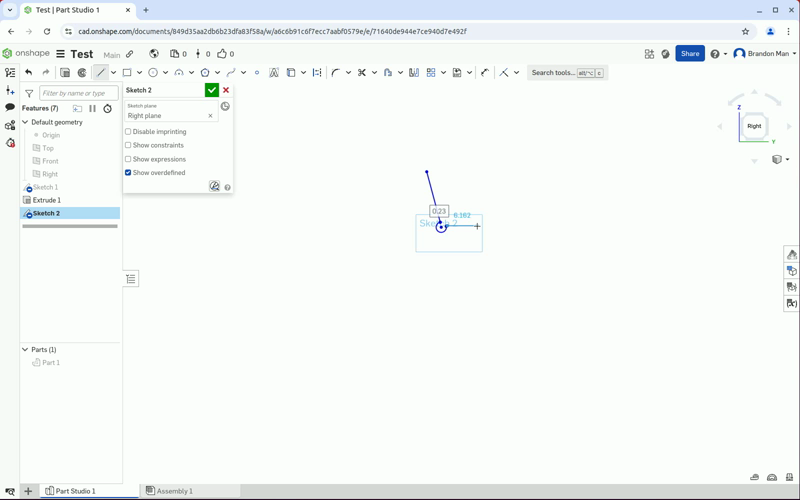
mouse_move(450, 213)
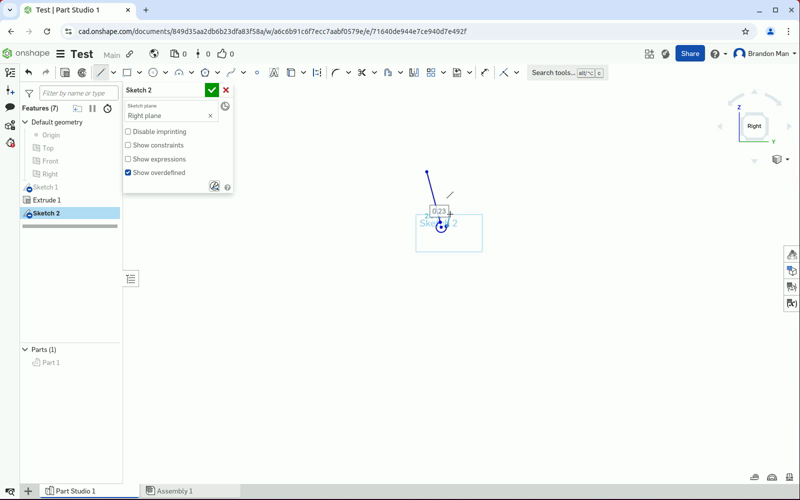
click(450, 213)
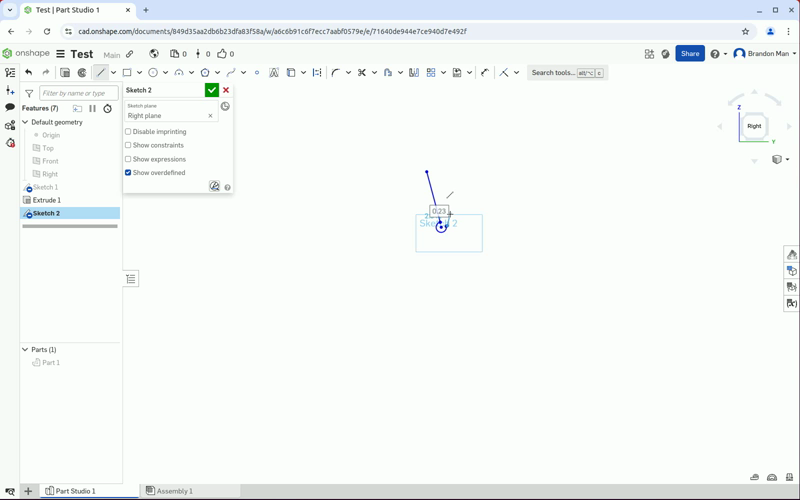
key_up(shift)
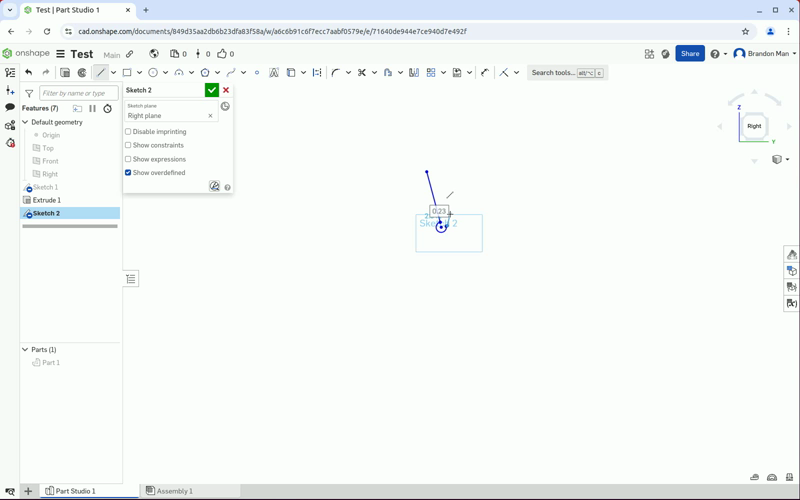
key_down(shift)
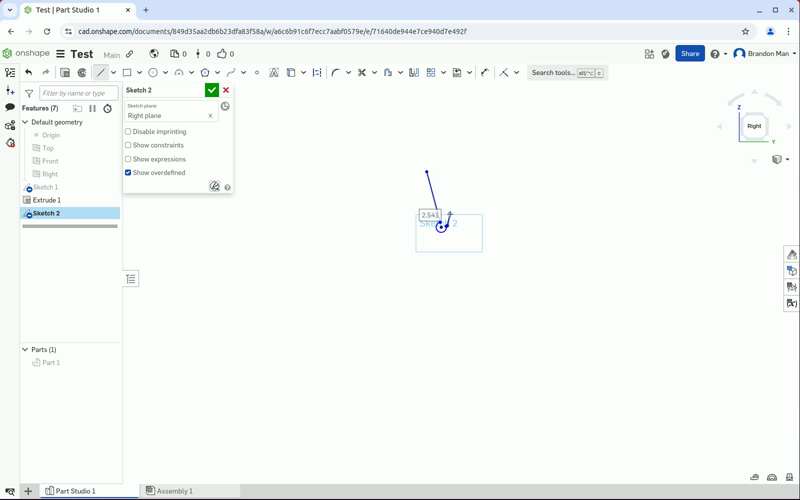
mouse_move(480, 213)
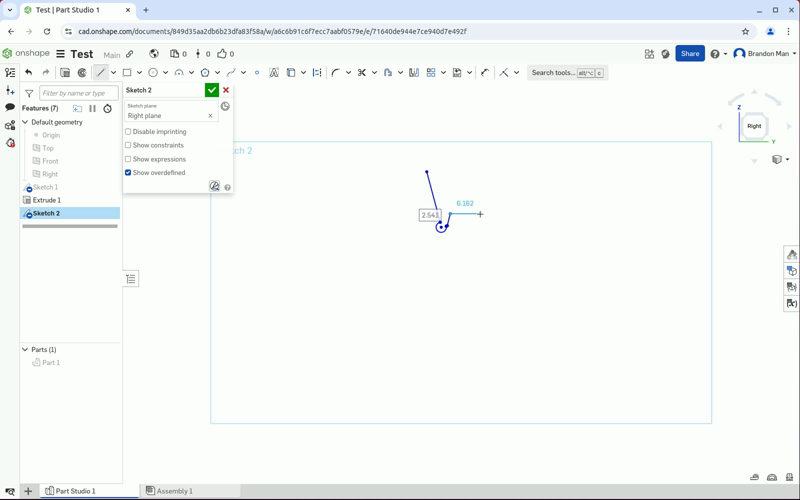
mouse_move(445, 195)
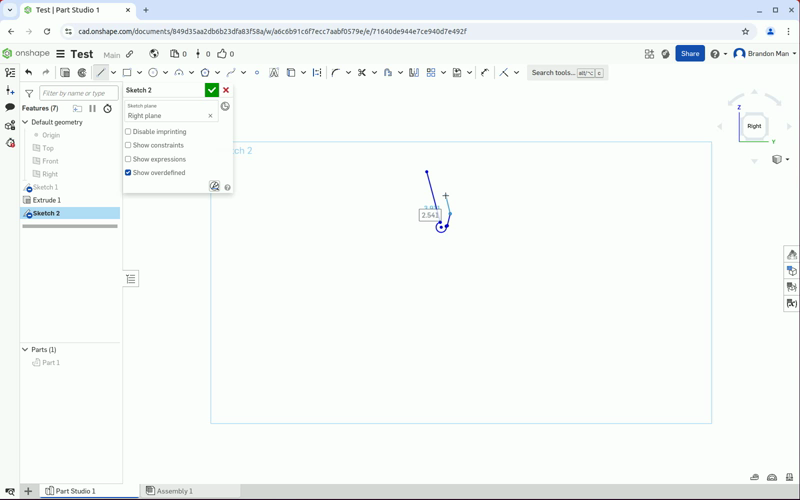
click(445, 195)
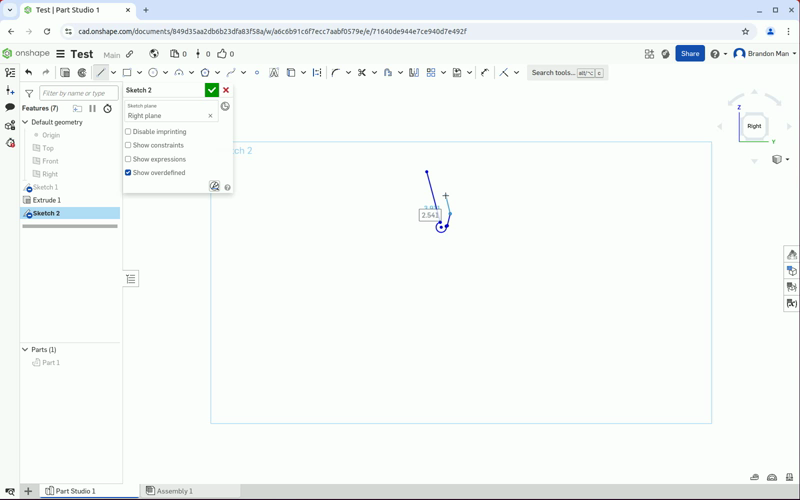
key_up(shift)
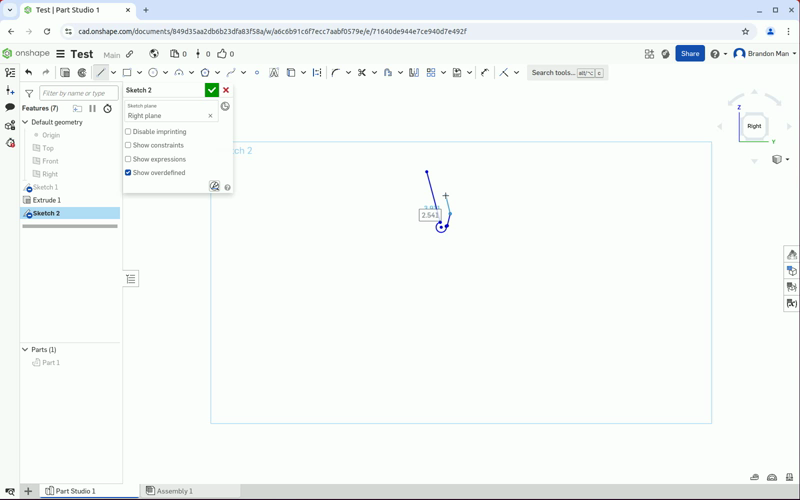
key_down(shift)
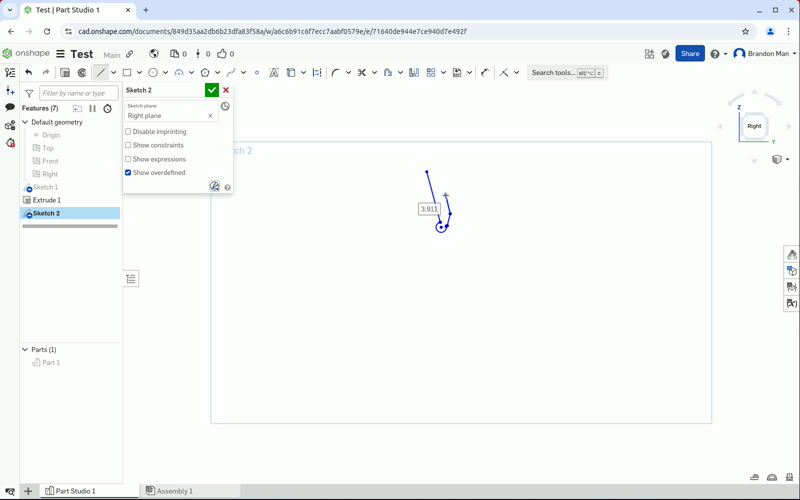
mouse_move(475, 195)
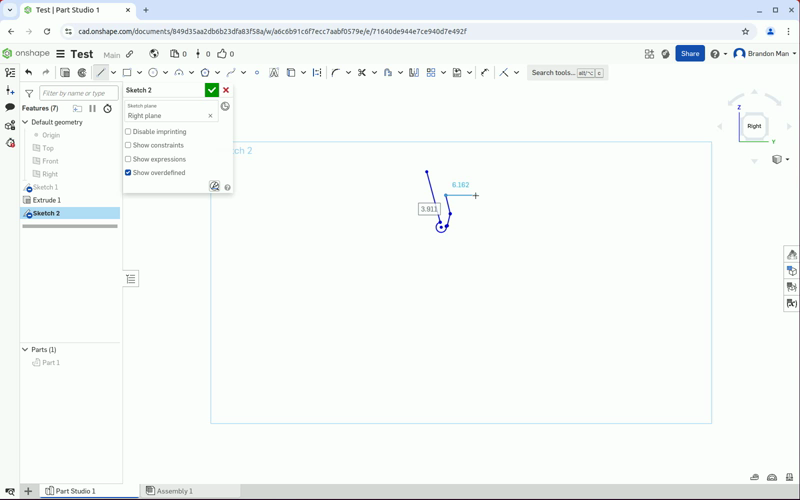
mouse_move(431, 170)
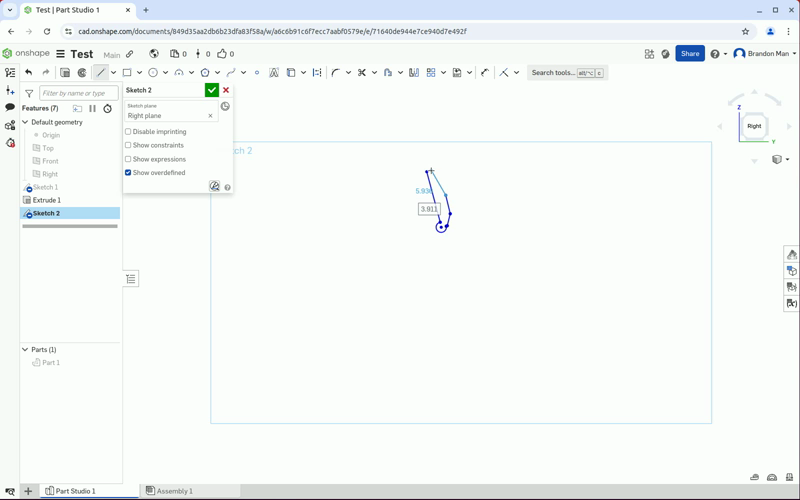
click(431, 170)
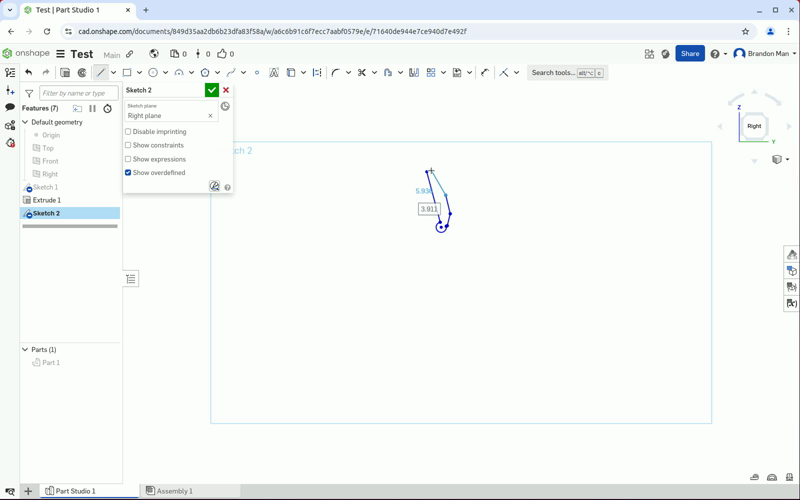
key_up(shift)
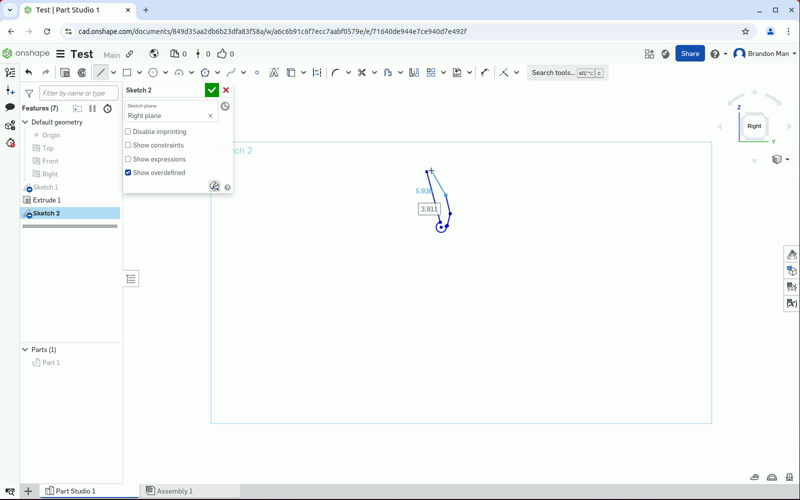
mouse_move(461, 170)
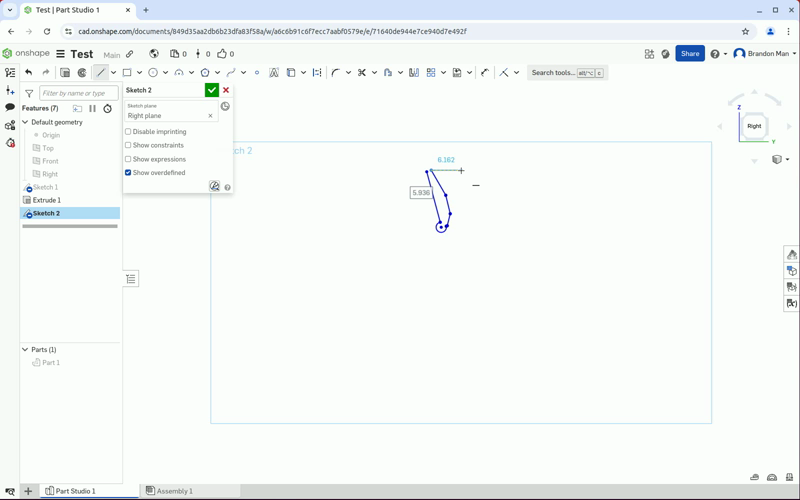
key_down(shift)
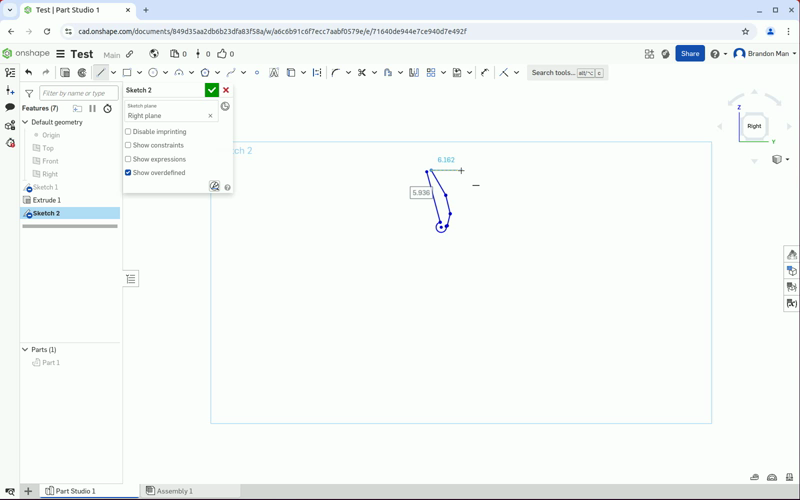
mouse_move(426, 171)
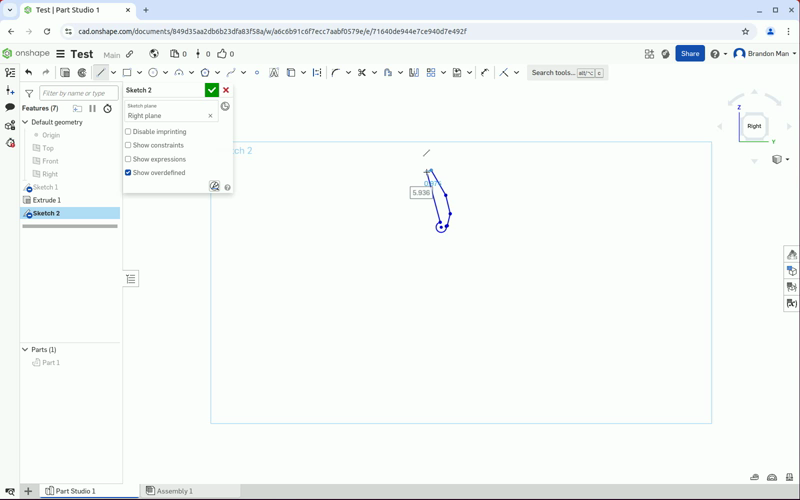
scroll(6)
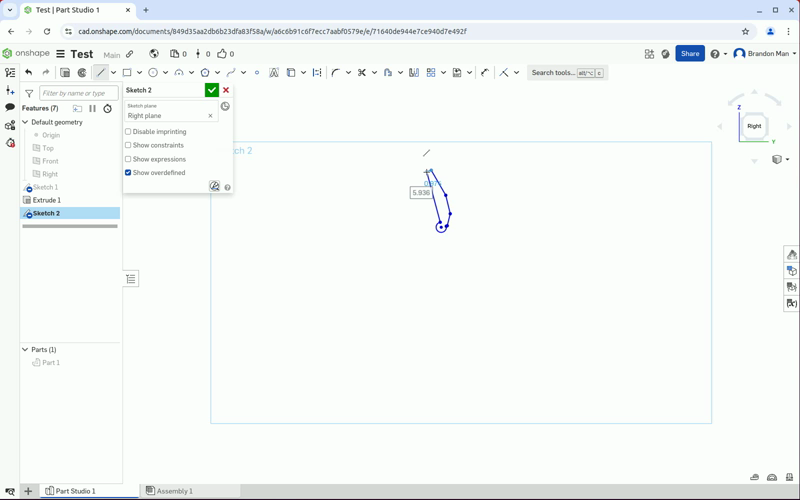
scroll(6)
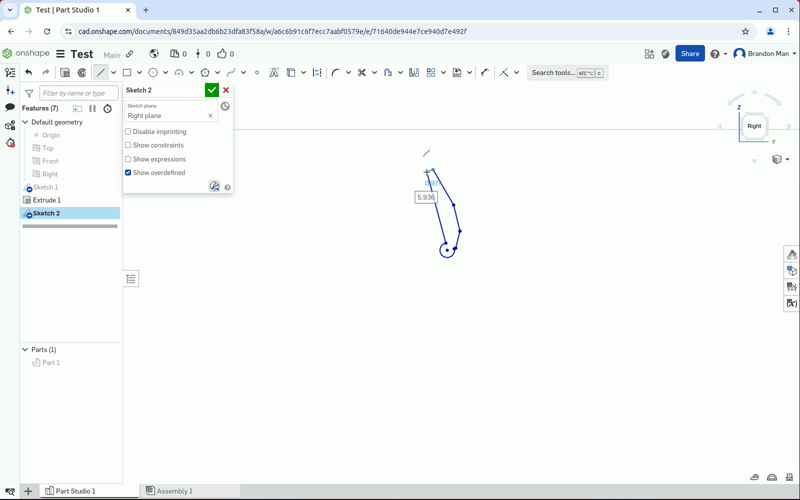
scroll(6)
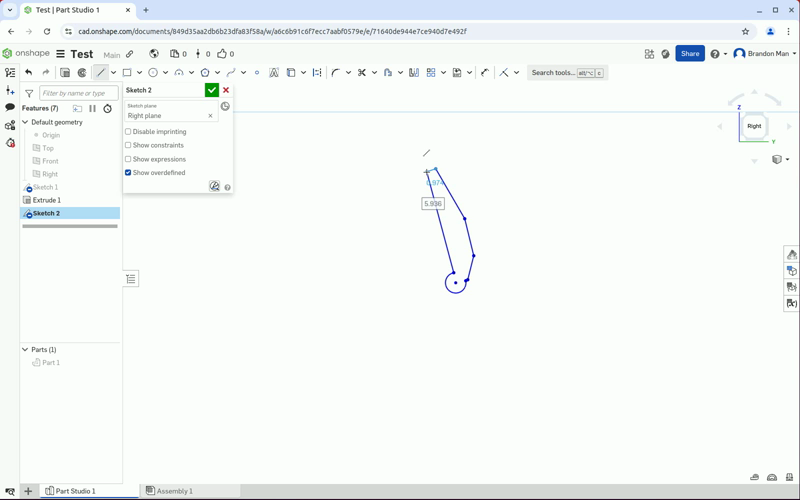
scroll(6)
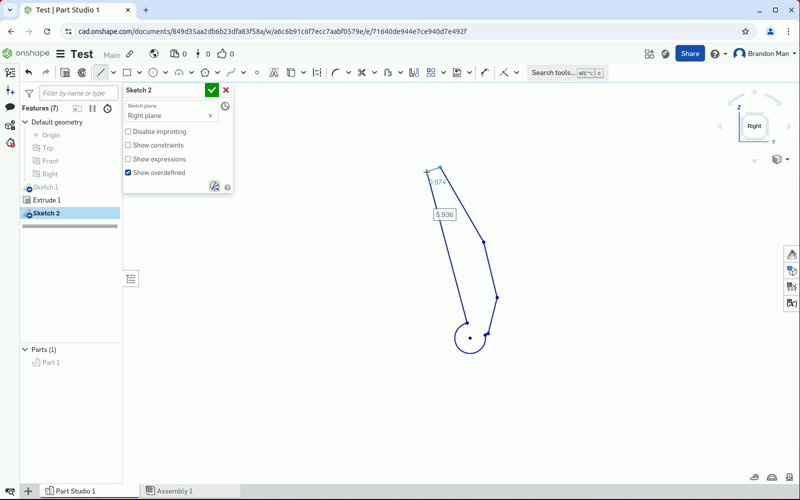
scroll(6)
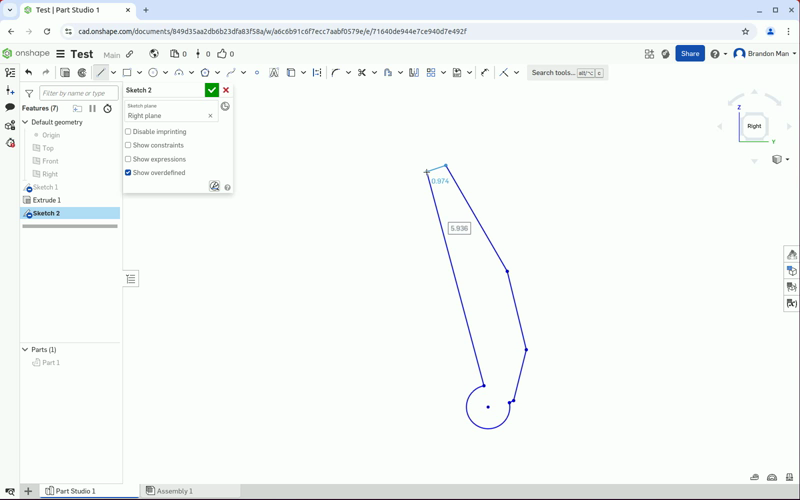
scroll(6)
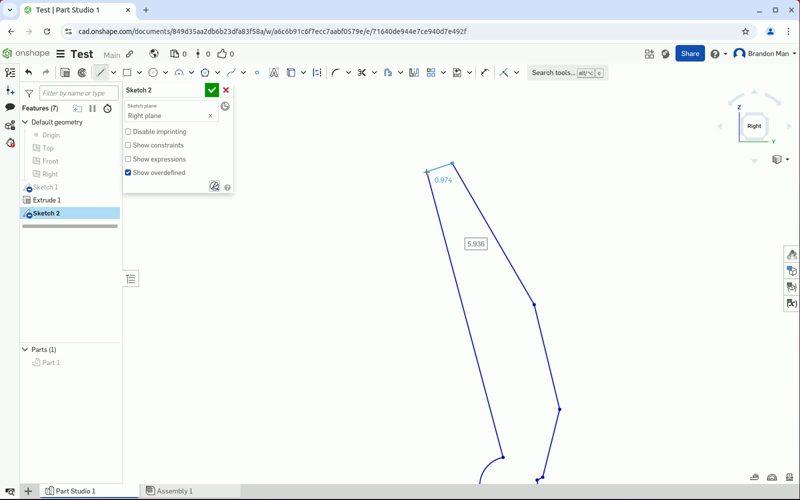
scroll(6)
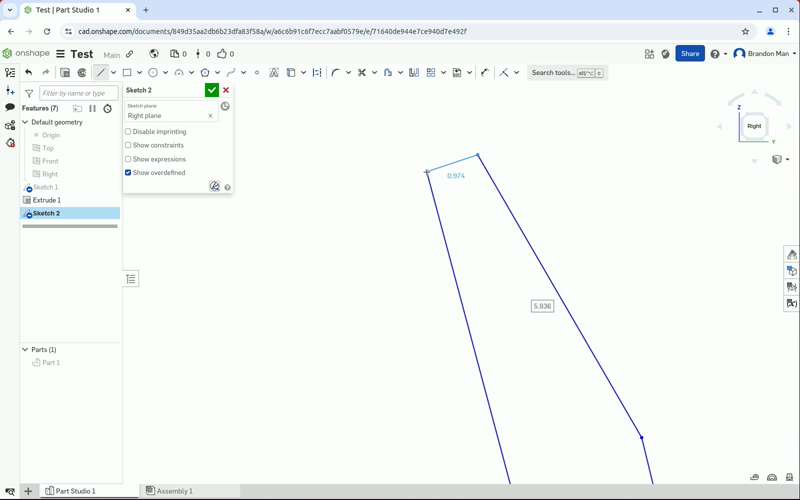
key_up(shift)
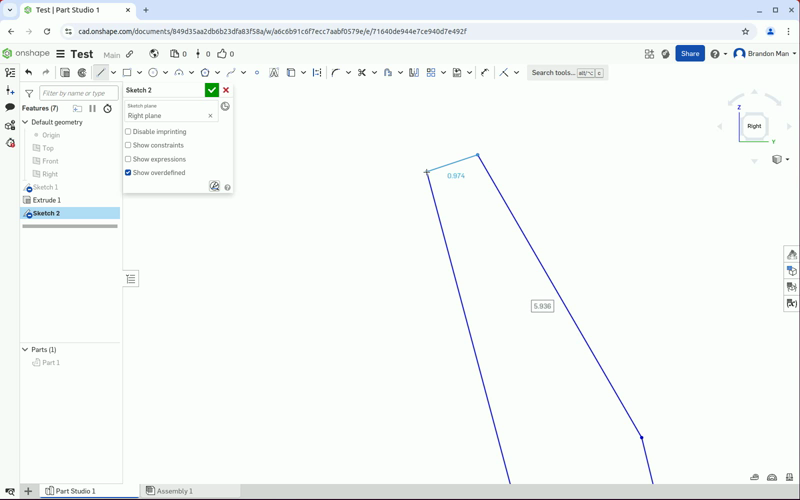
click(426, 171)
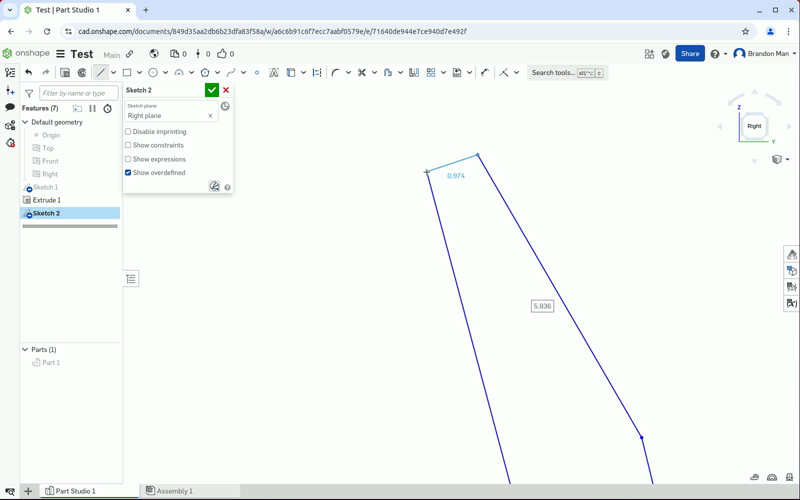
scroll(-6)
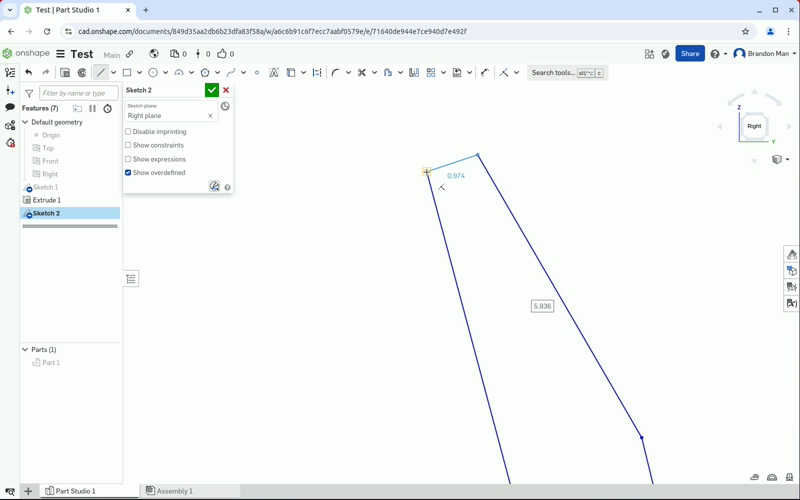
scroll(-6)
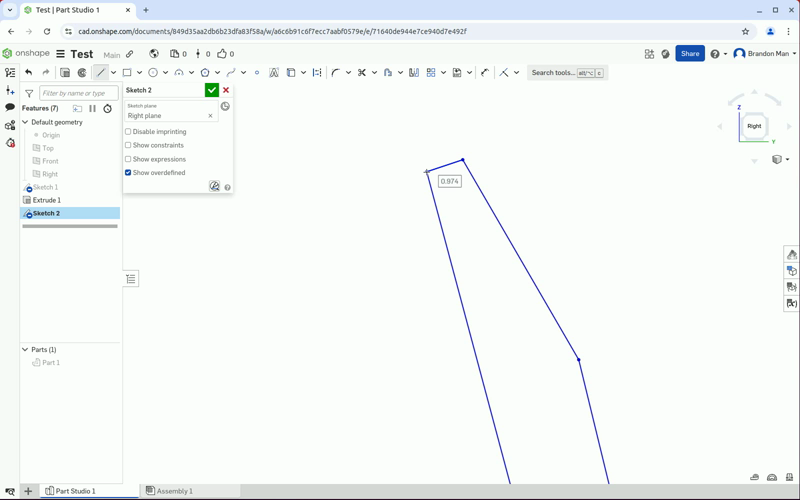
scroll(-6)
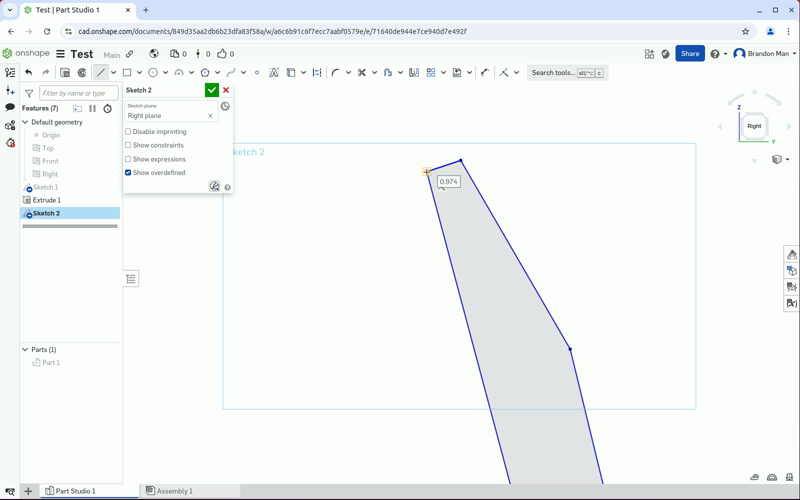
scroll(-6)
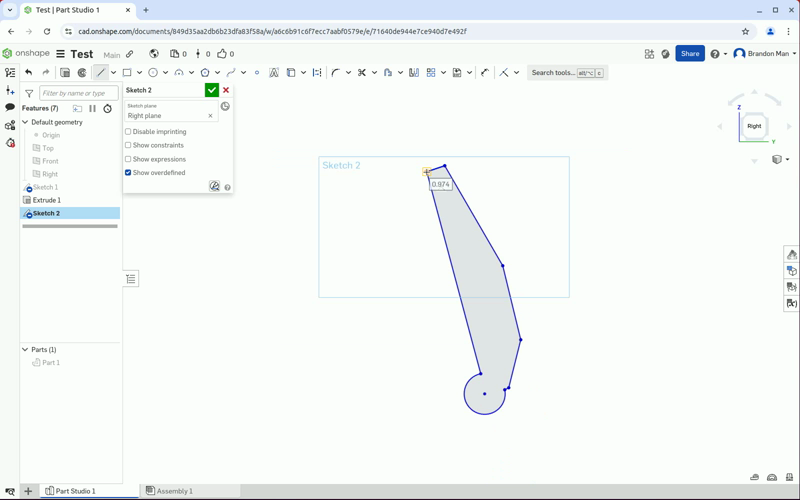
scroll(-6)
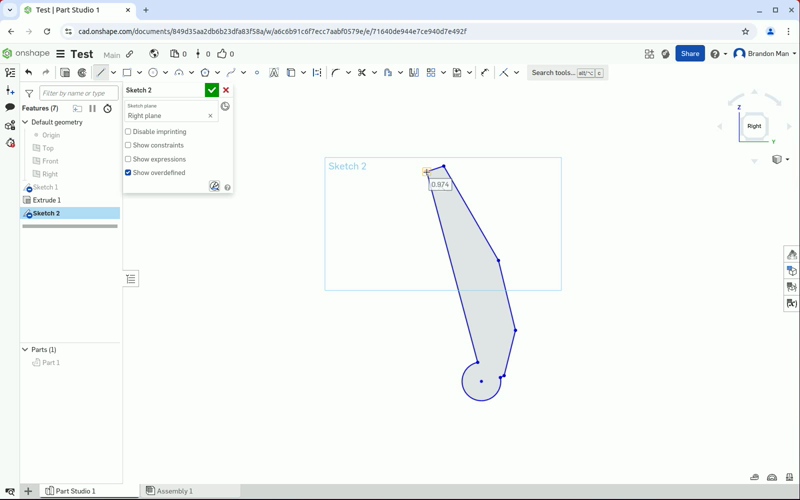
scroll(-6)
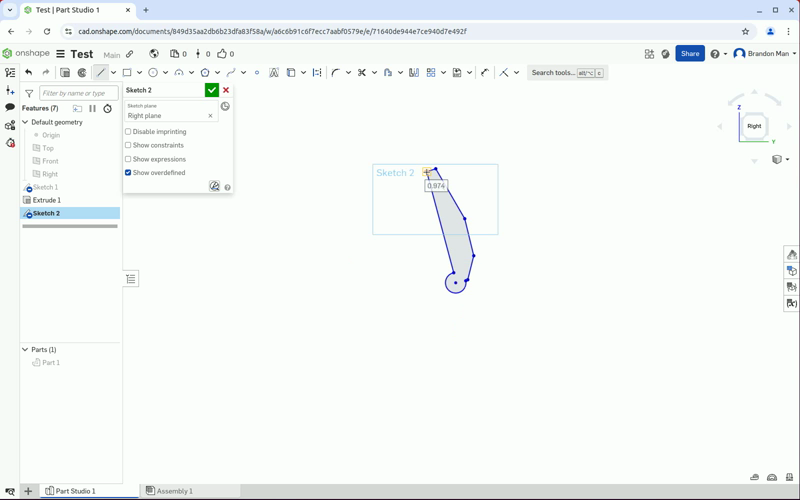
scroll(-6)
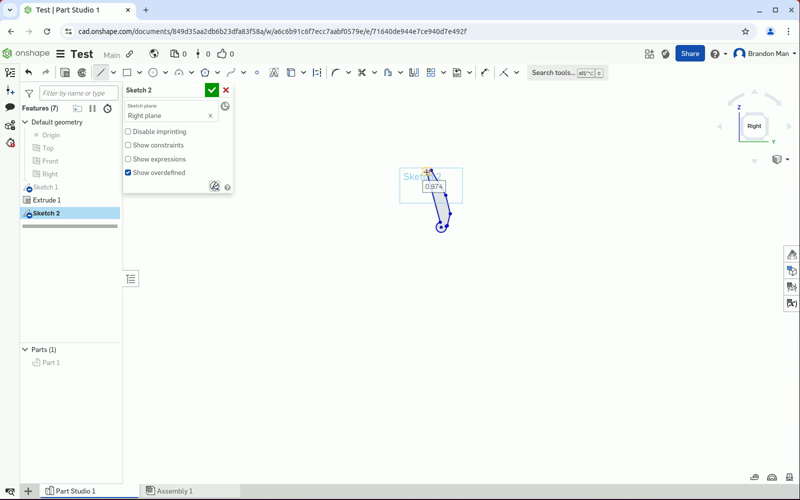
key(esc)
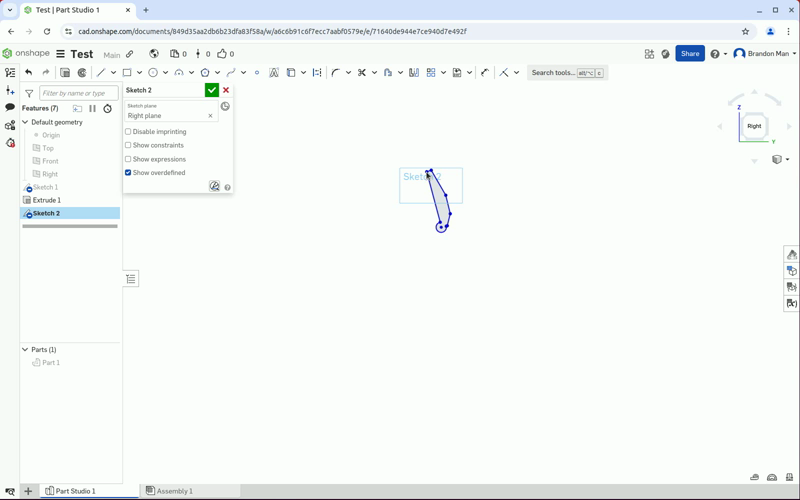
mouse_move(443, 231)
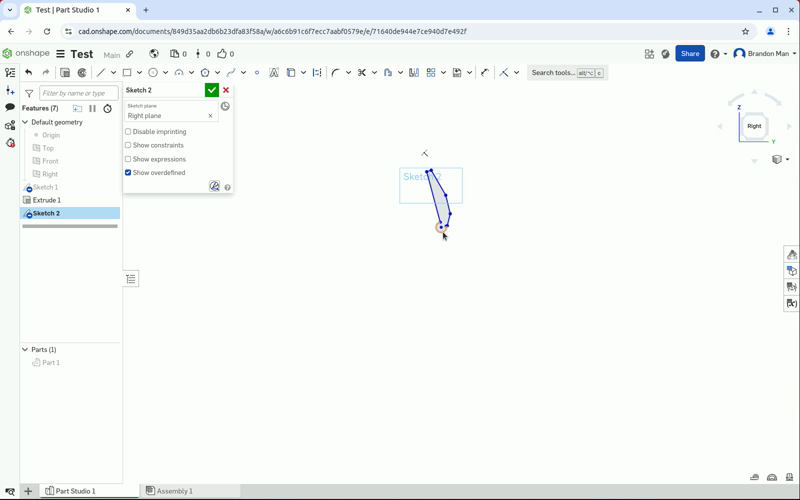
scroll(6)
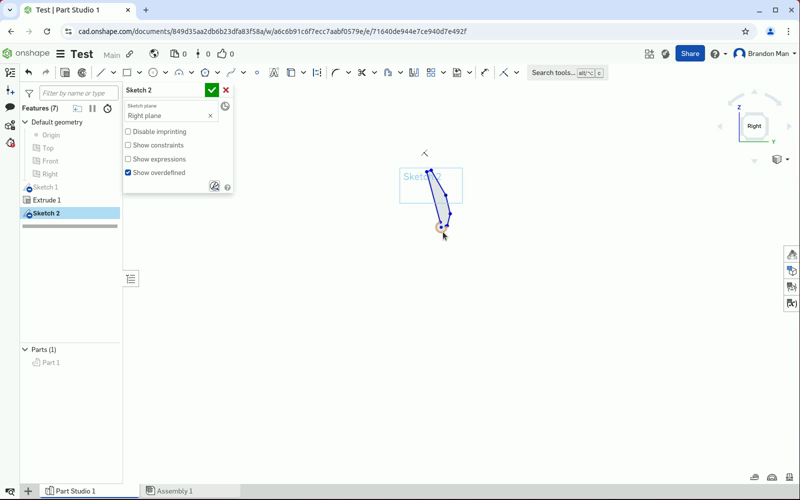
scroll(6)
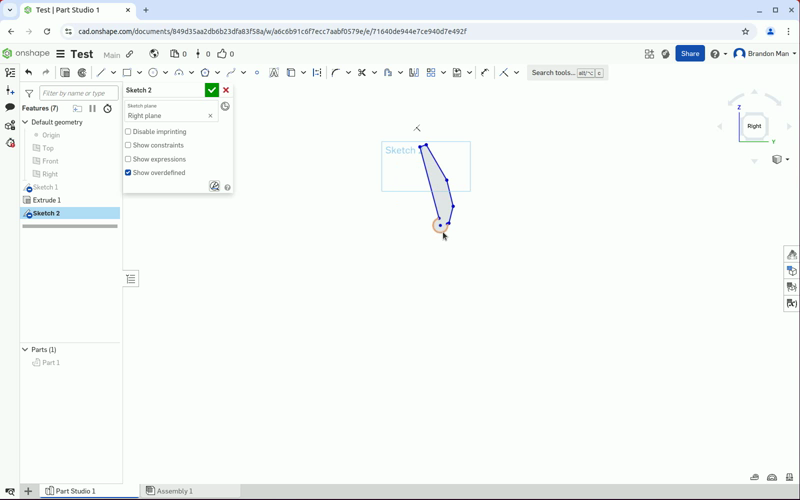
scroll(6)
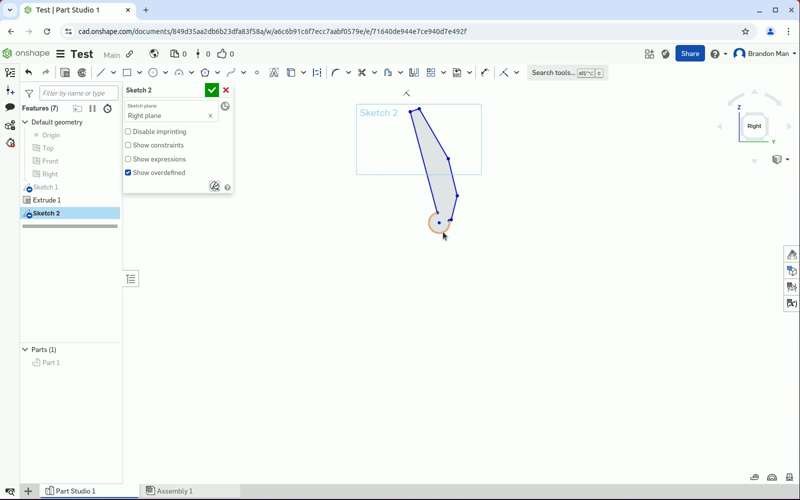
scroll(6)
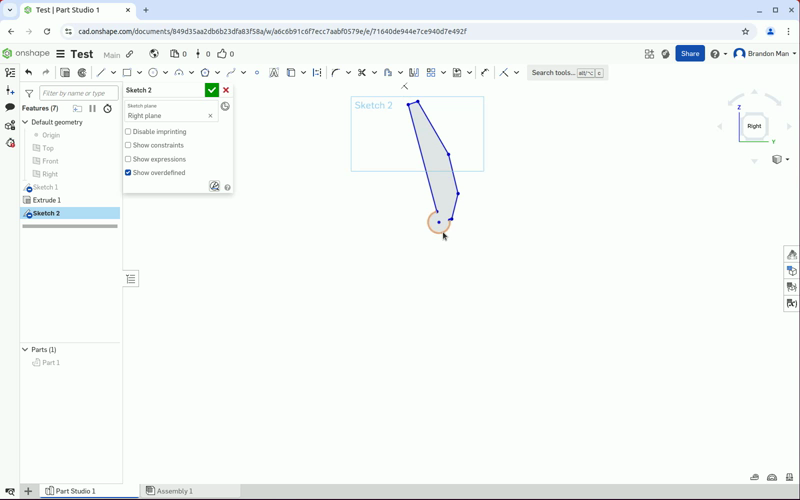
scroll(6)
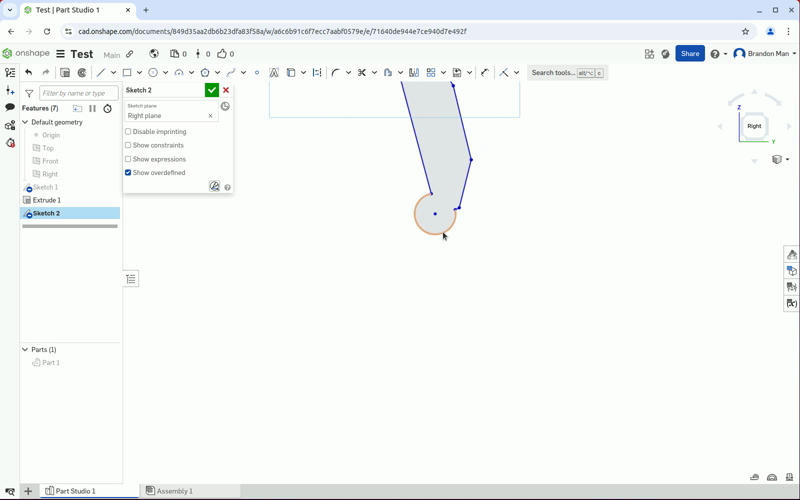
scroll(6)
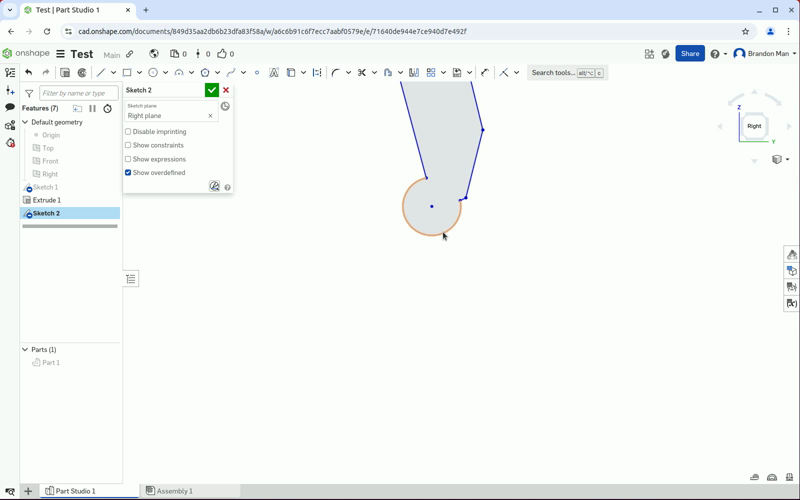
scroll(6)
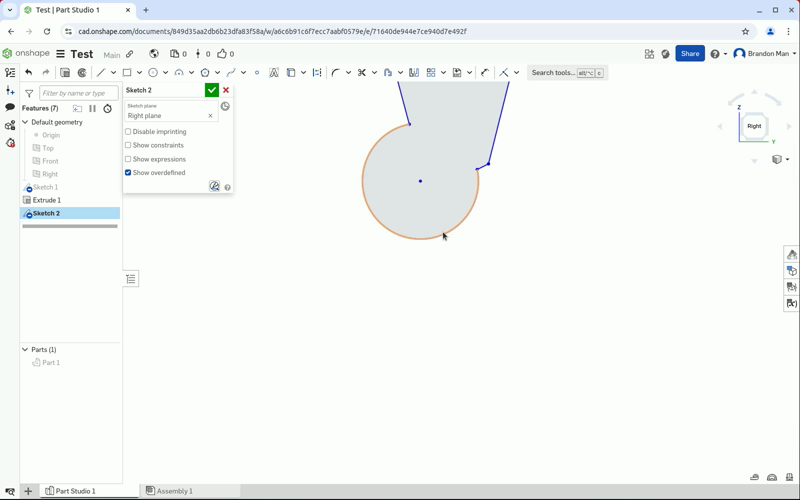
click(443, 231)
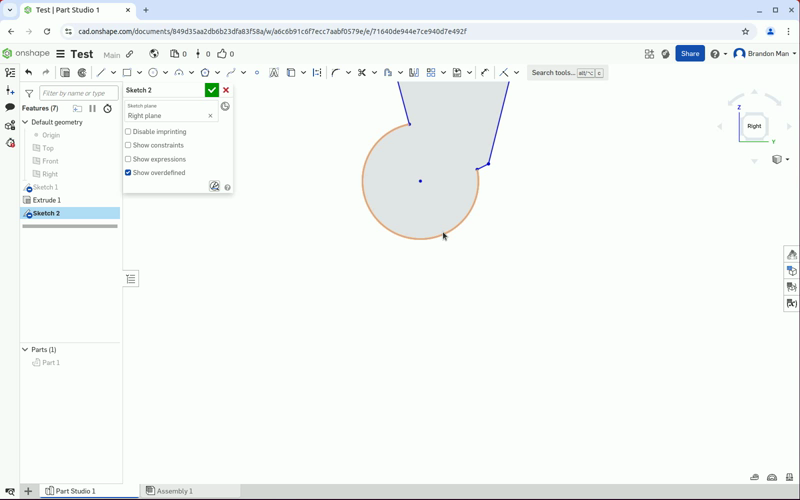
scroll(-6)
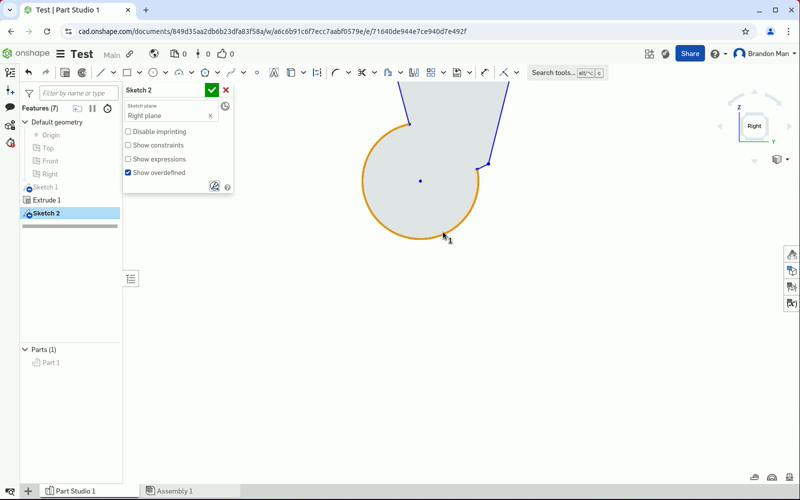
scroll(-6)
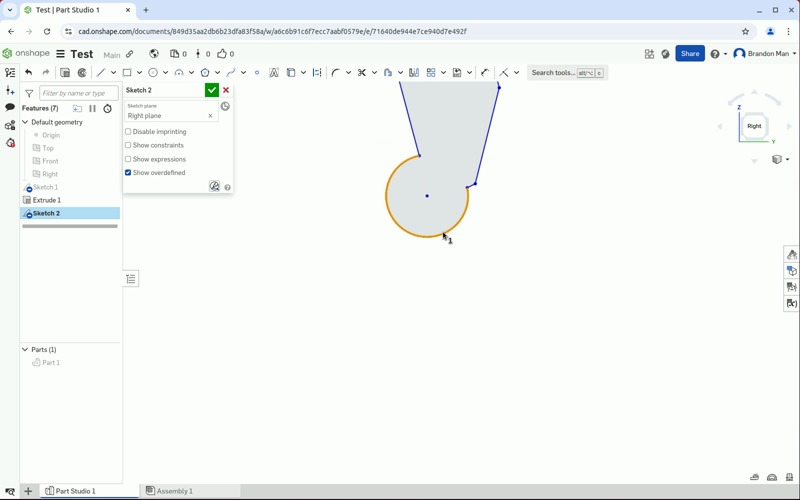
scroll(-6)
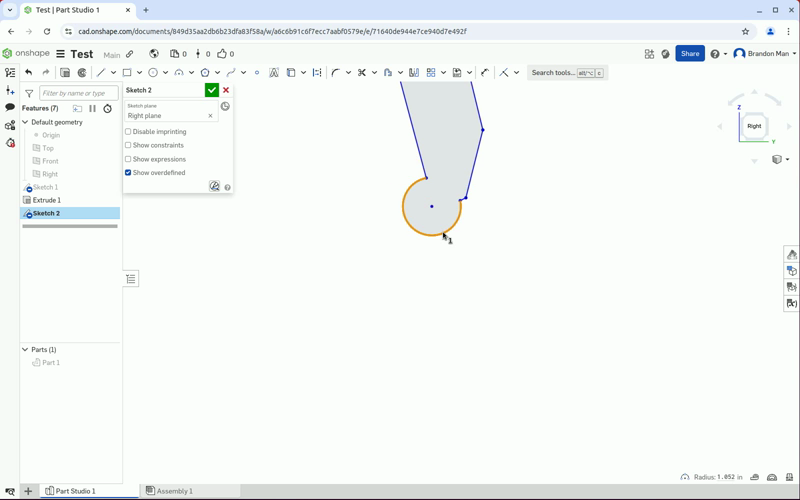
scroll(-6)
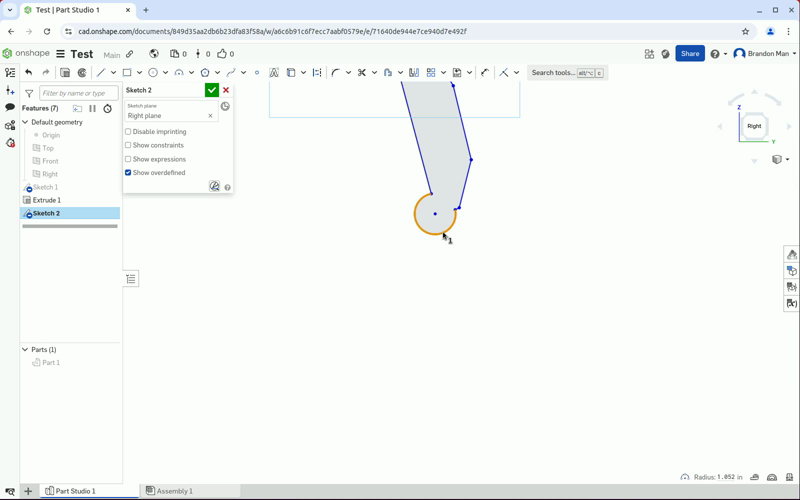
scroll(-6)
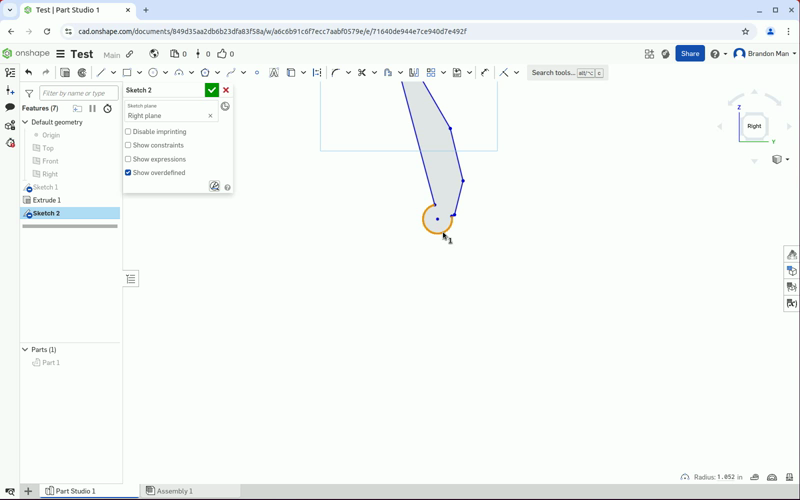
scroll(-6)
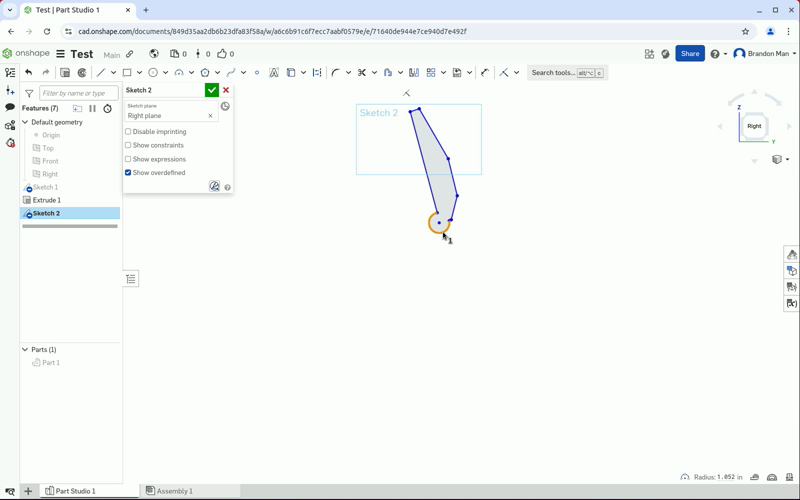
scroll(-6)
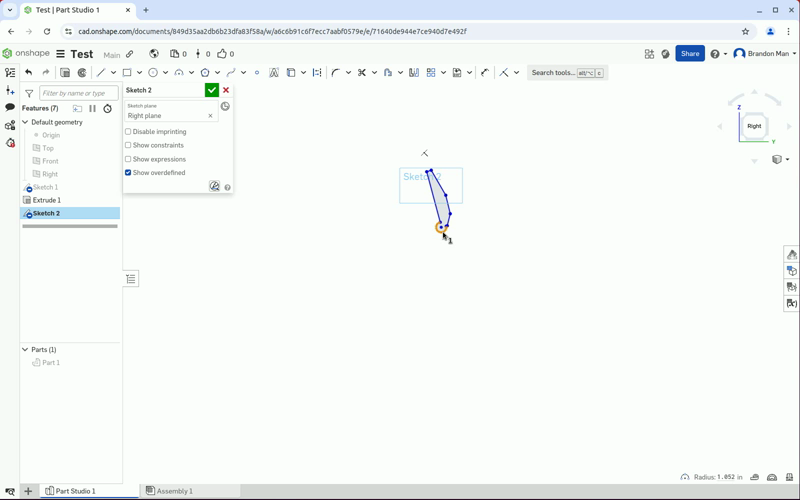
mouse_move(73, 352)
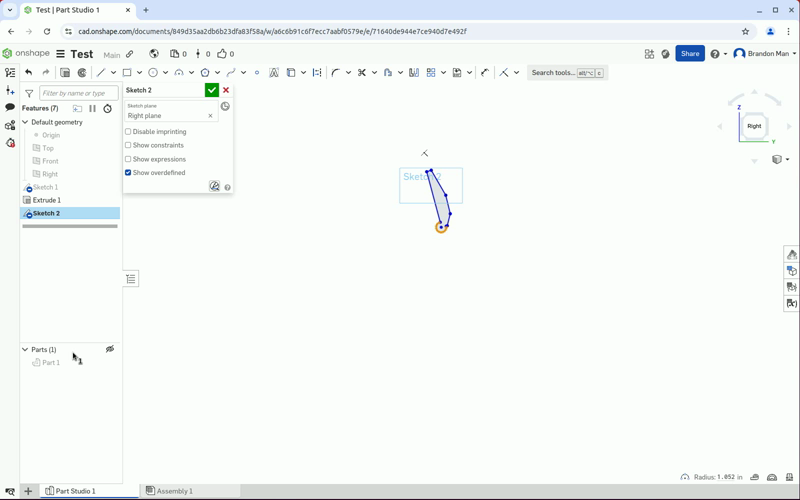
key(shift+y)
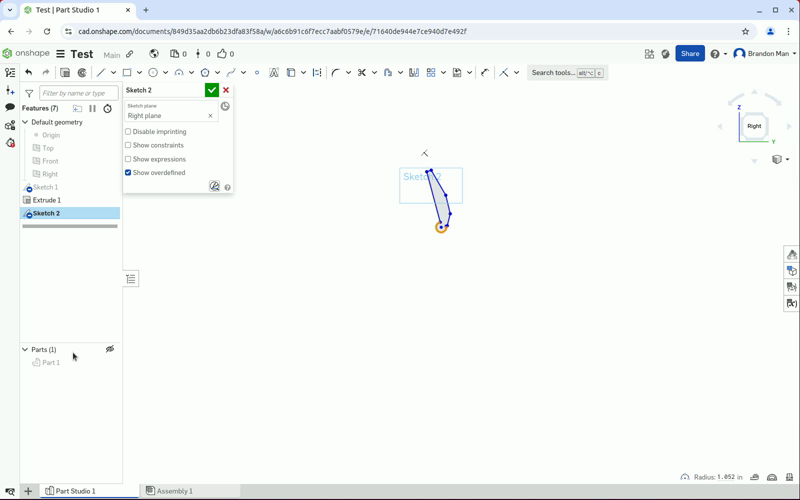
key(shift+e)
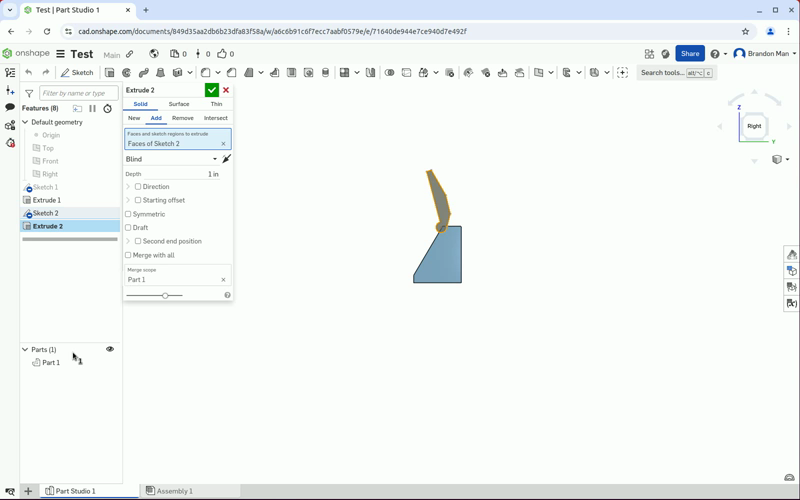
mouse_move(143, 106)
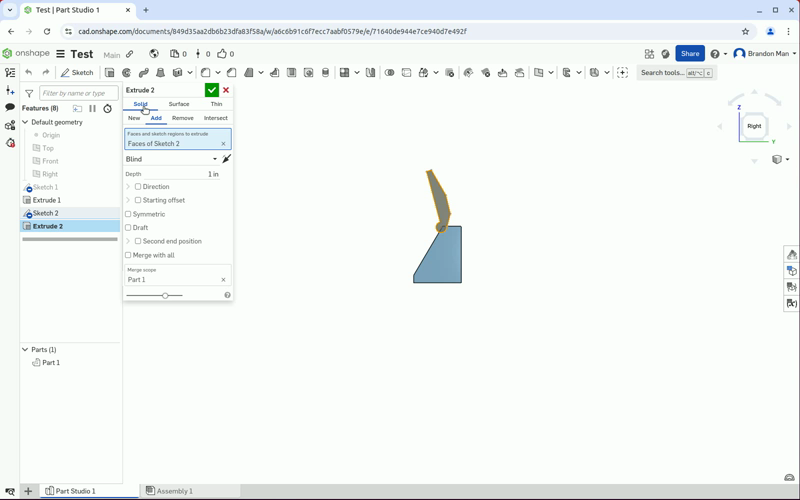
click(143, 106)
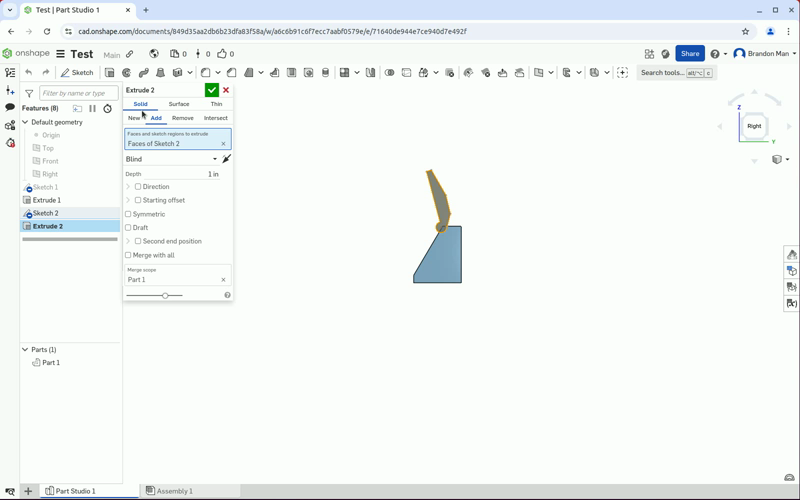
mouse_move(137, 120)
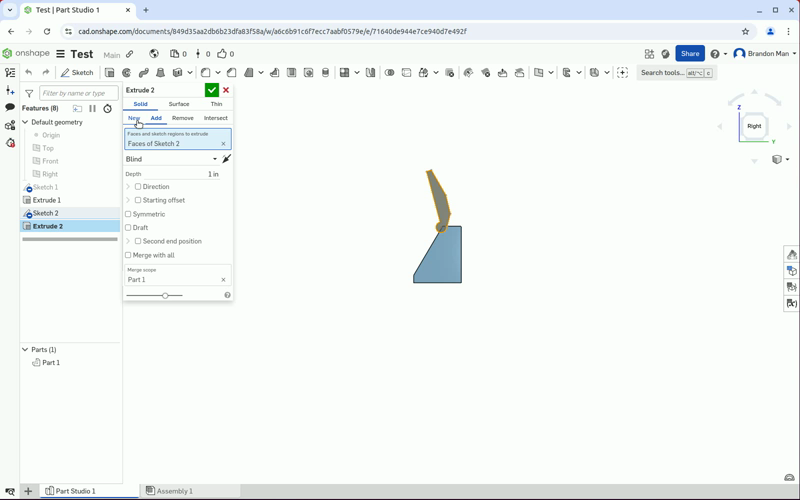
click(137, 120)
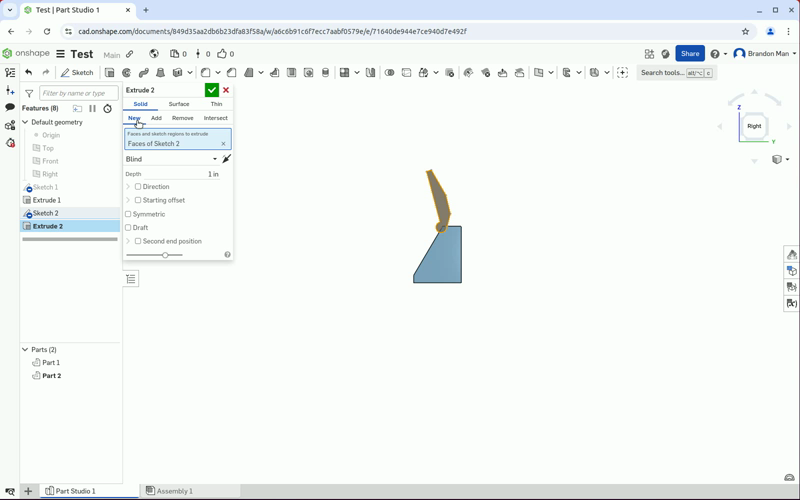
key(tab, 4)
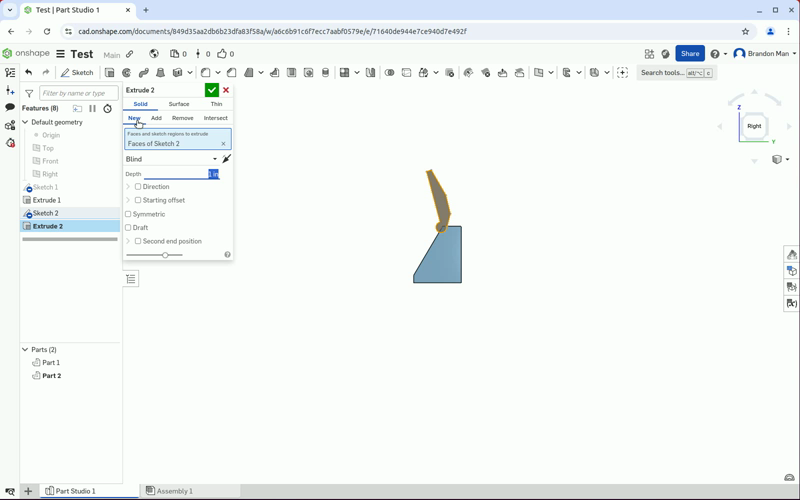
text(7.702)
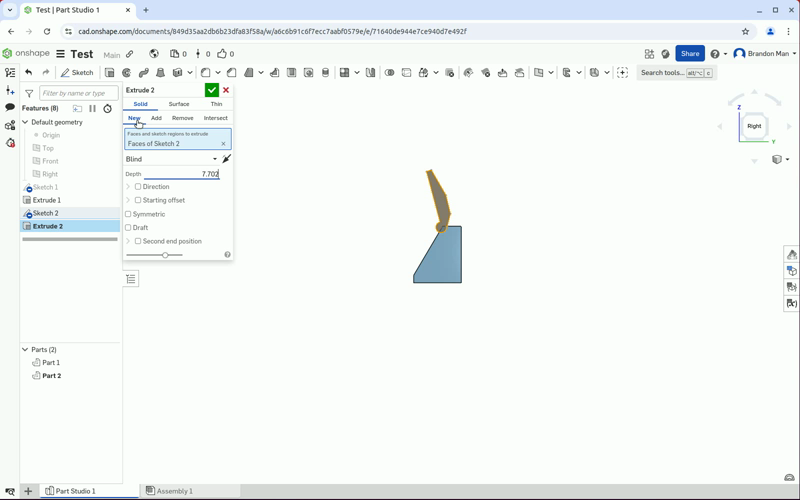
key(tab, 3)
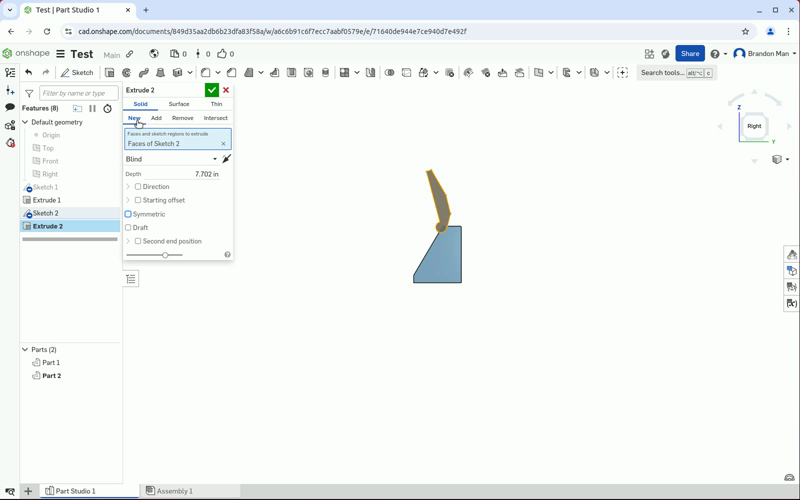
key(space)
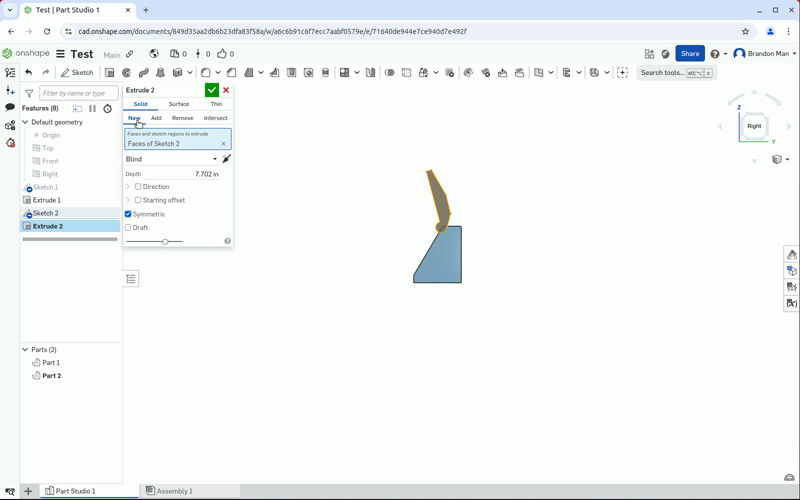
key(enter)
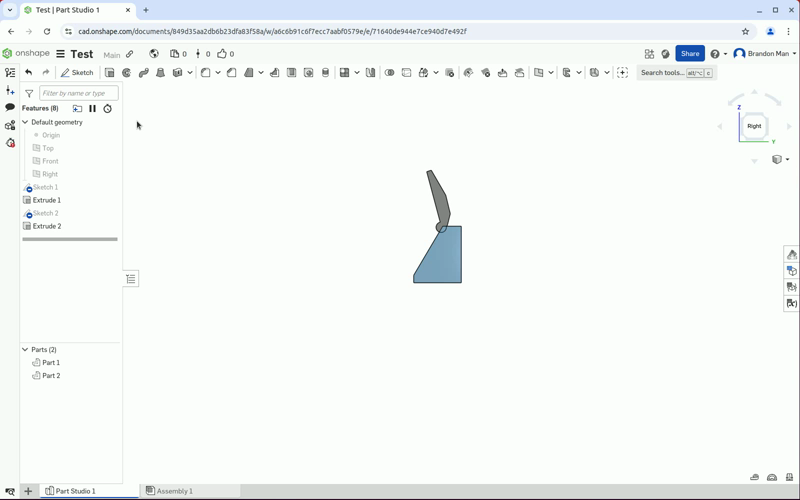
key(shift+h)
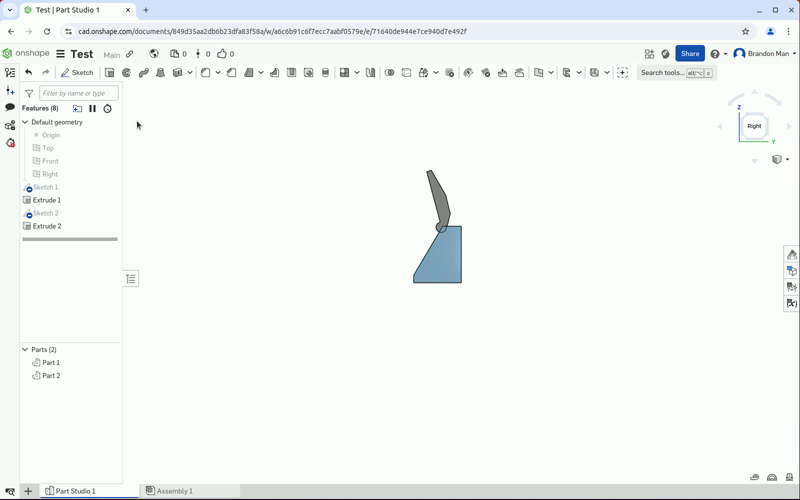
key(shift+h)
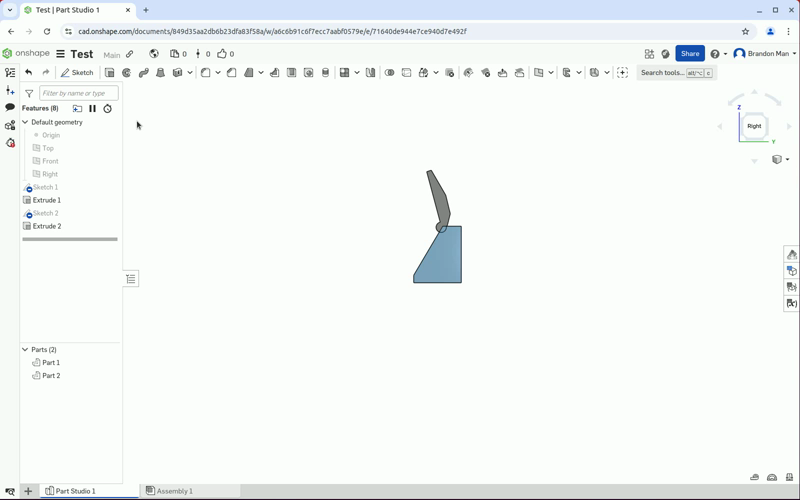
mouse_move(73, 189)
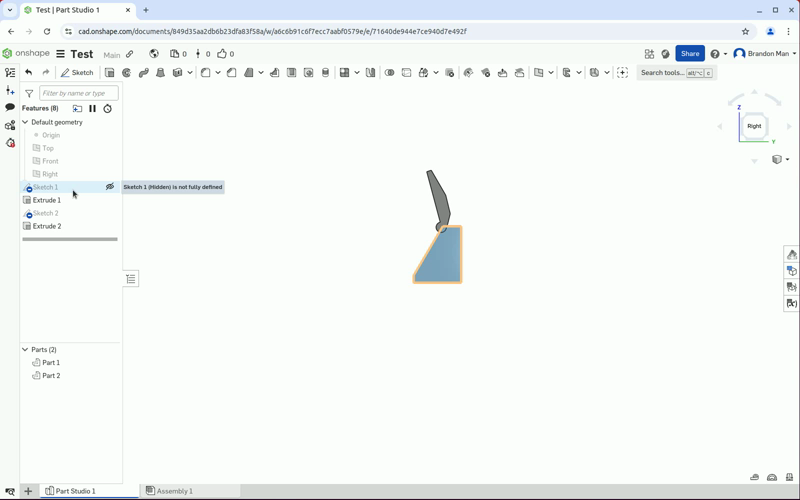
click(73, 189)
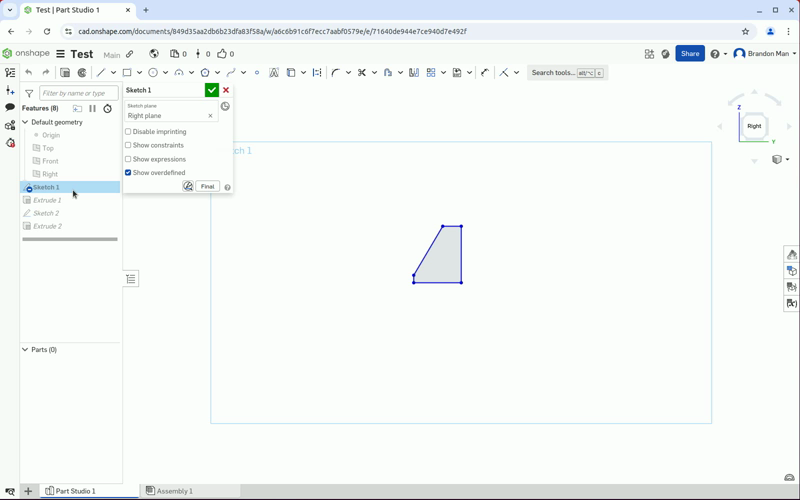
mouse_move(229, 92)
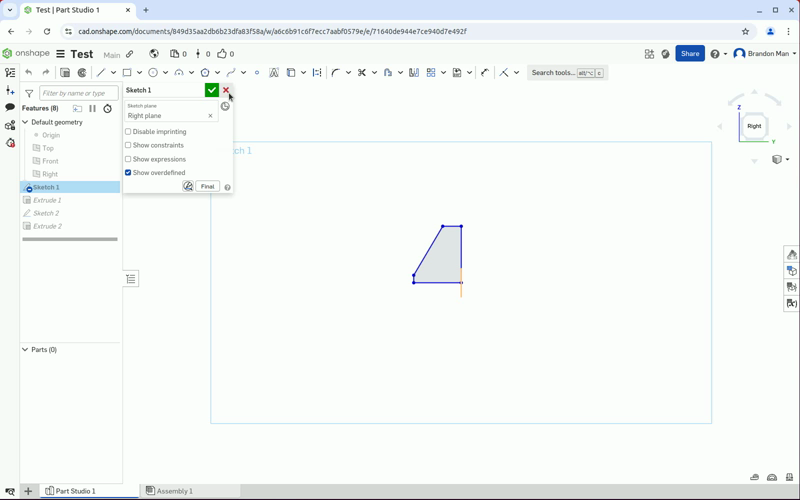
click(229, 92)
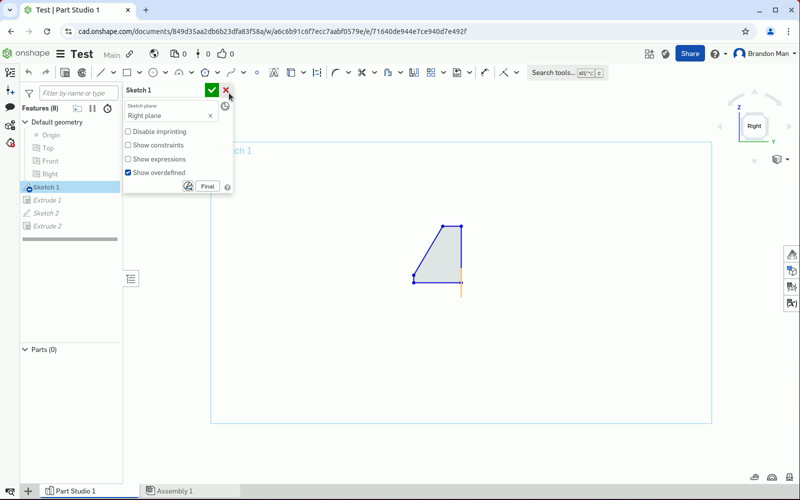
key(shift+s)
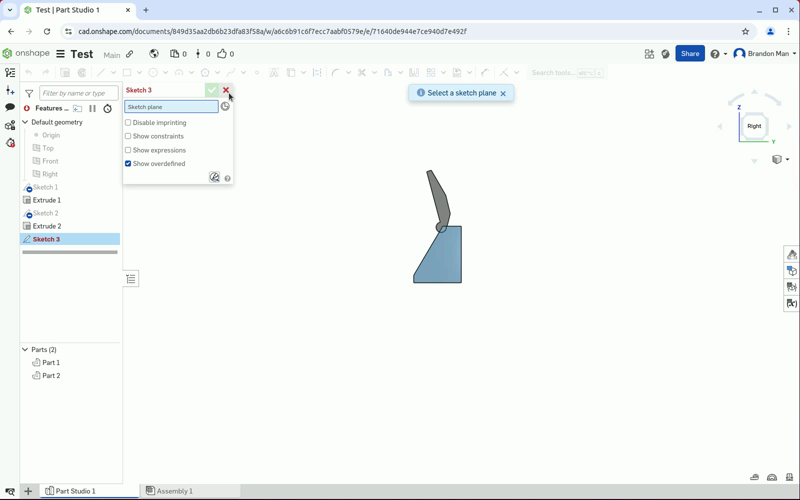
mouse_move(73, 176)
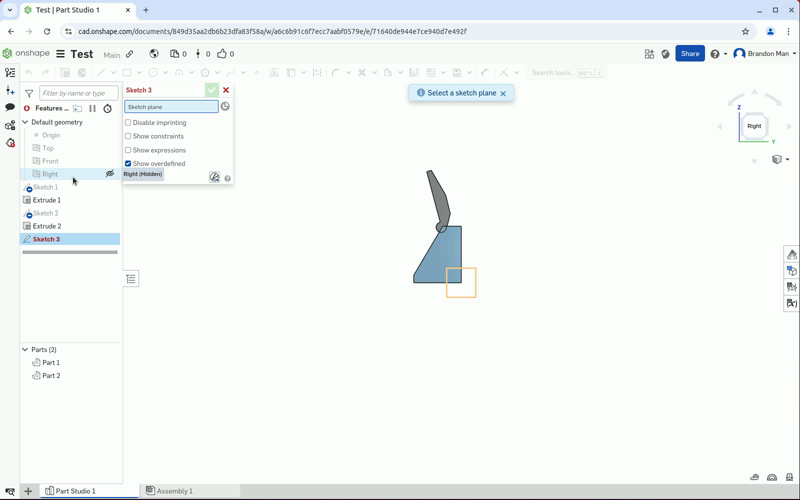
click(73, 176)
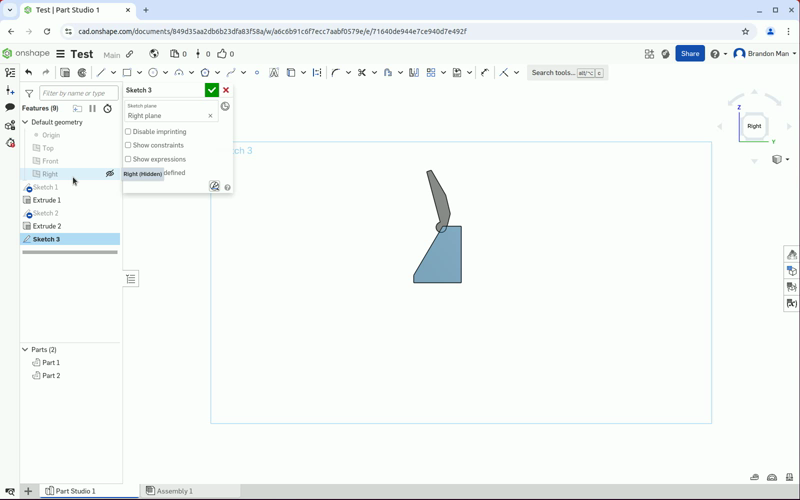
mouse_move(73, 352)
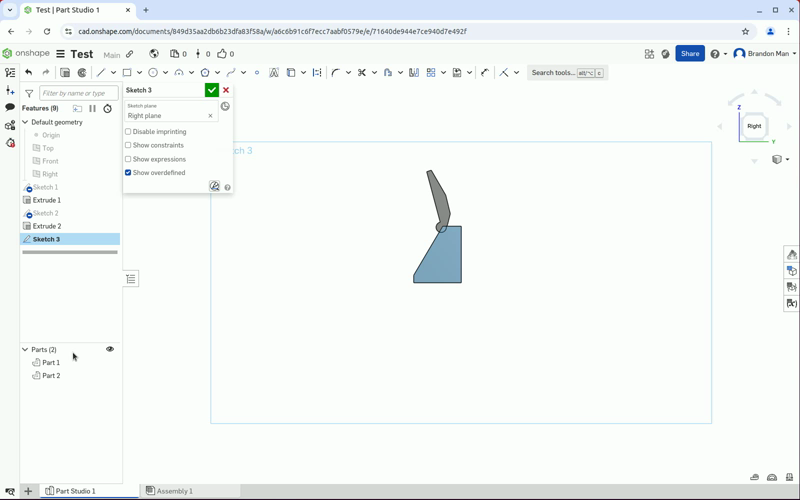
key(y)
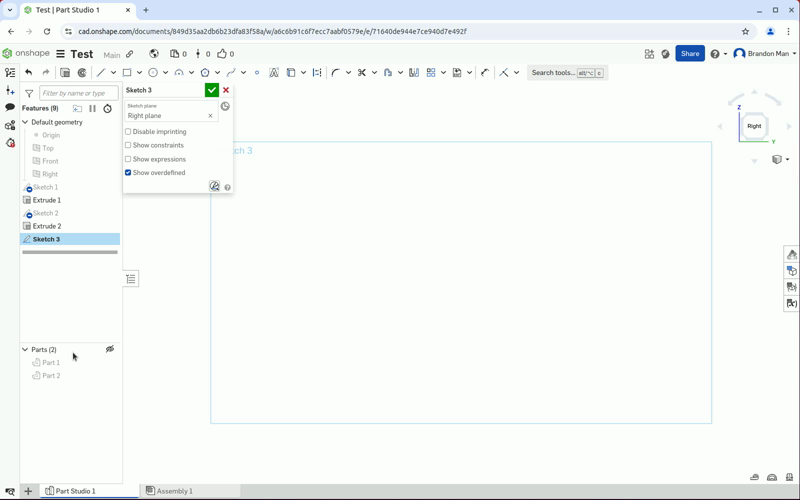
key(l)
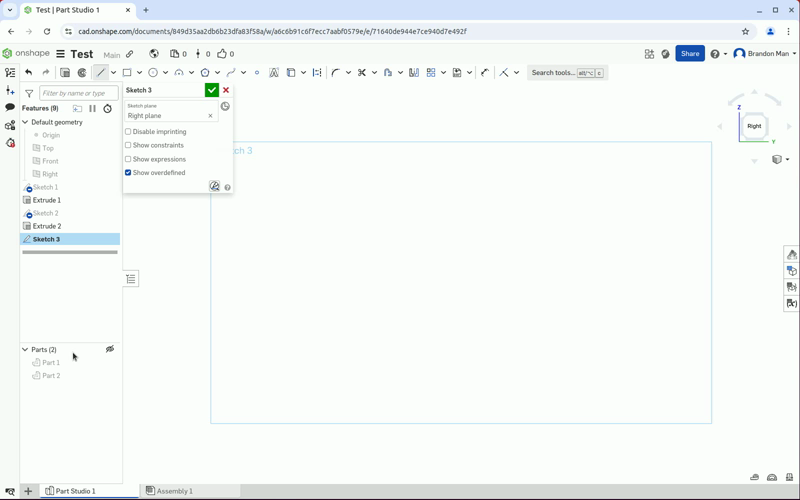
key_down(shift)
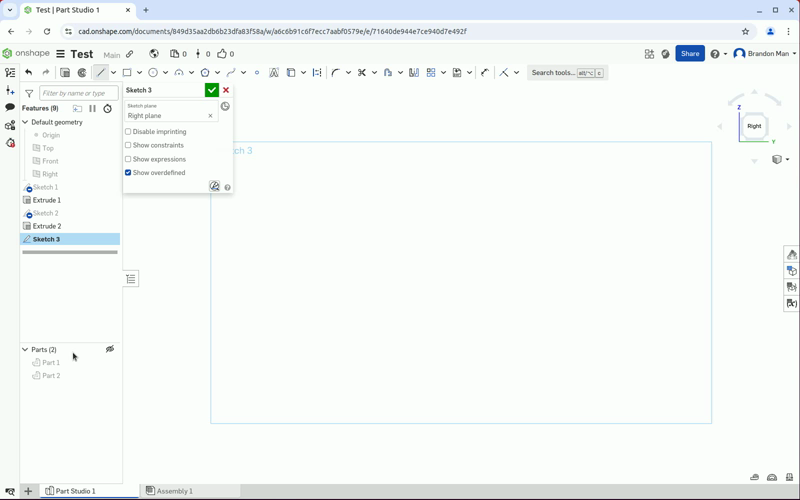
mouse_move(411, 268)
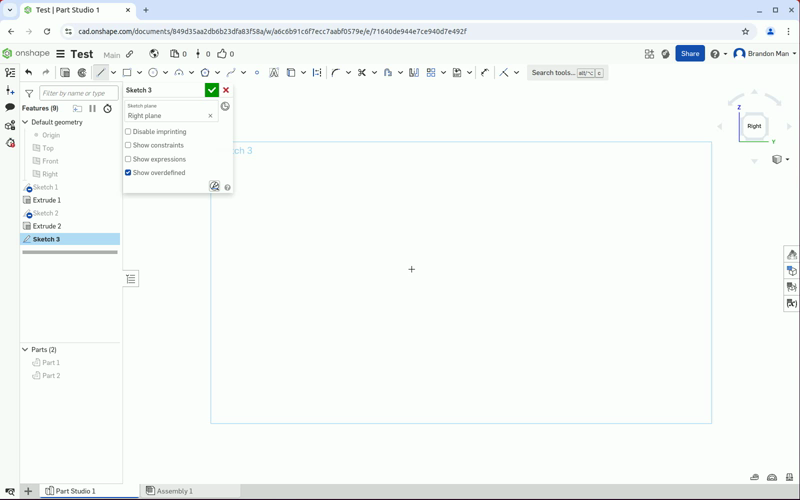
click(411, 268)
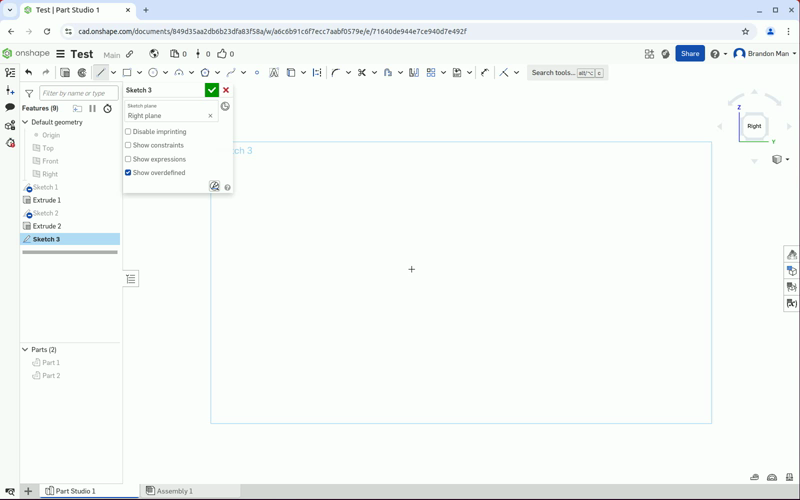
key_up(shift)
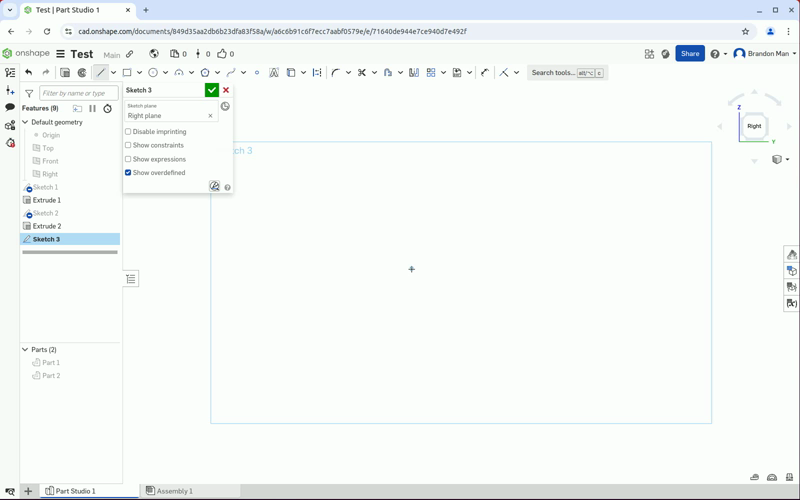
key_down(shift)
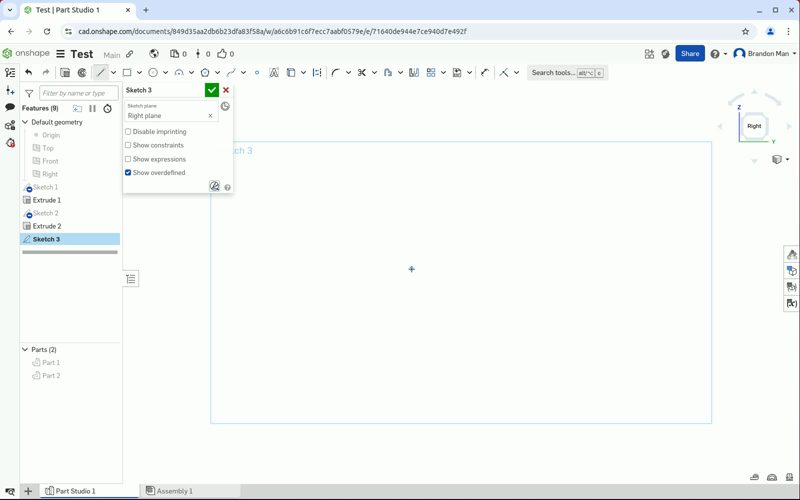
mouse_move(441, 268)
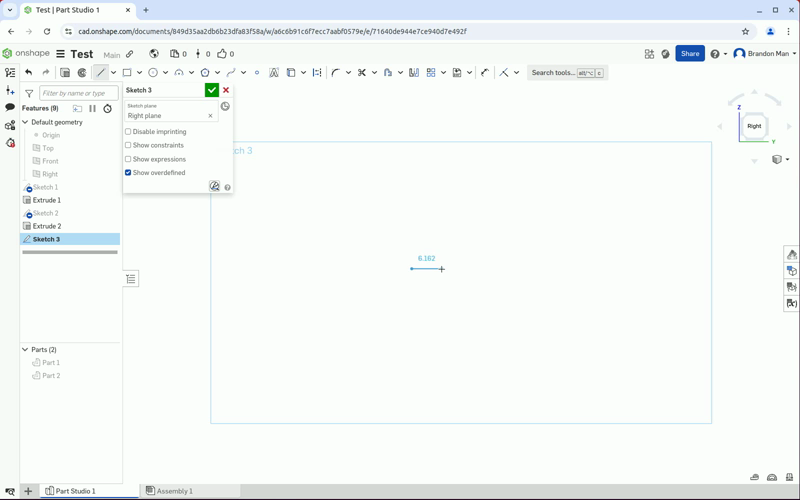
mouse_move(424, 275)
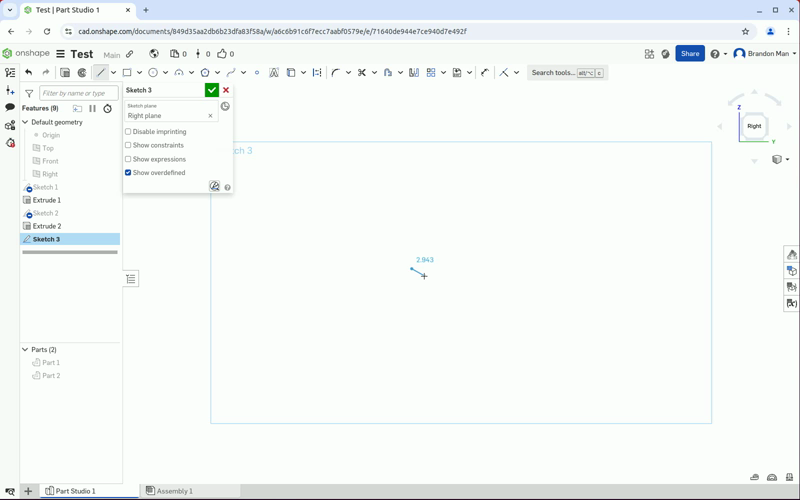
click(424, 275)
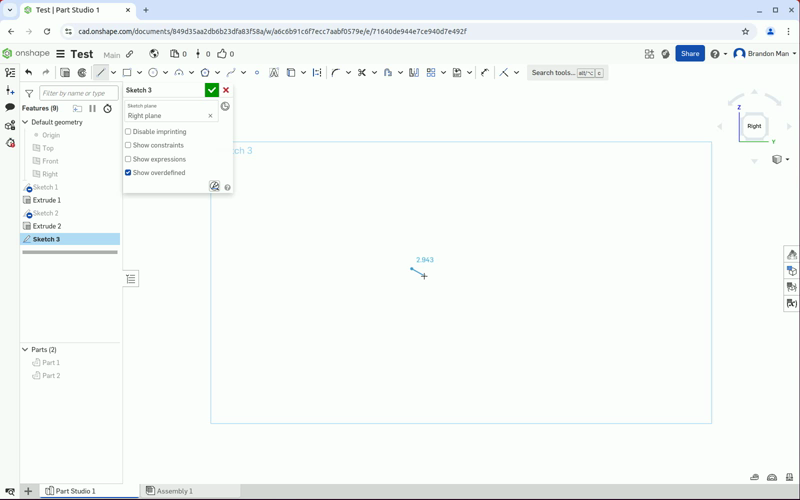
key_up(shift)
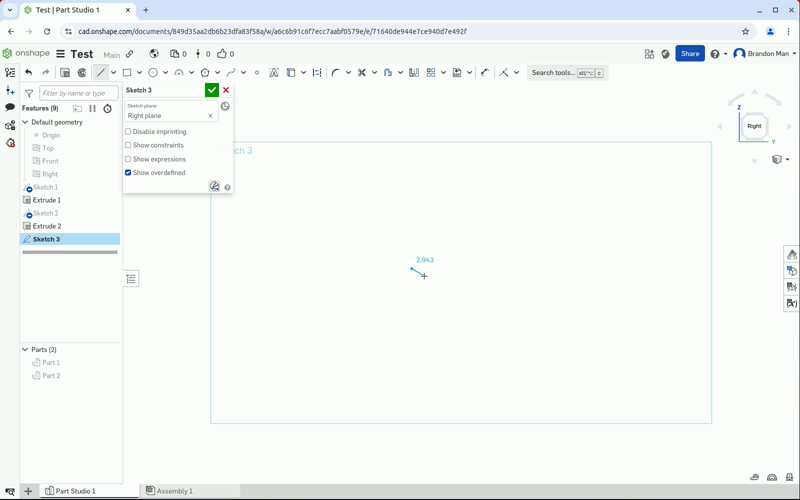
key_down(shift)
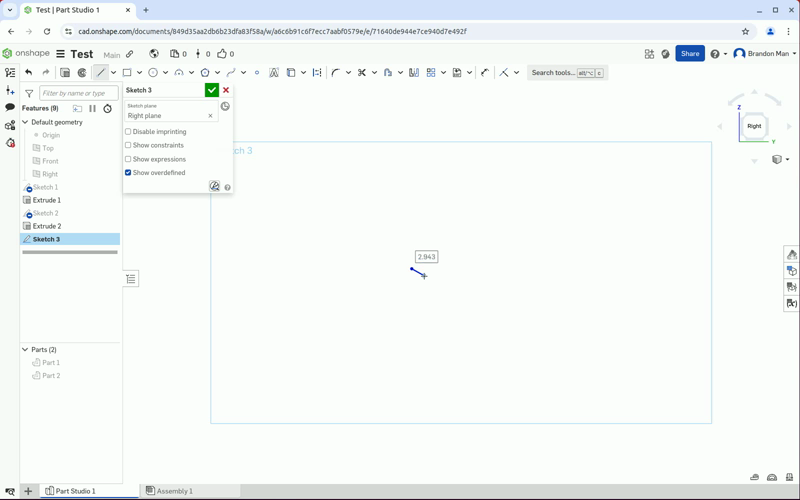
mouse_move(454, 275)
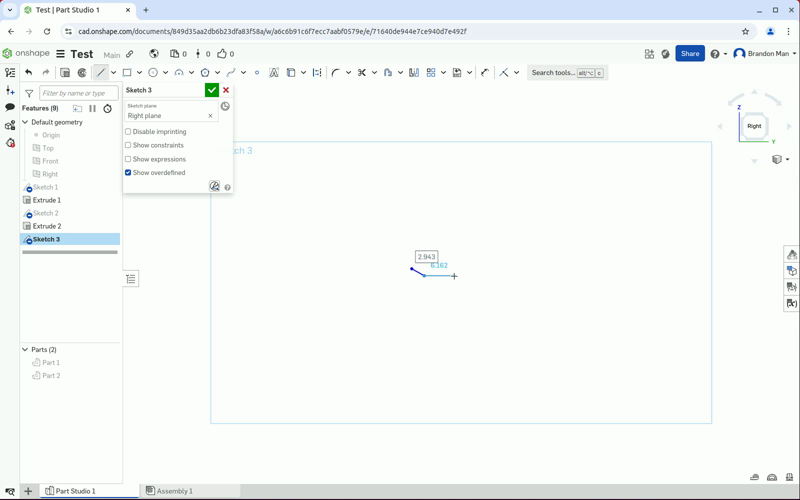
mouse_move(445, 238)
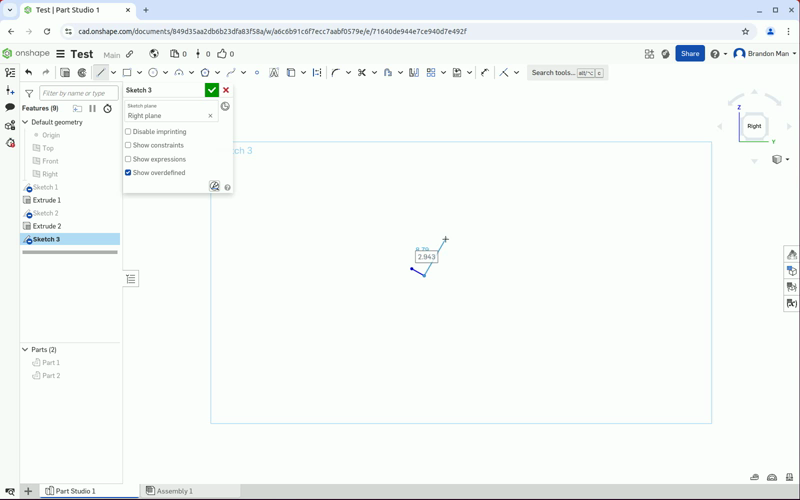
click(445, 238)
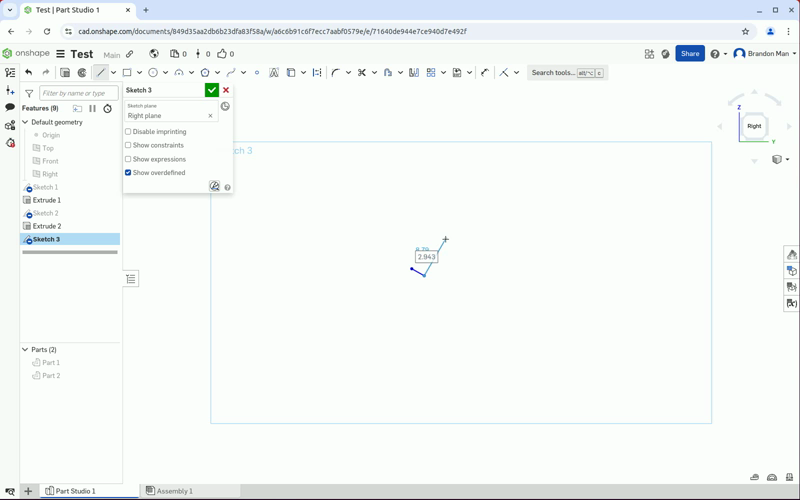
key_up(shift)
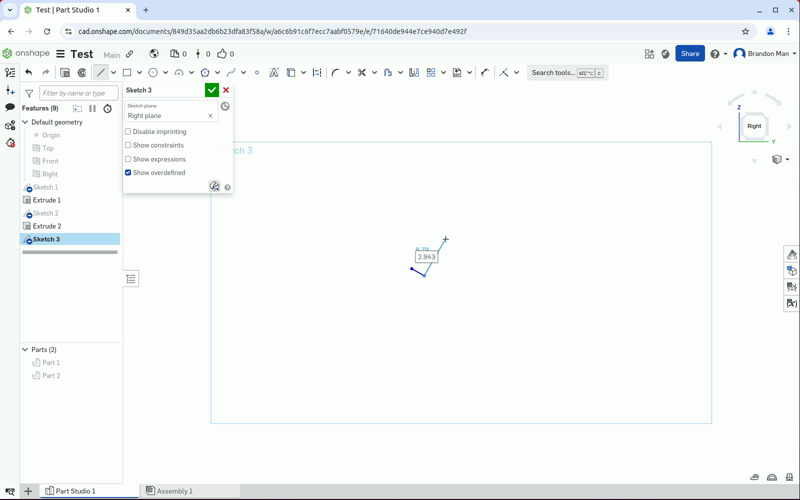
key_down(shift)
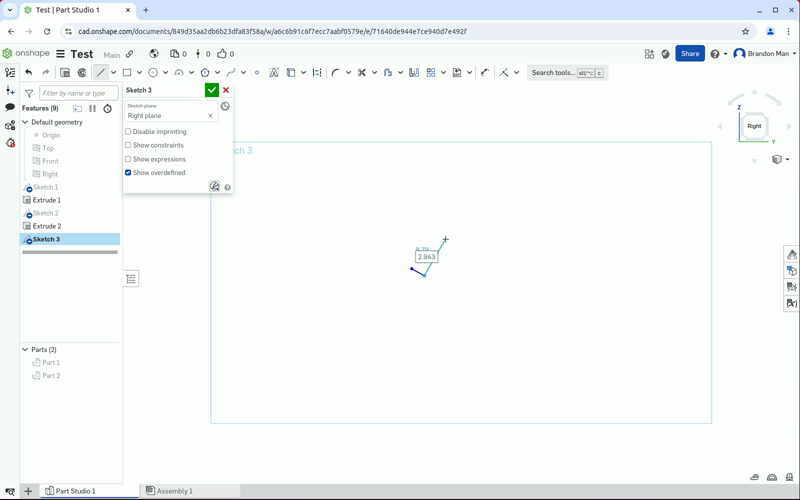
mouse_move(475, 238)
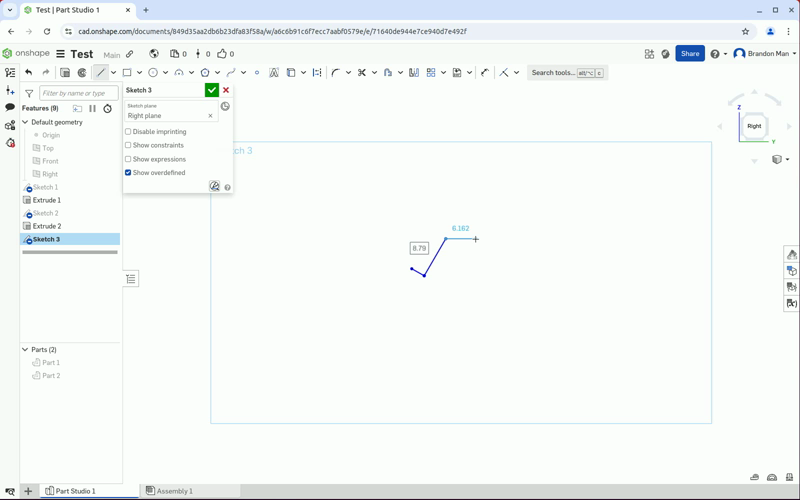
mouse_move(433, 231)
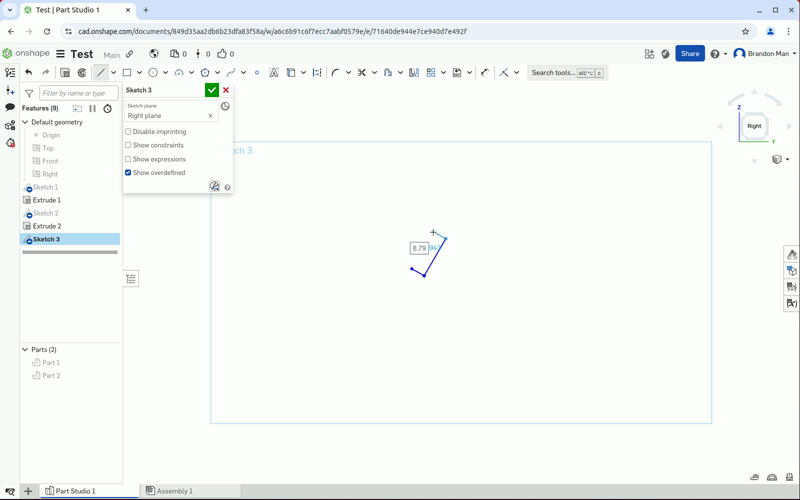
click(433, 231)
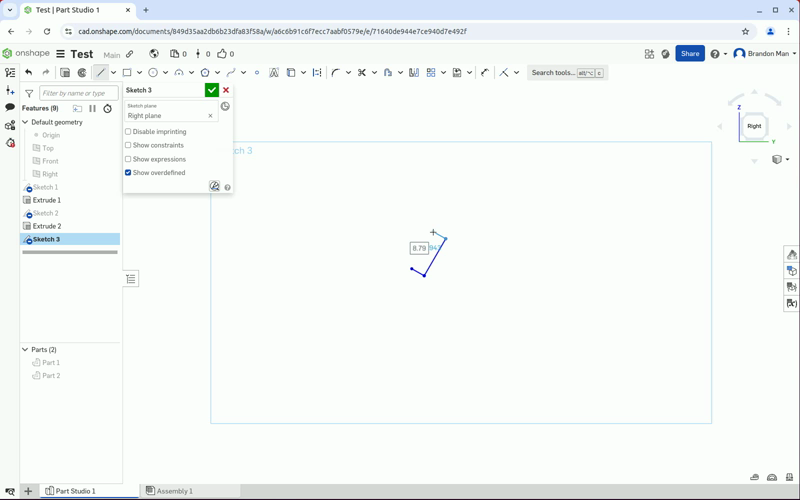
key_up(shift)
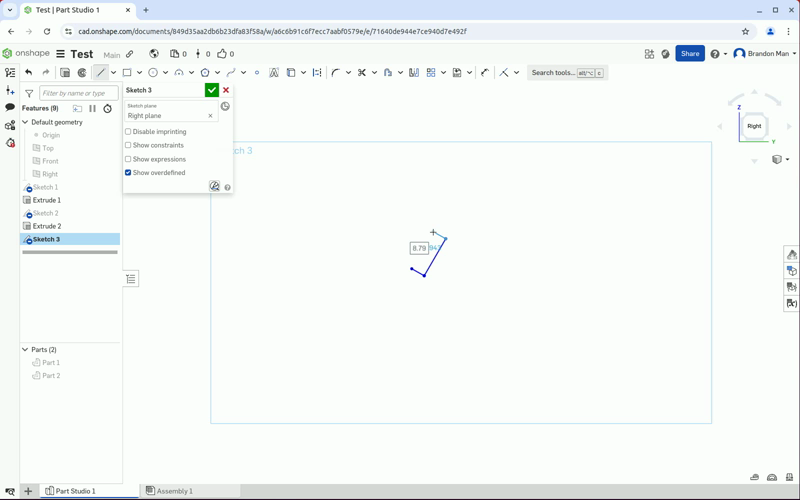
mouse_move(463, 231)
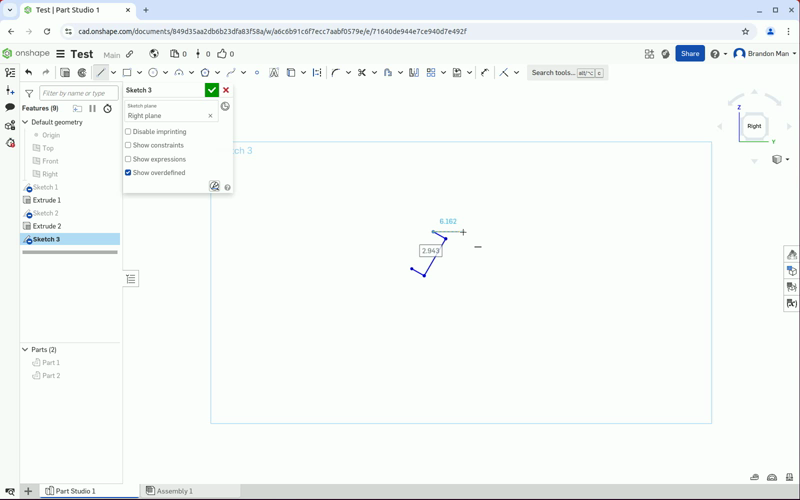
key_down(shift)
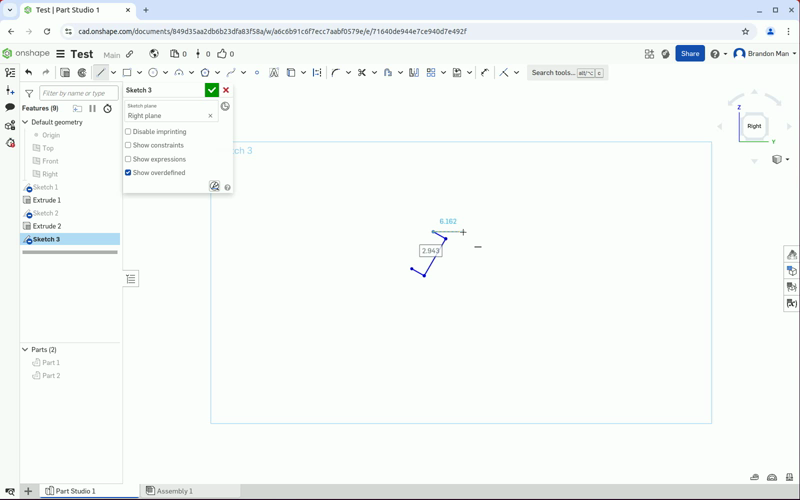
mouse_move(411, 268)
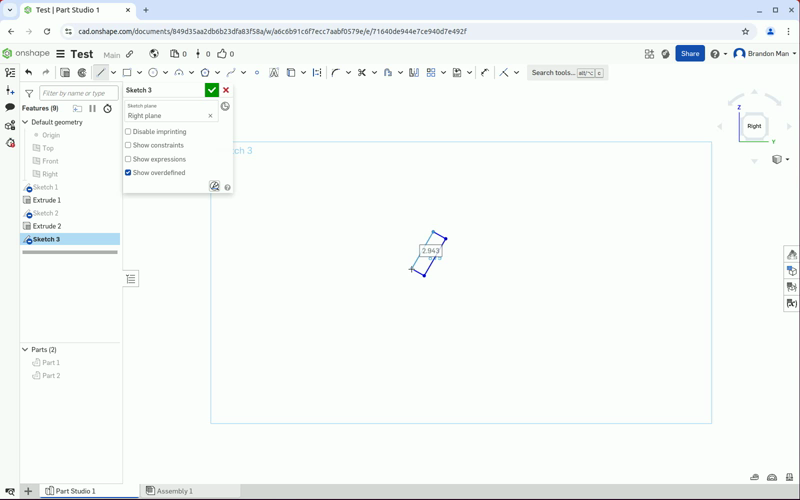
key_up(shift)
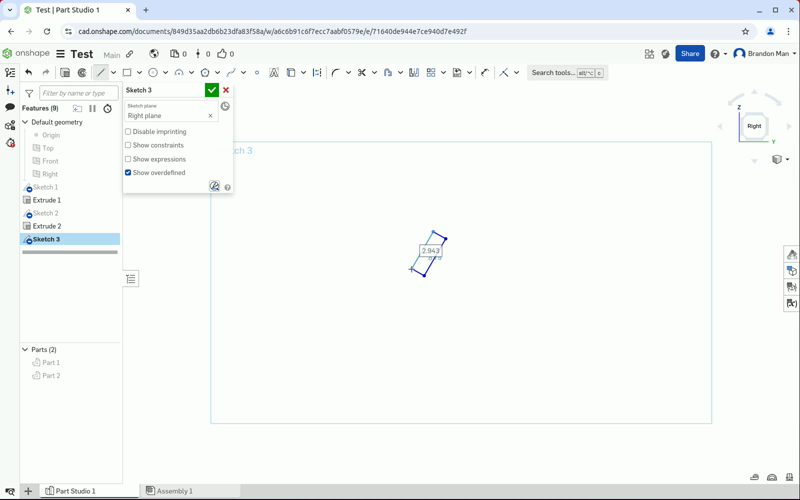
click(411, 268)
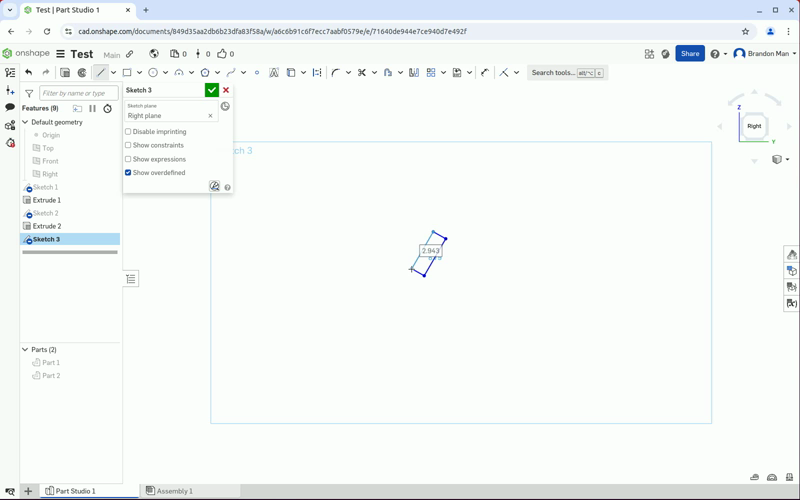
key(esc)
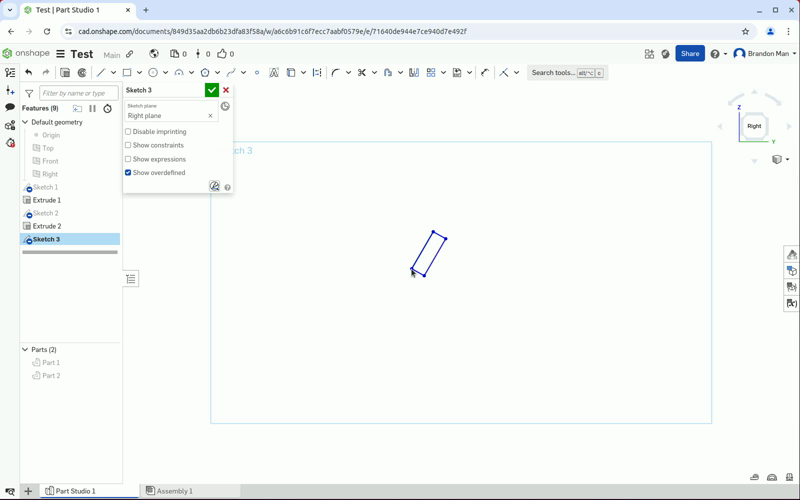
mouse_move(426, 249)
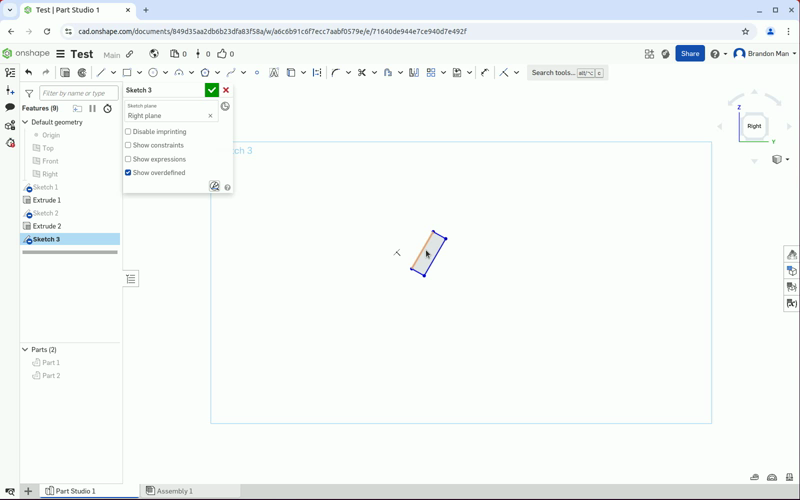
scroll(6)
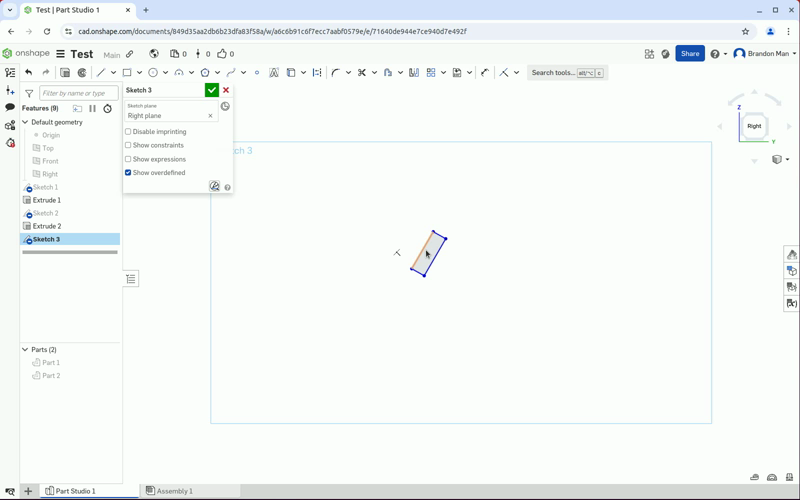
scroll(6)
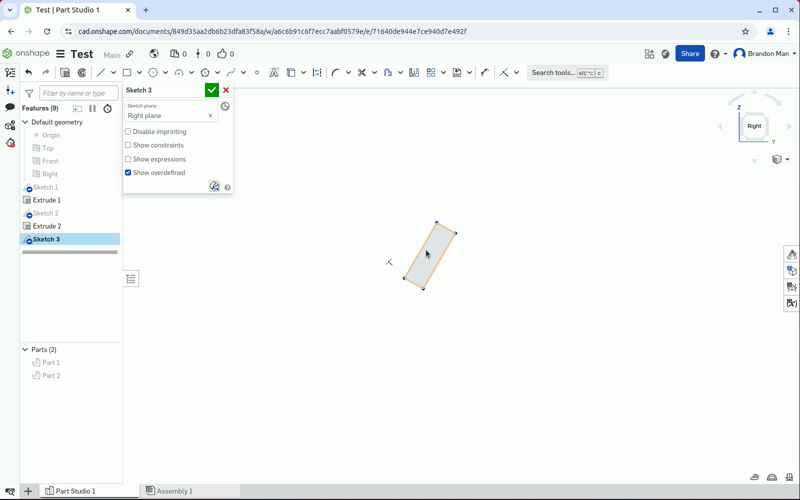
scroll(6)
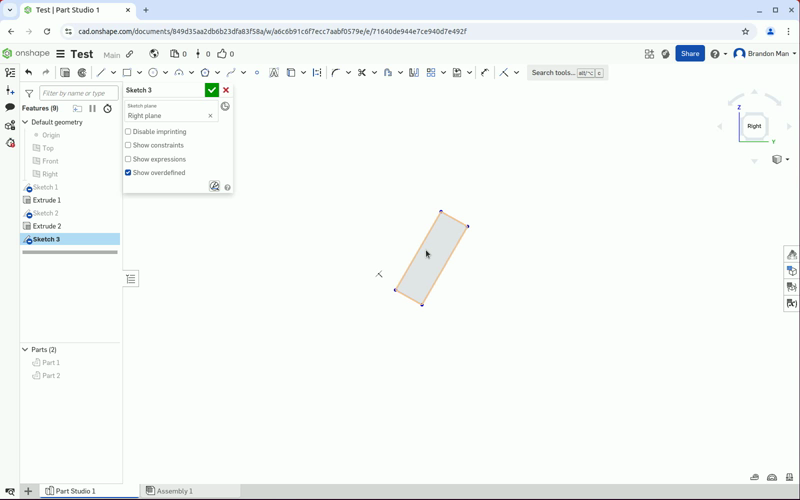
scroll(6)
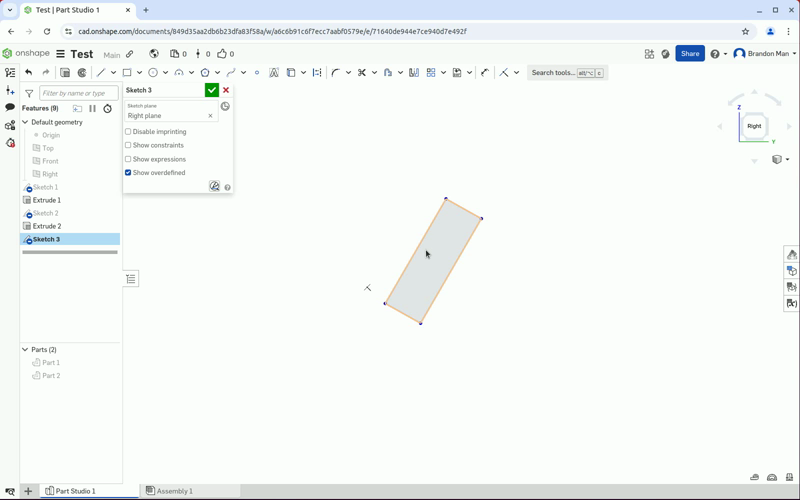
scroll(6)
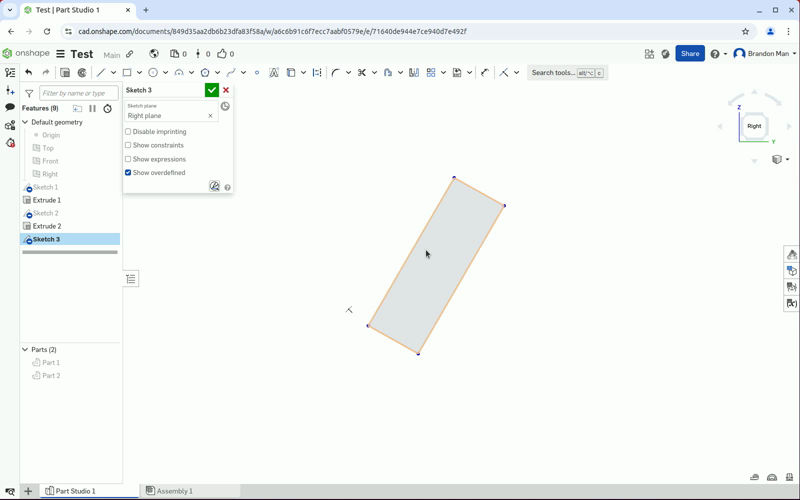
scroll(6)
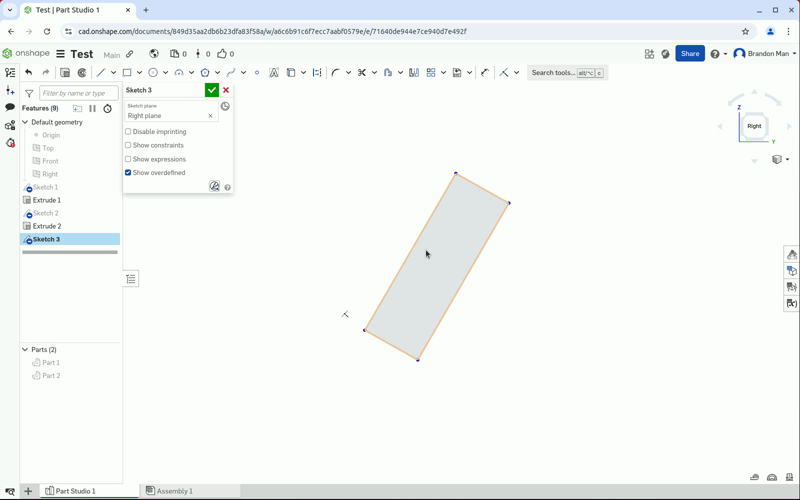
scroll(6)
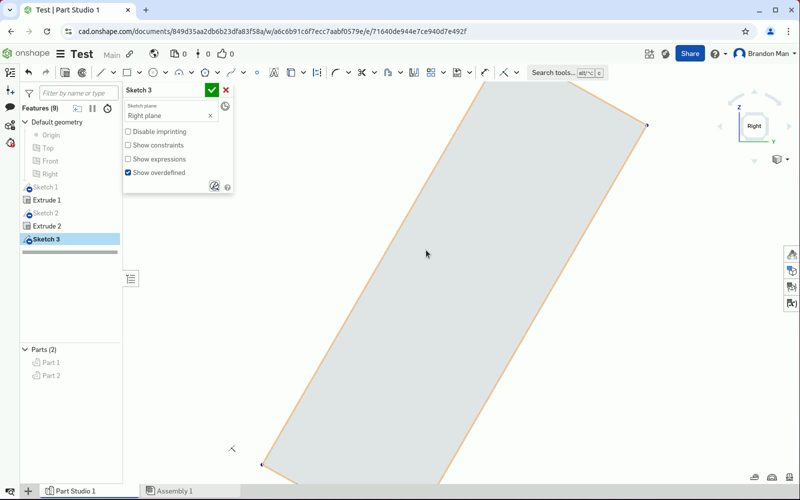
click(426, 249)
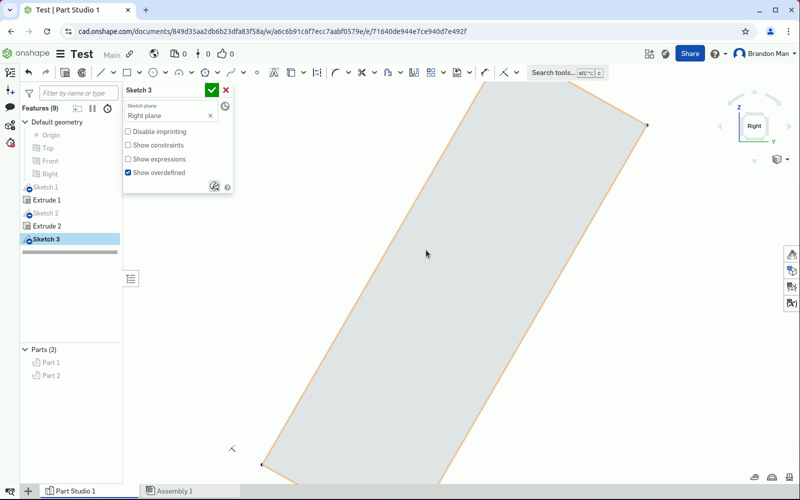
scroll(-6)
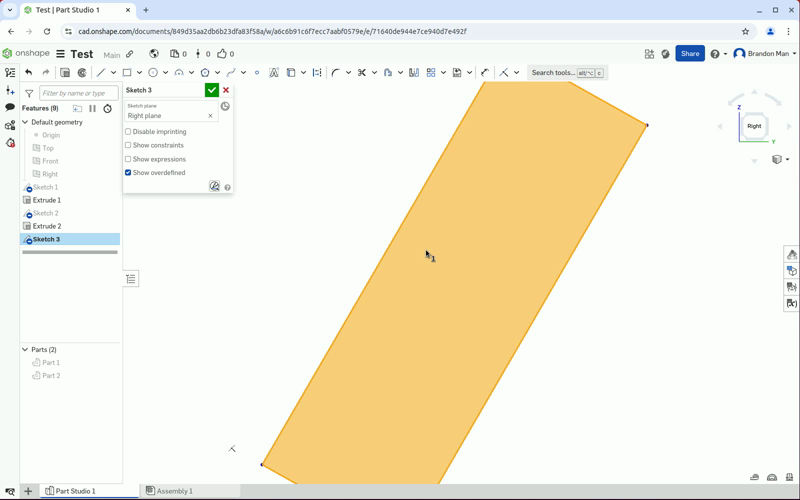
scroll(-6)
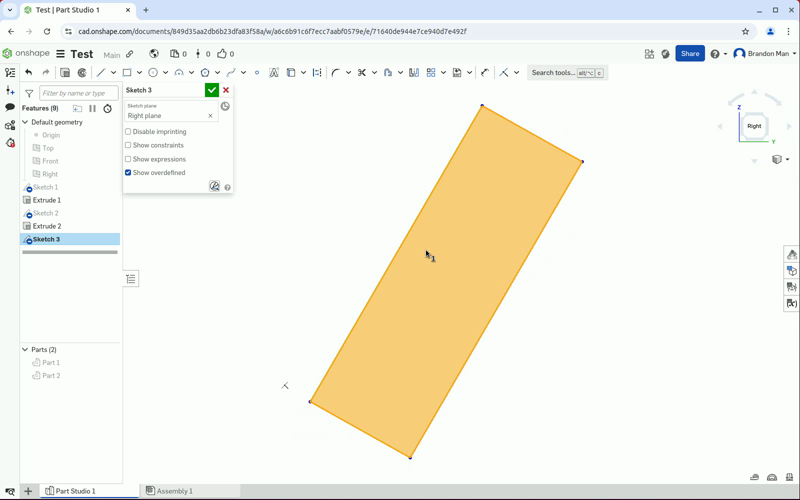
scroll(-6)
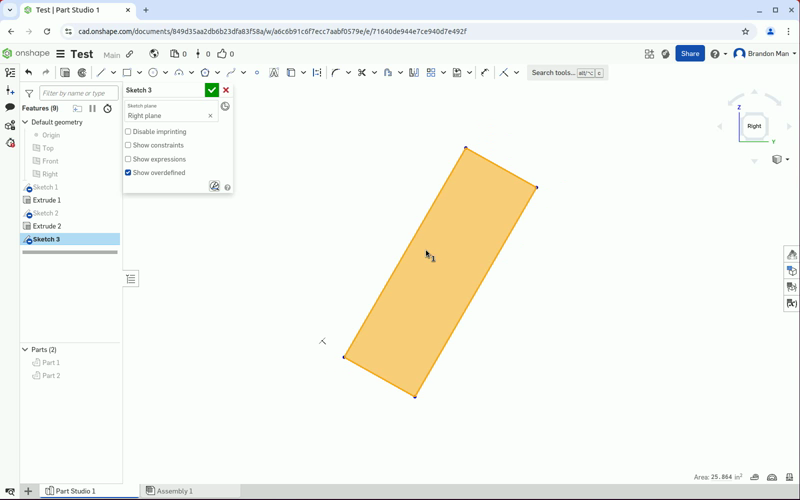
scroll(-6)
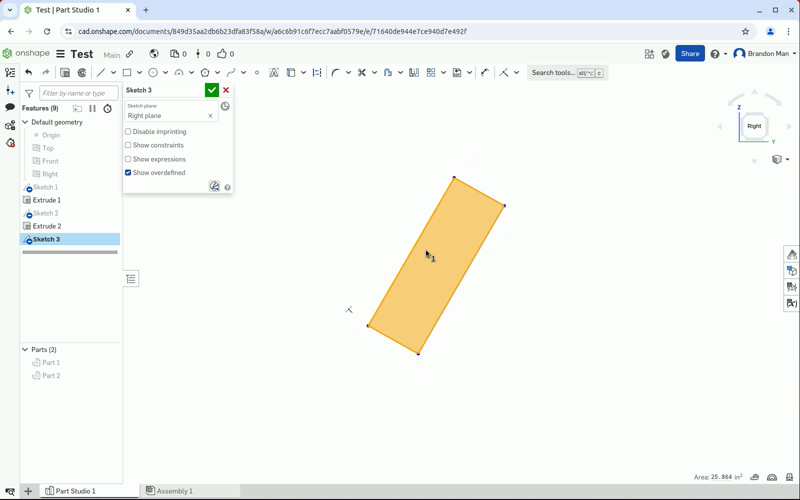
scroll(-6)
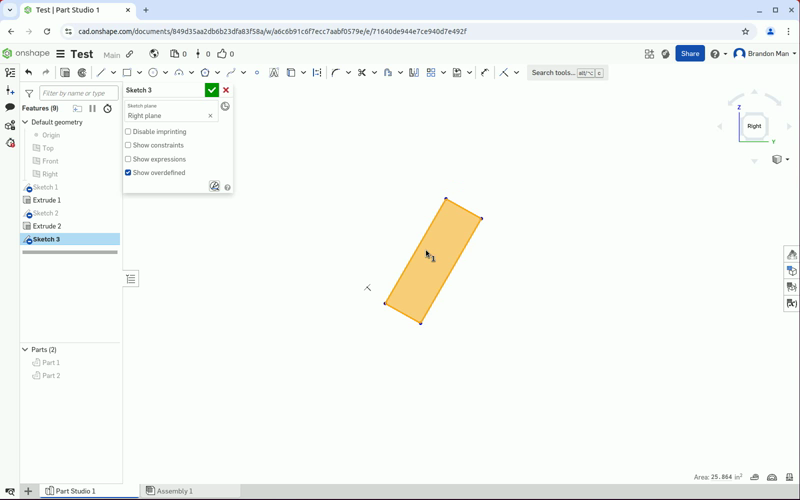
scroll(-6)
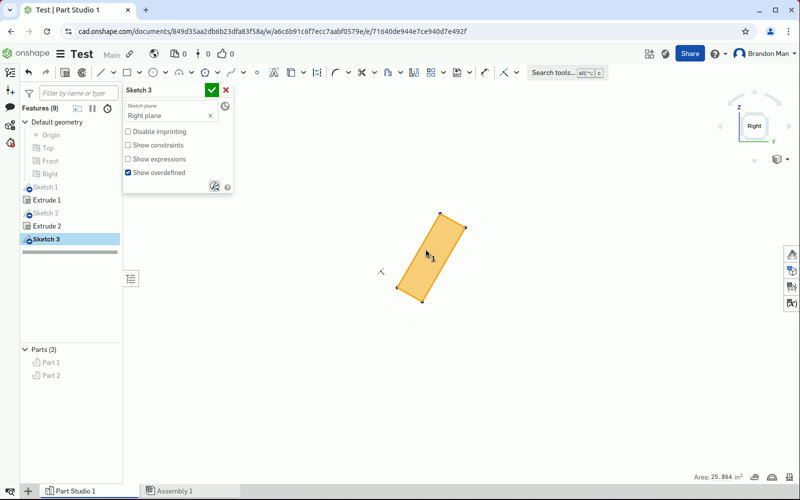
scroll(-6)
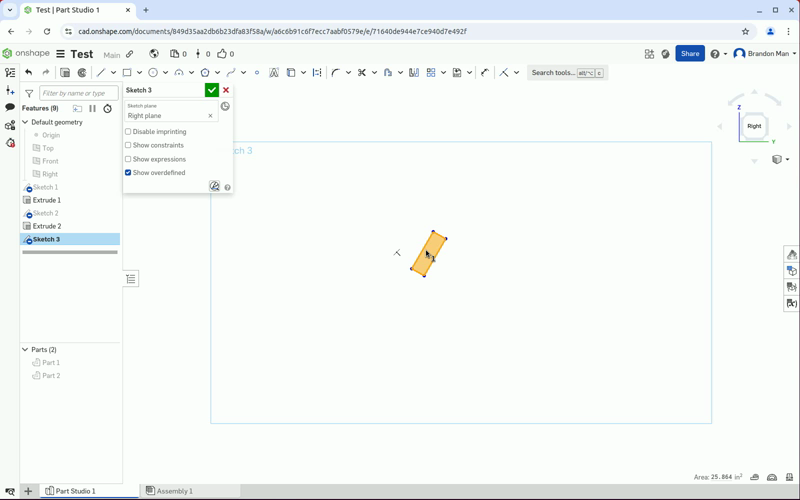
mouse_move(73, 352)
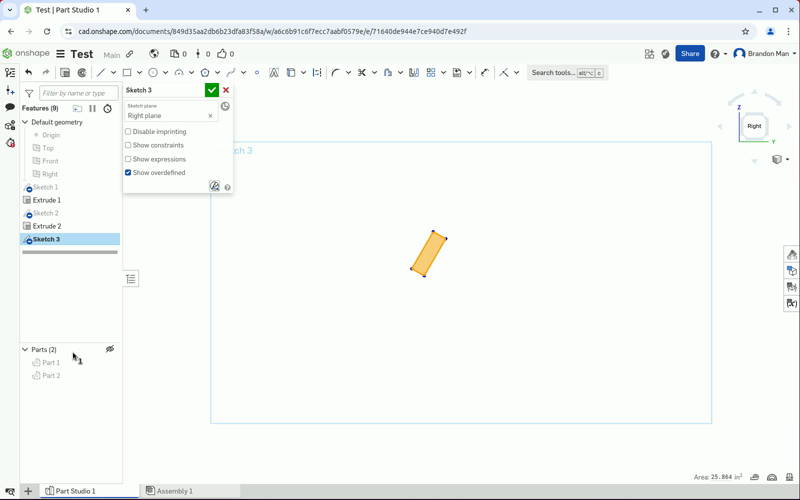
key(shift+y)
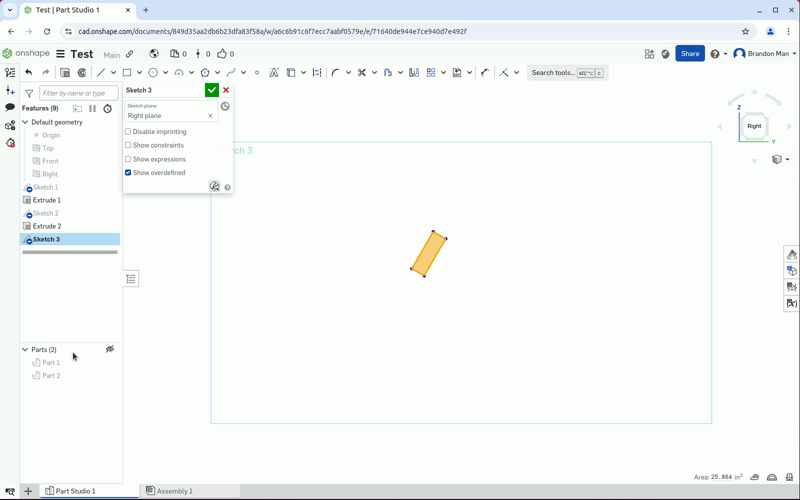
key(shift+e)
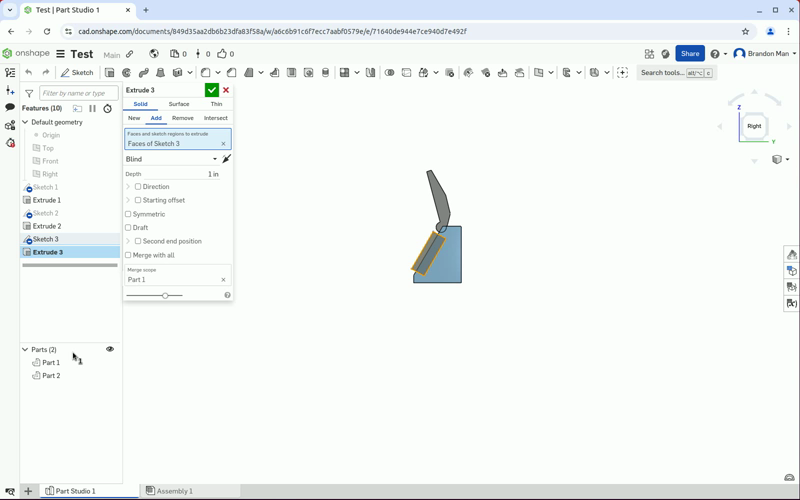
mouse_move(143, 106)
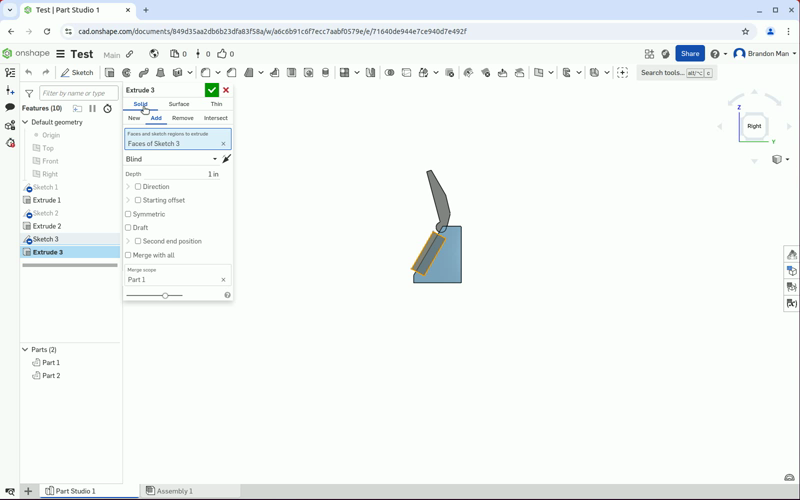
click(143, 106)
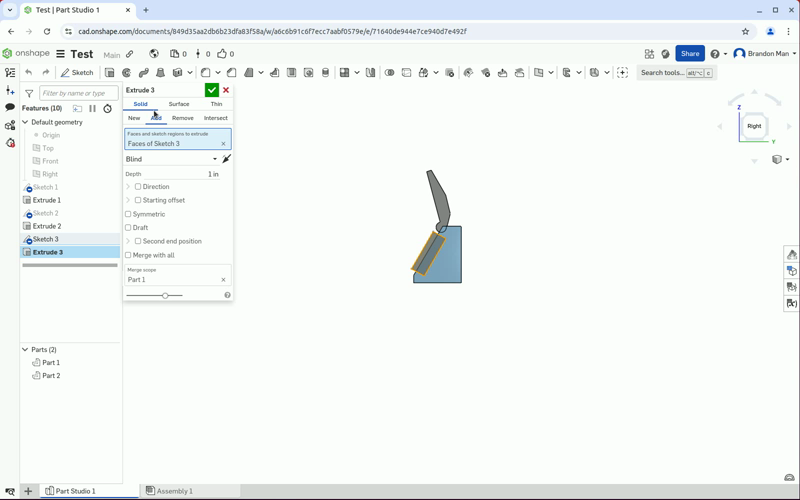
mouse_move(186, 120)
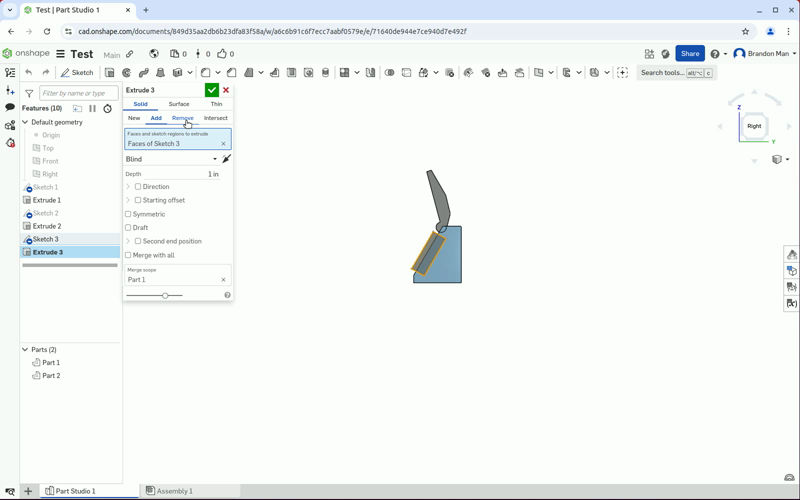
click(186, 120)
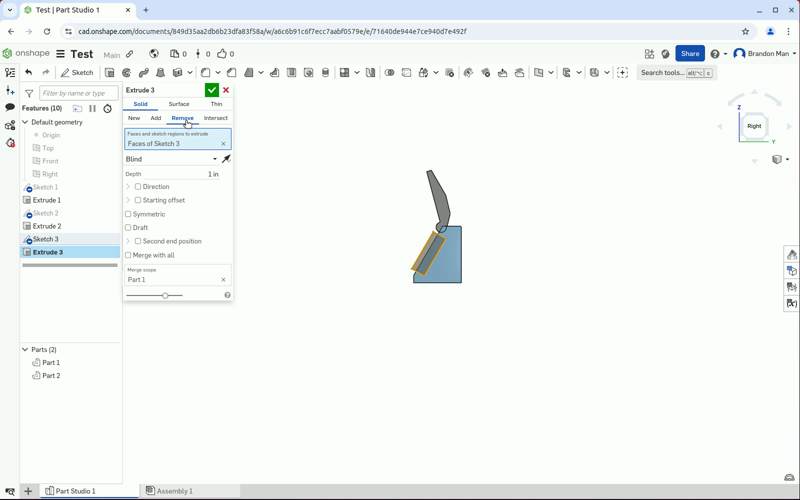
key(tab, 4)
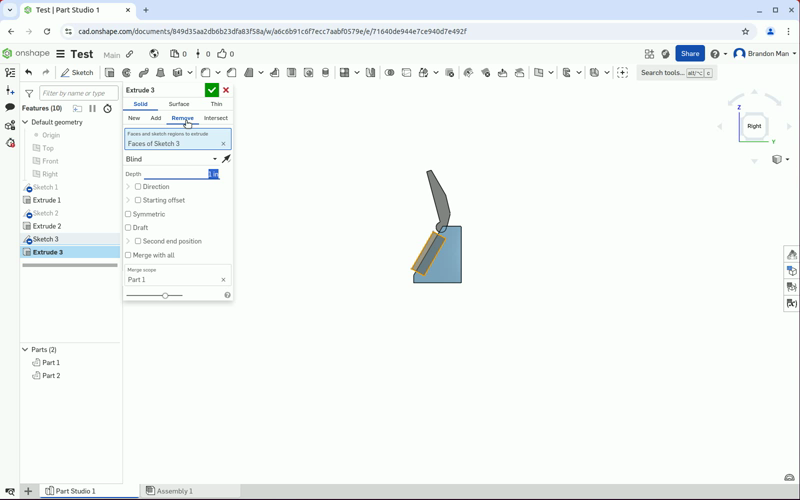
text(5.778)
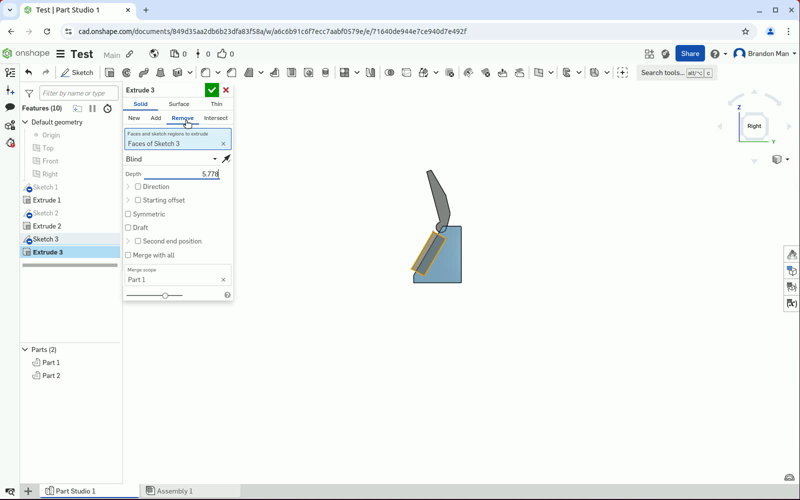
key(tab, 3)
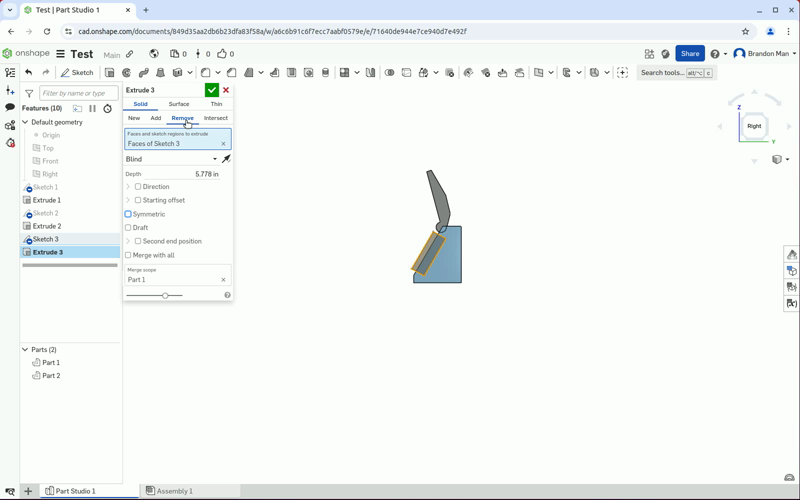
key(space)
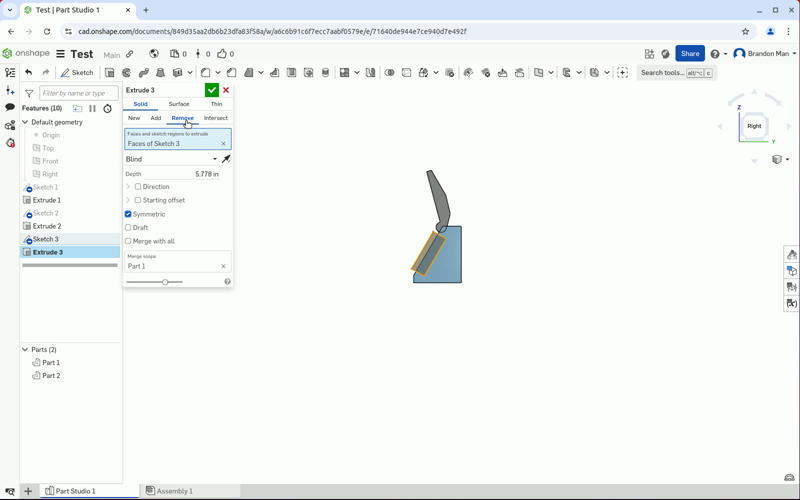
key(tab, 2)
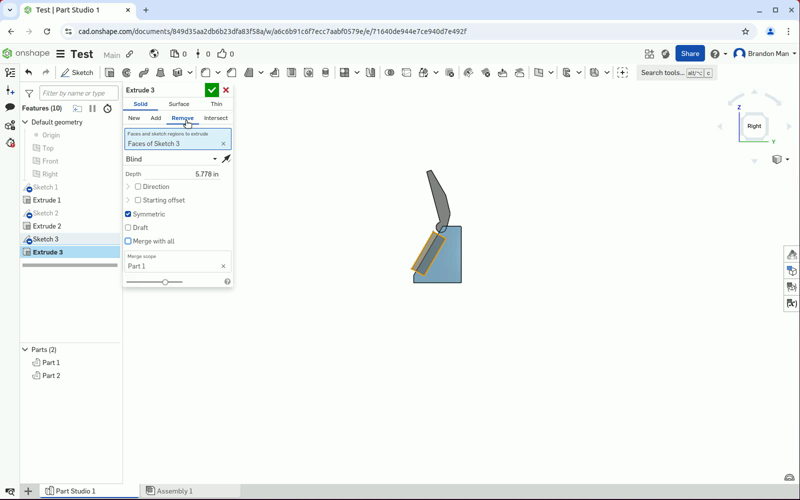
key(space)
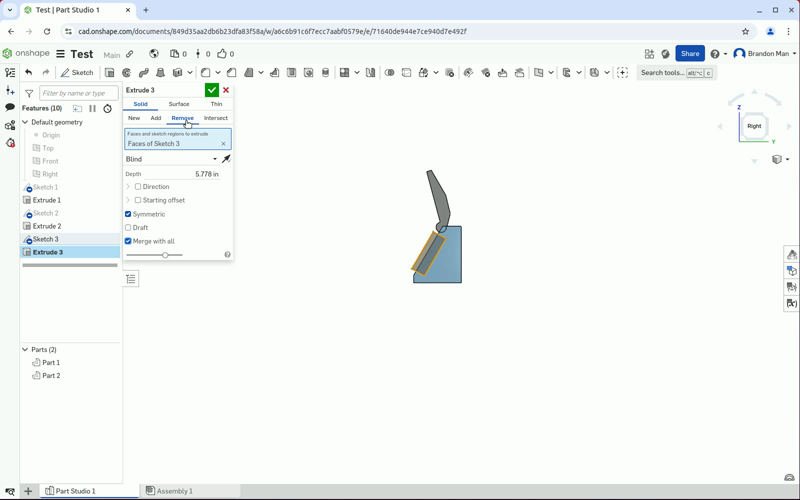
key(enter)
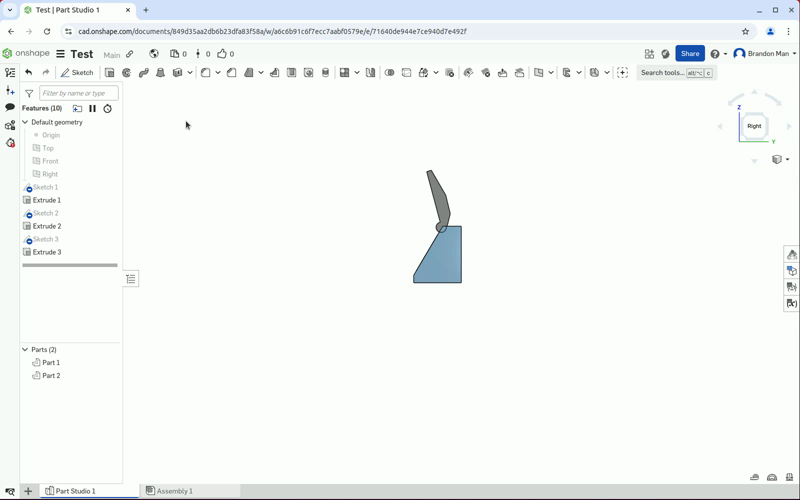
key(shift+h)
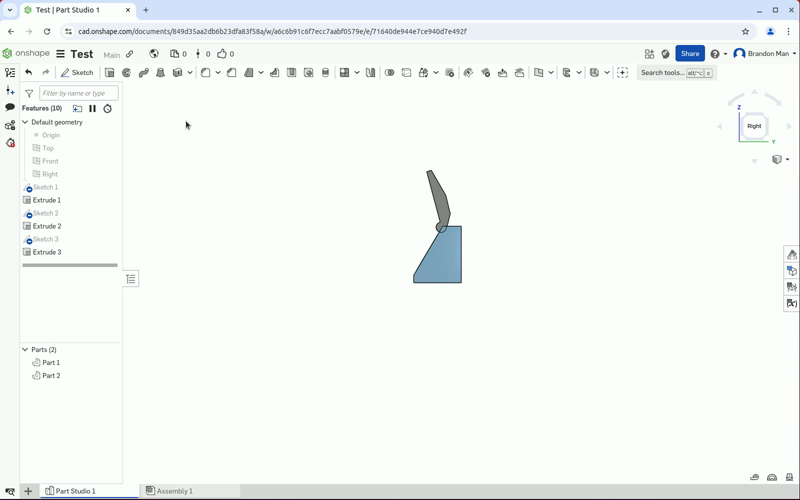
key(shift+h)
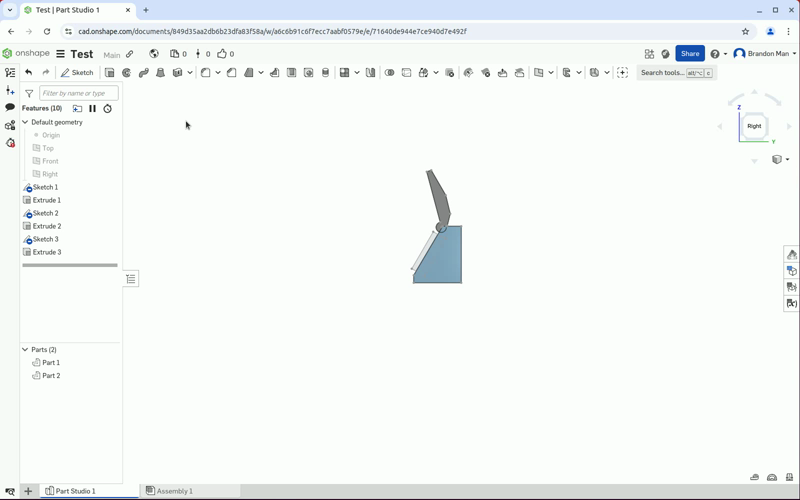
key(shift+7)
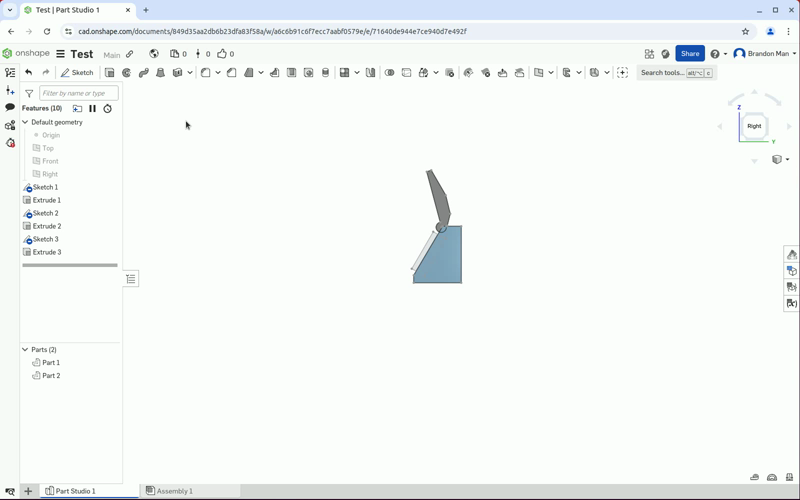
key(right, 2)
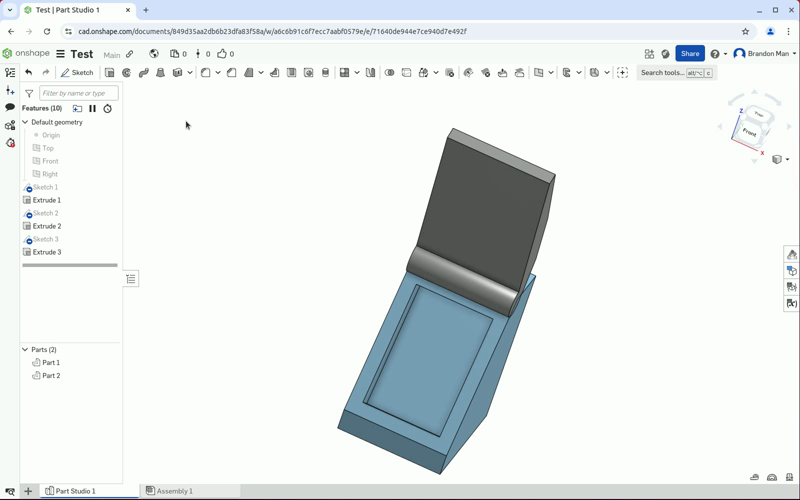
key(down, 2)
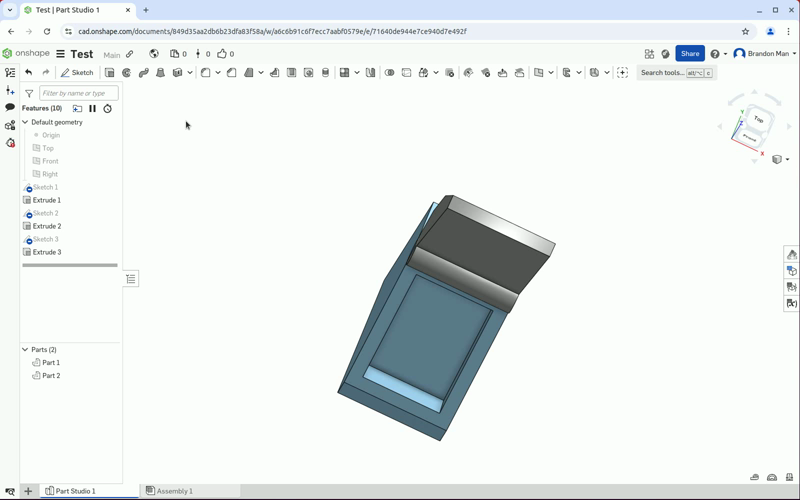
key(up, 2)
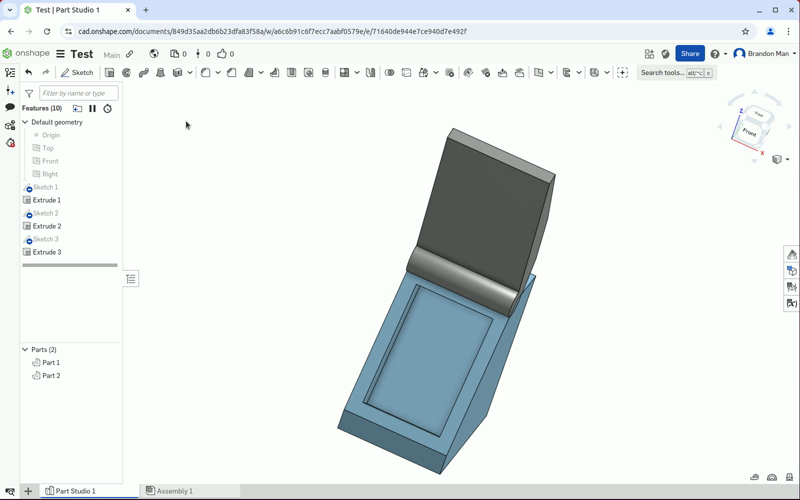
key(left, 2)
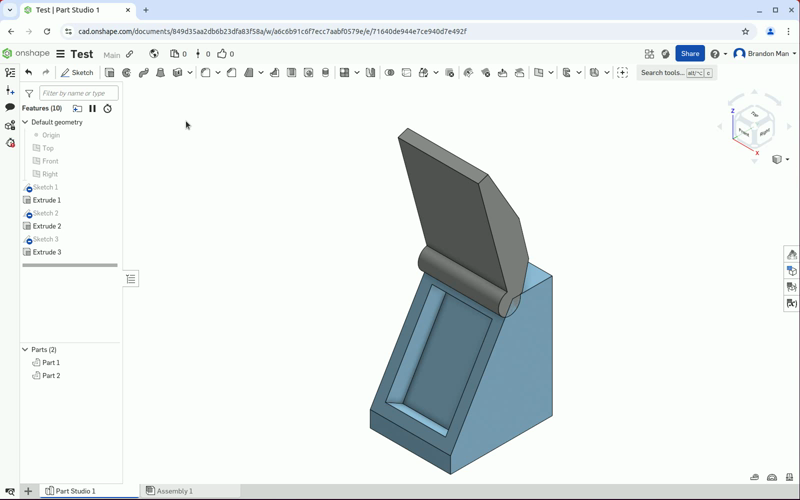
mouse_move(73, 189)
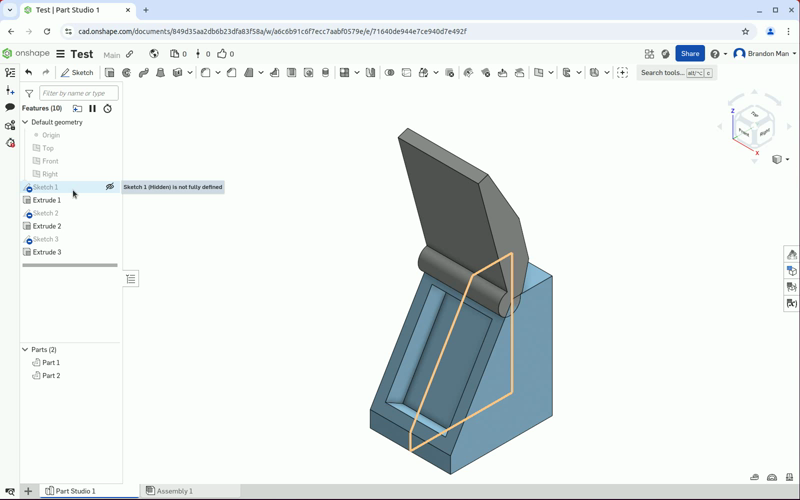
click(73, 189)